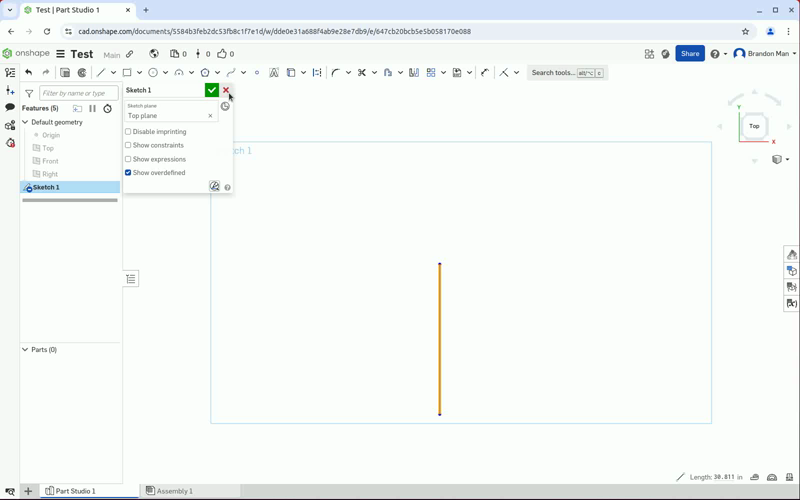
key(shift+h)
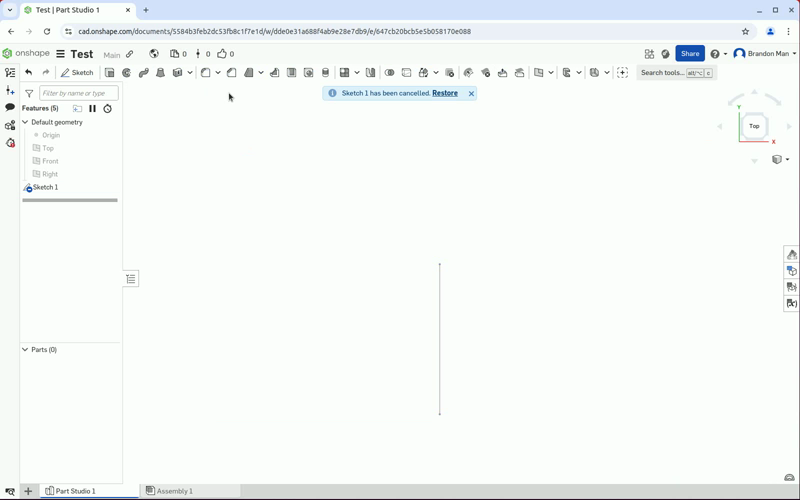
key(shift+s)
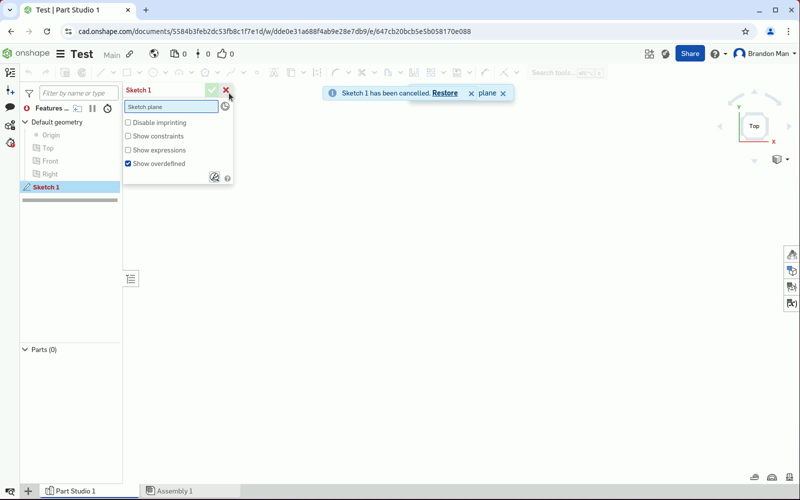
mouse_move(73, 150)
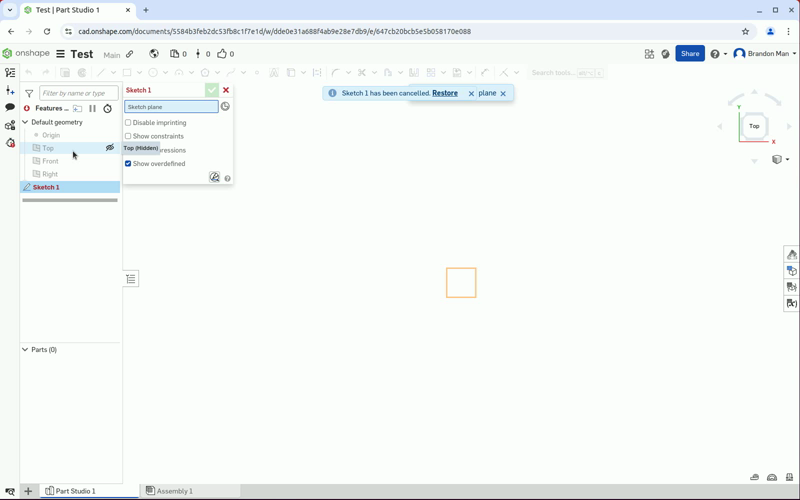
click(73, 150)
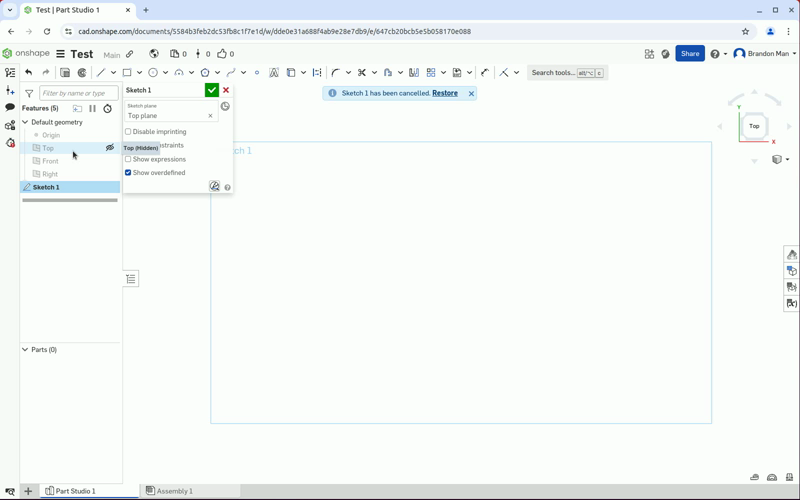
mouse_move(73, 352)
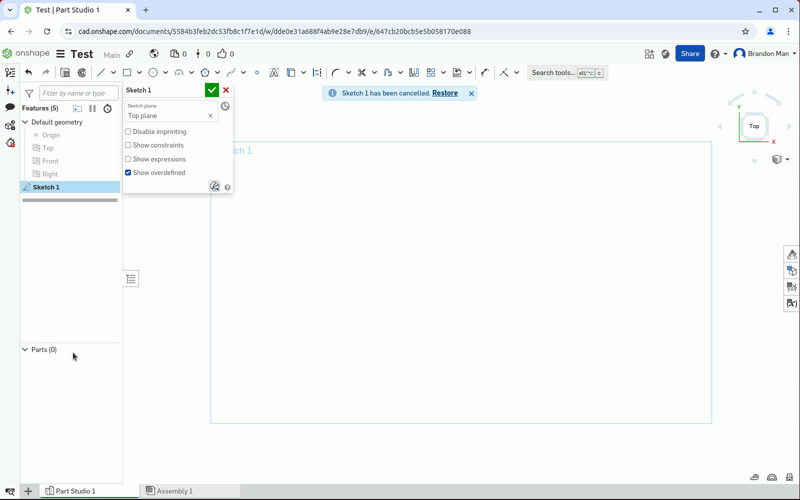
key(y)
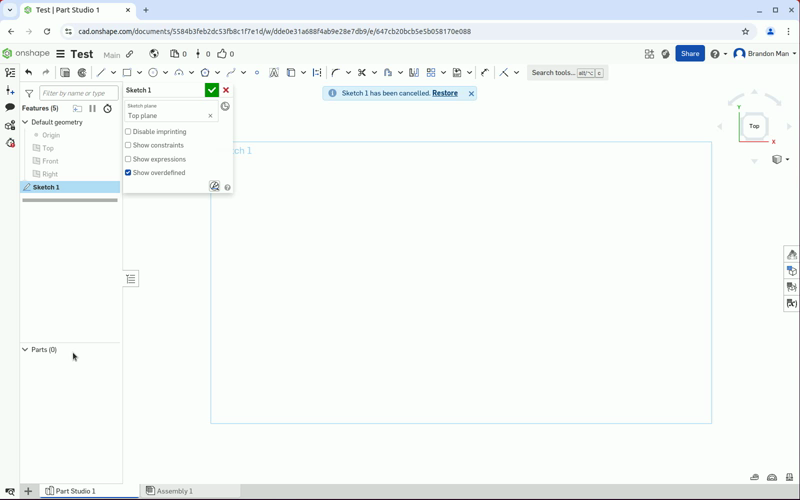
key(a)
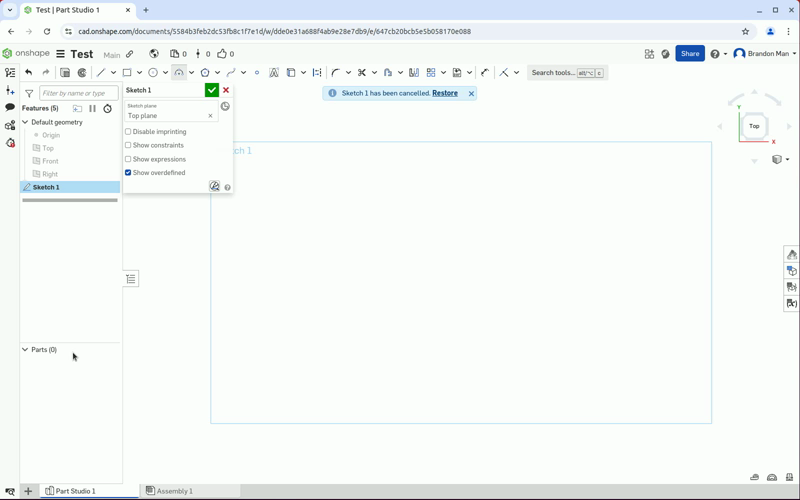
key_down(shift)
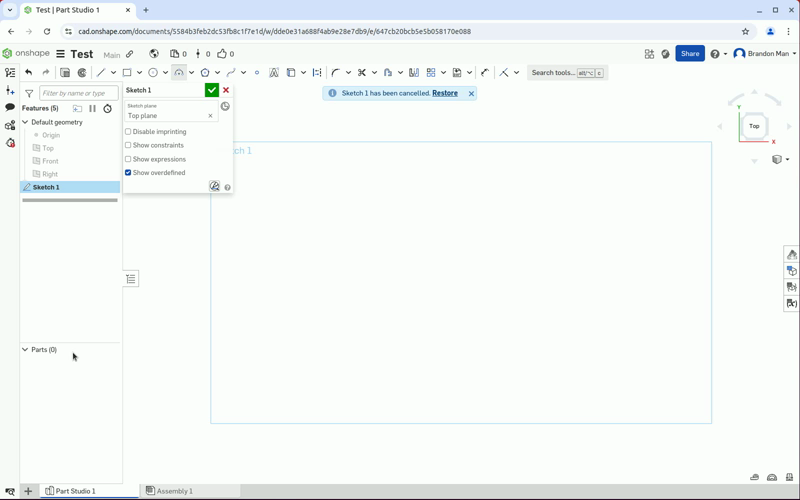
mouse_move(348, 378)
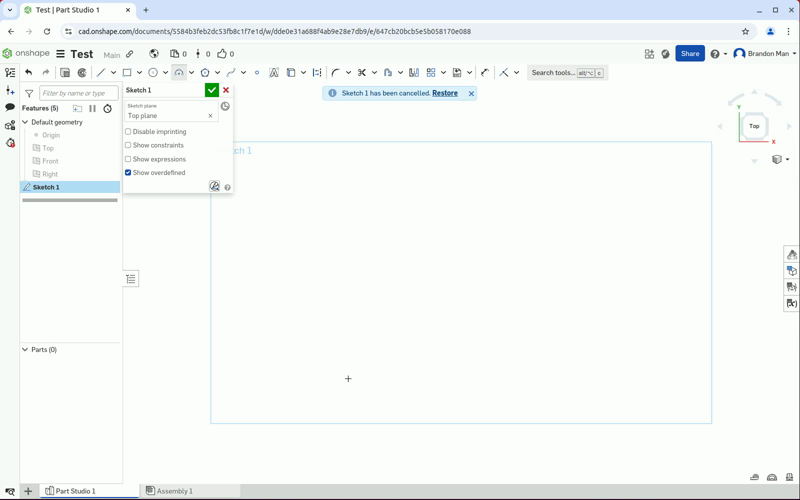
click(348, 378)
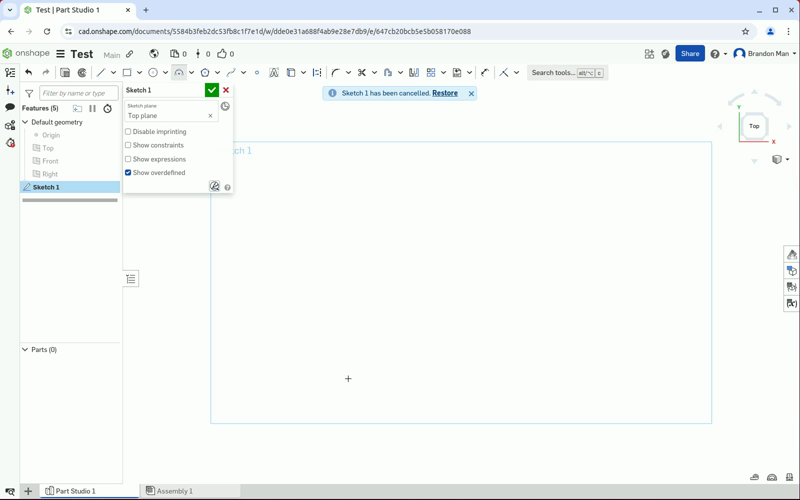
key_up(shift)
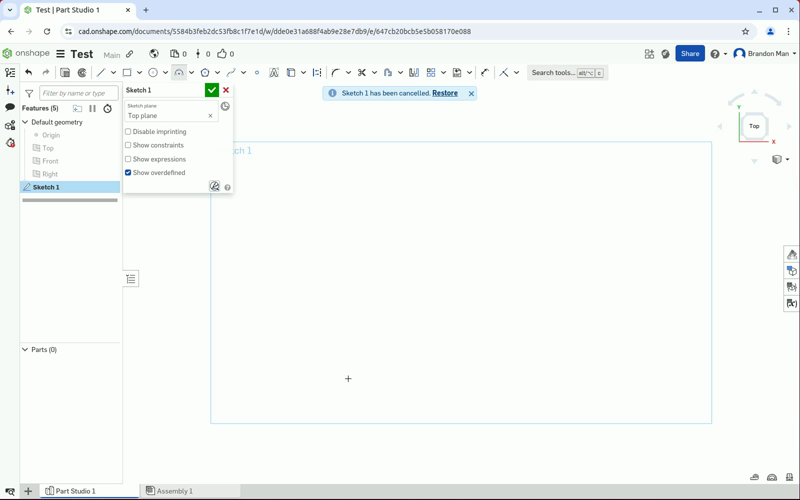
key_down(shift)
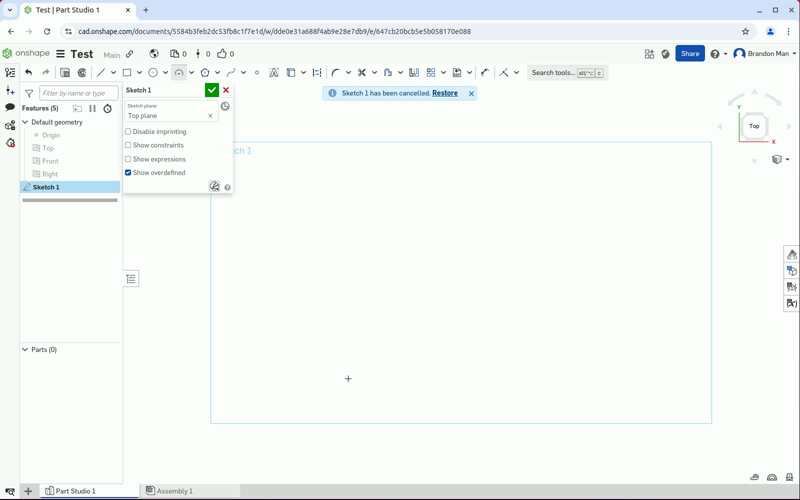
mouse_move(364, 394)
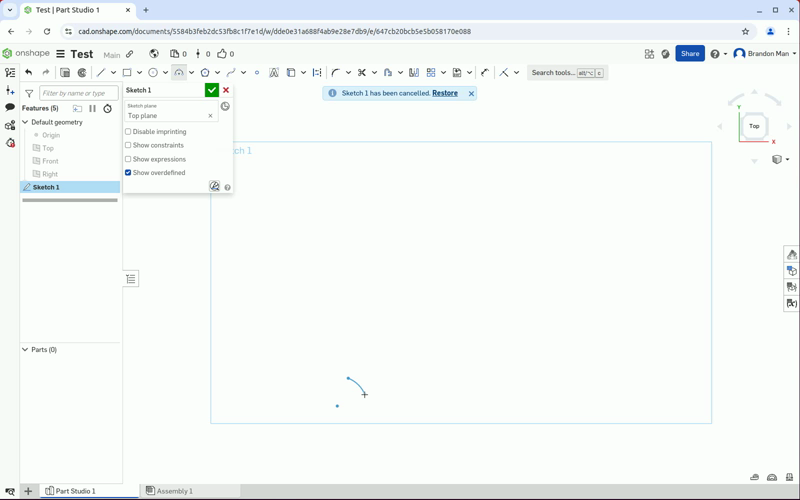
click(364, 394)
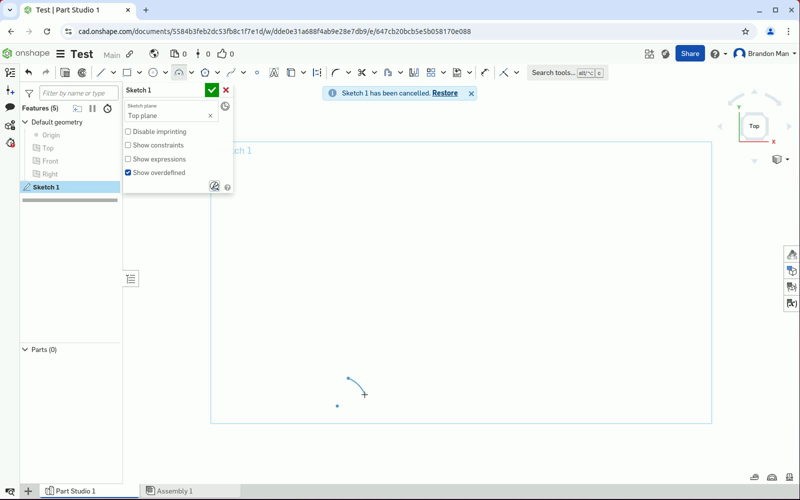
mouse_move(353, 389)
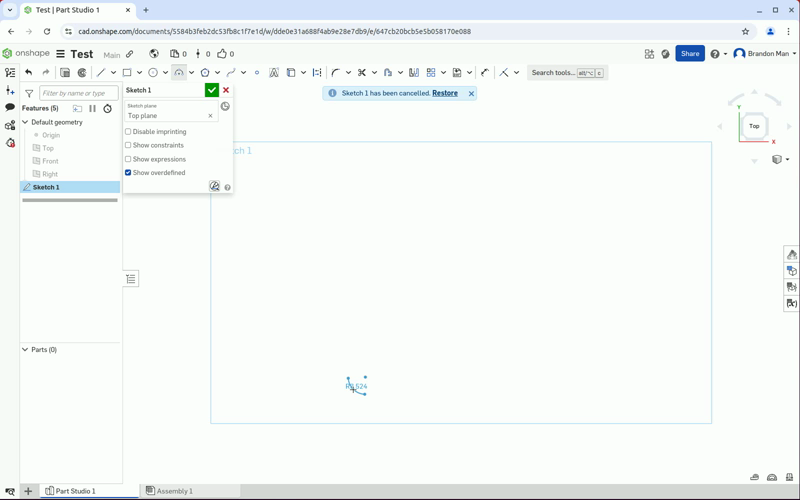
click(353, 389)
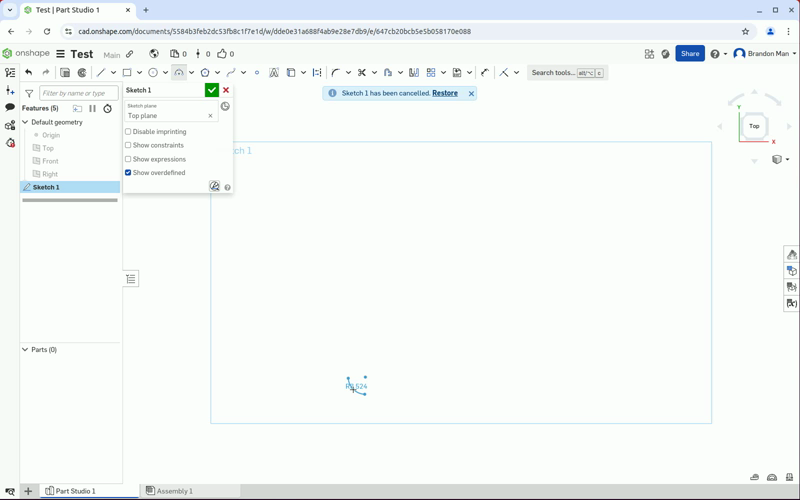
key_up(shift)
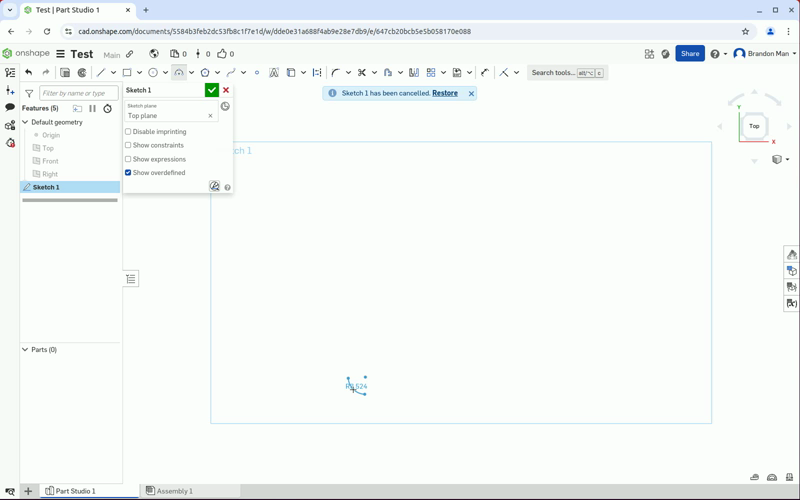
key(esc)
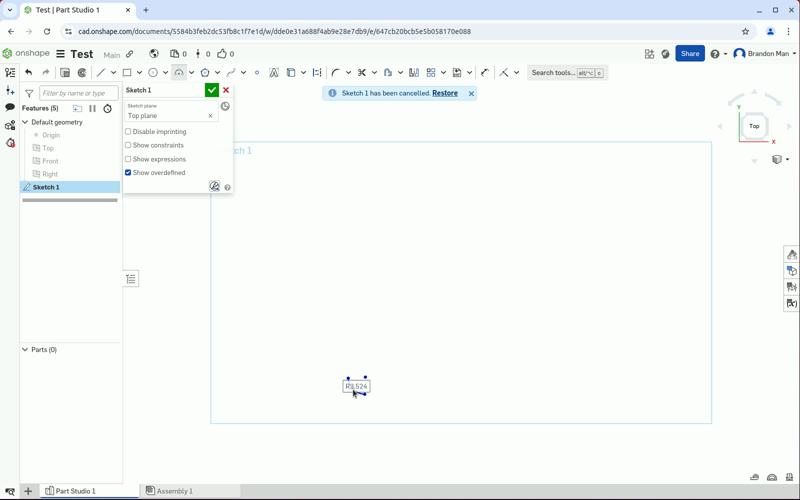
key(l)
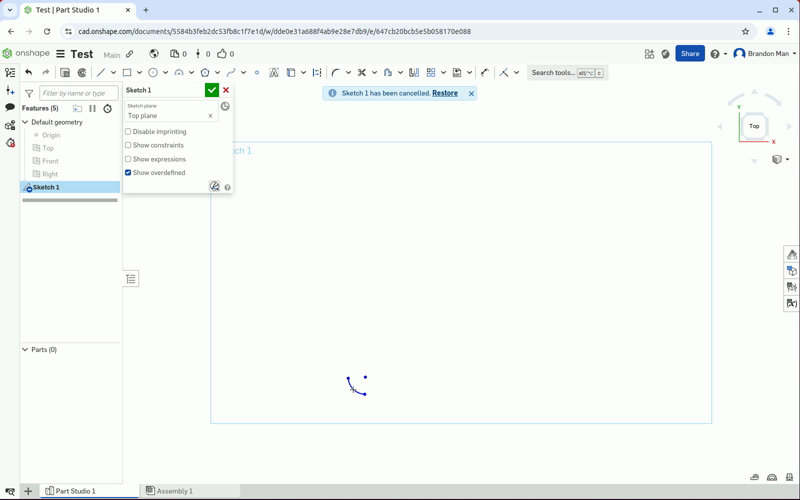
mouse_move(364, 394)
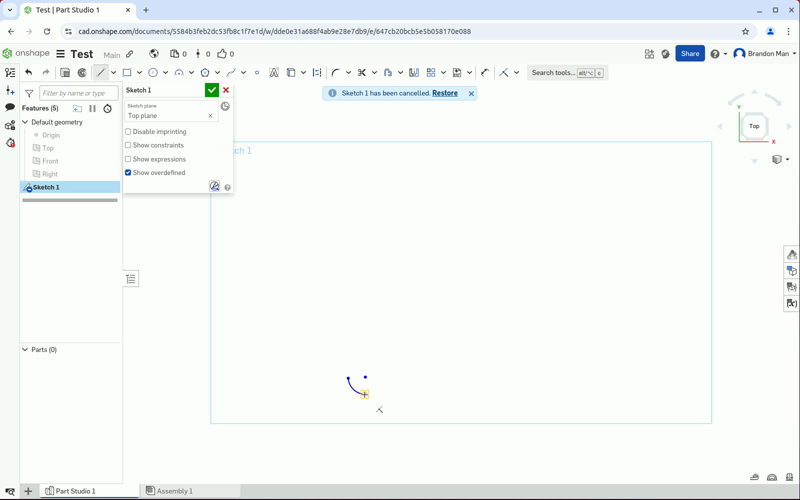
click(364, 394)
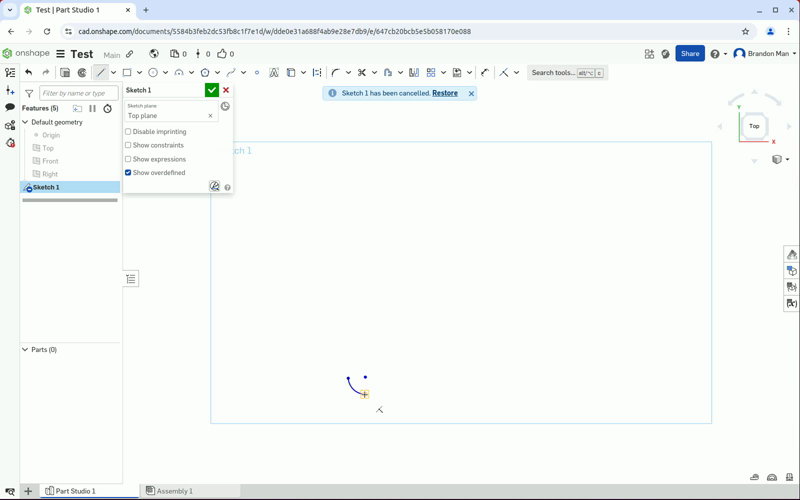
key_down(shift)
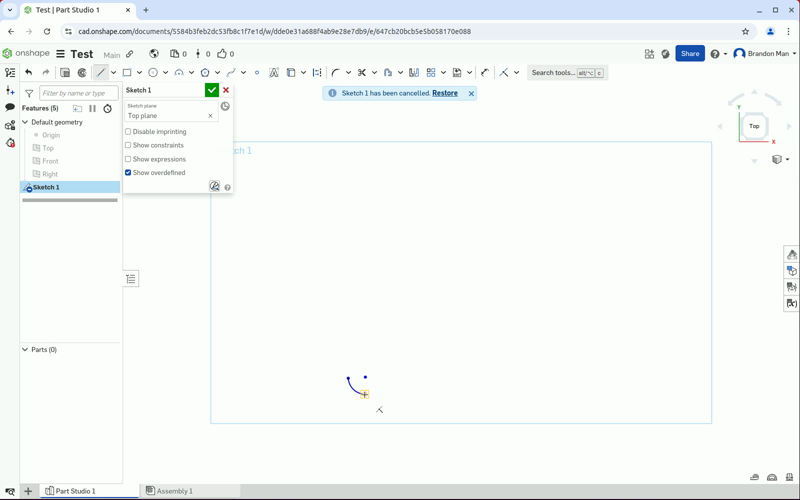
mouse_move(555, 394)
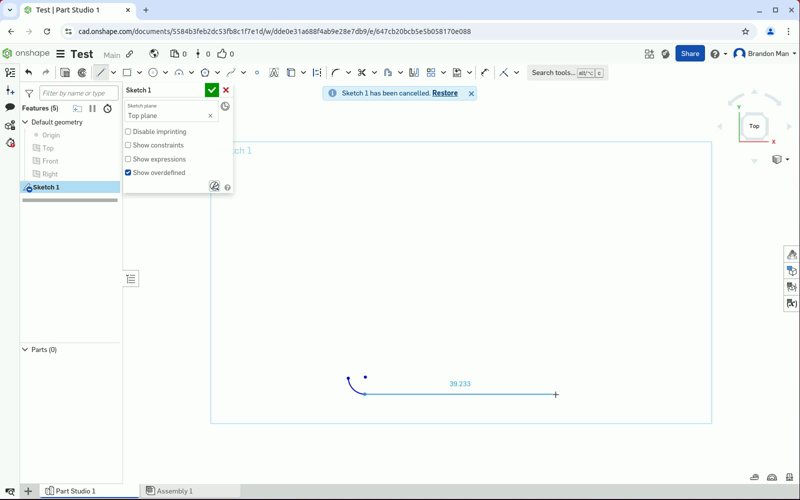
click(555, 394)
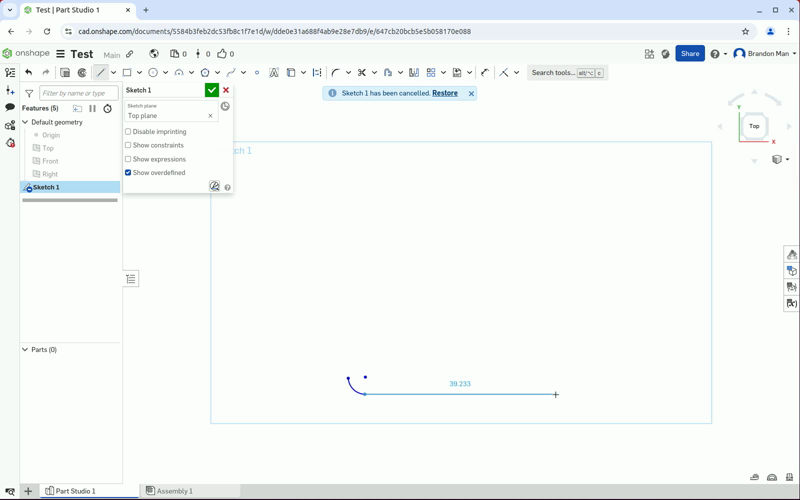
key_up(shift)
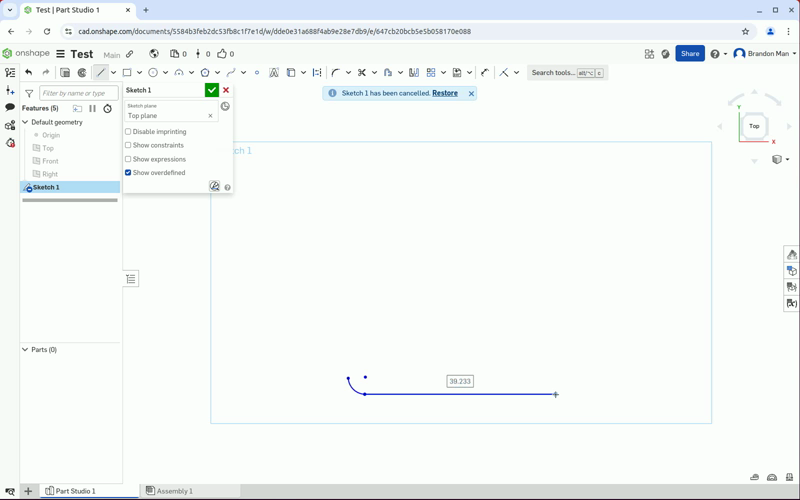
key(esc)
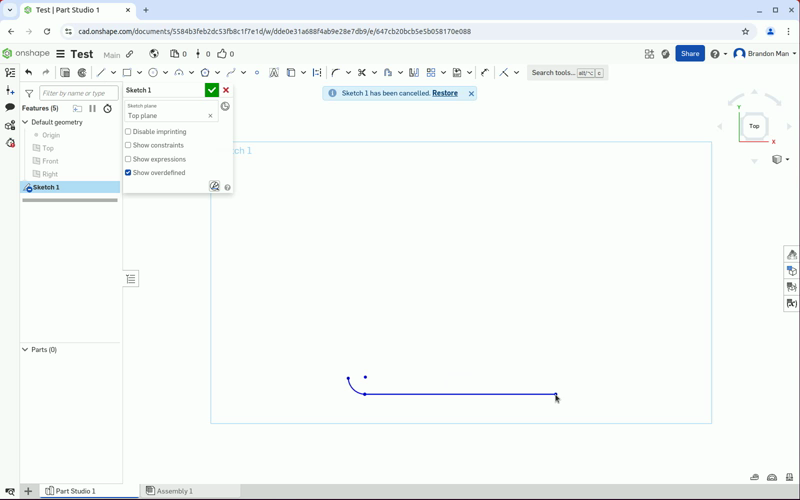
key(a)
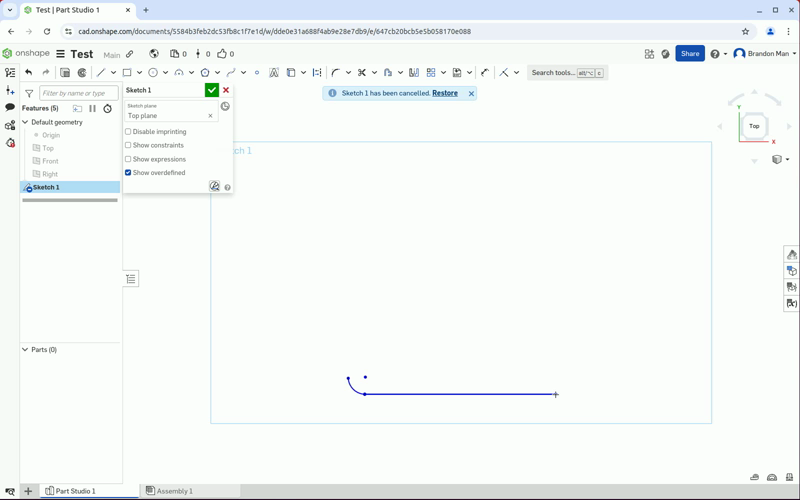
mouse_move(555, 394)
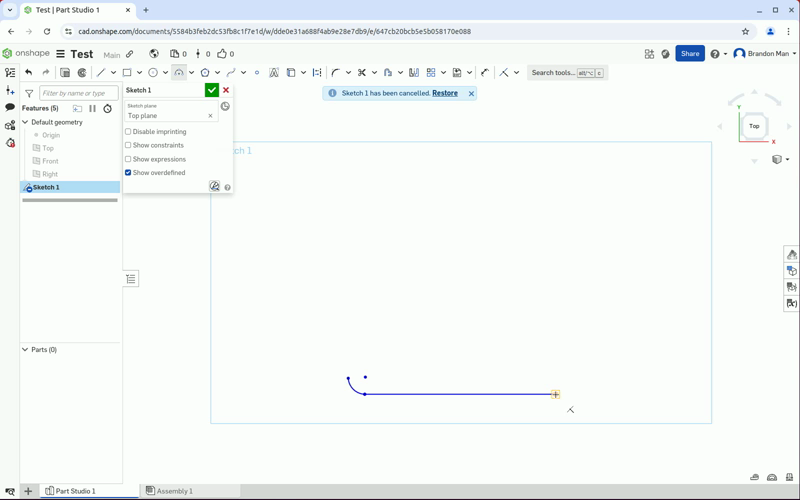
click(555, 394)
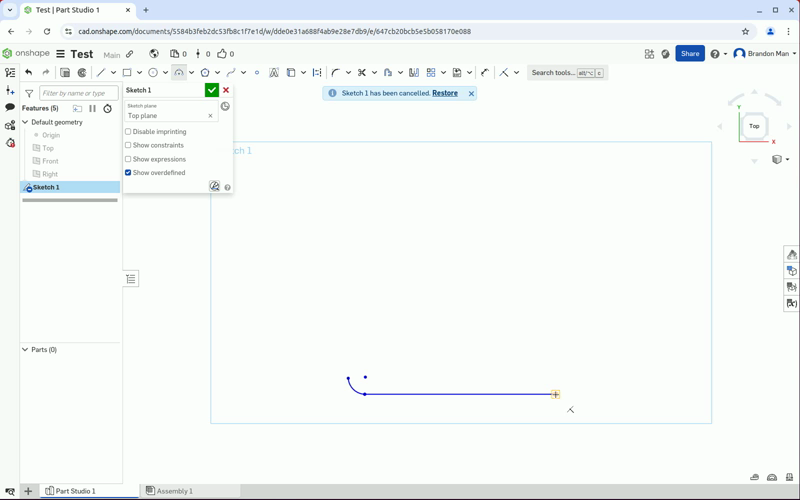
key_down(shift)
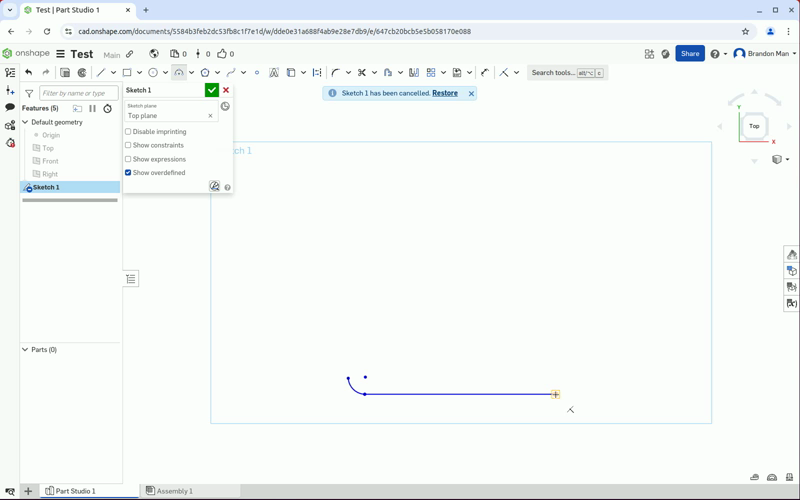
mouse_move(572, 378)
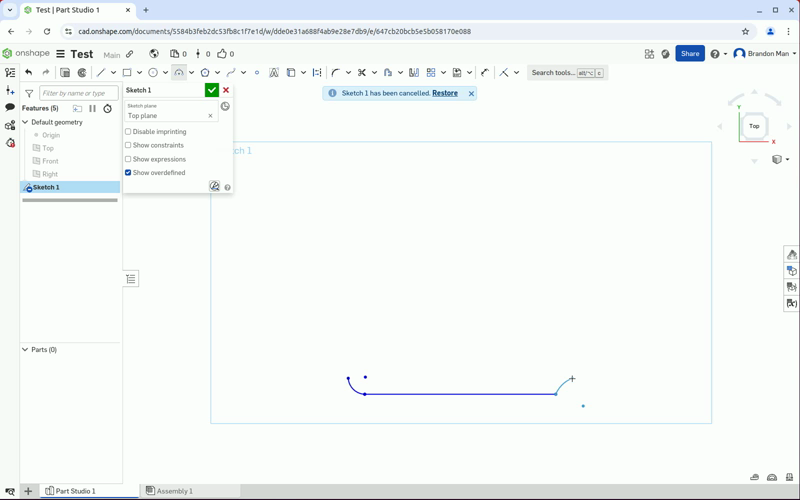
click(572, 378)
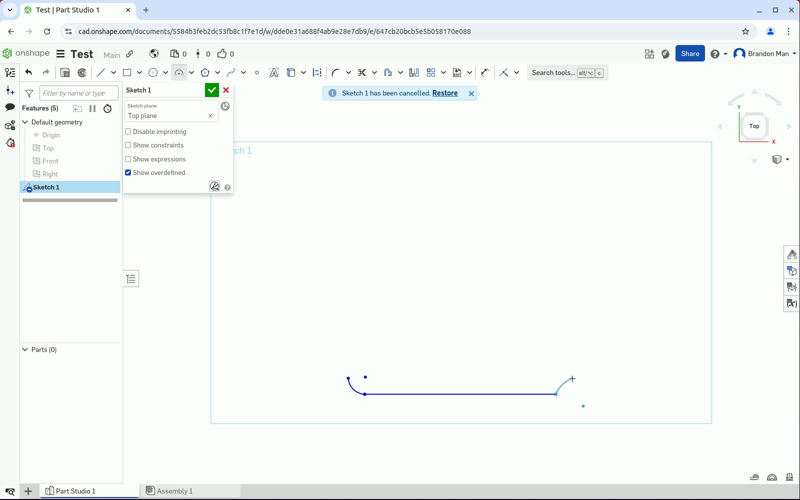
mouse_move(567, 389)
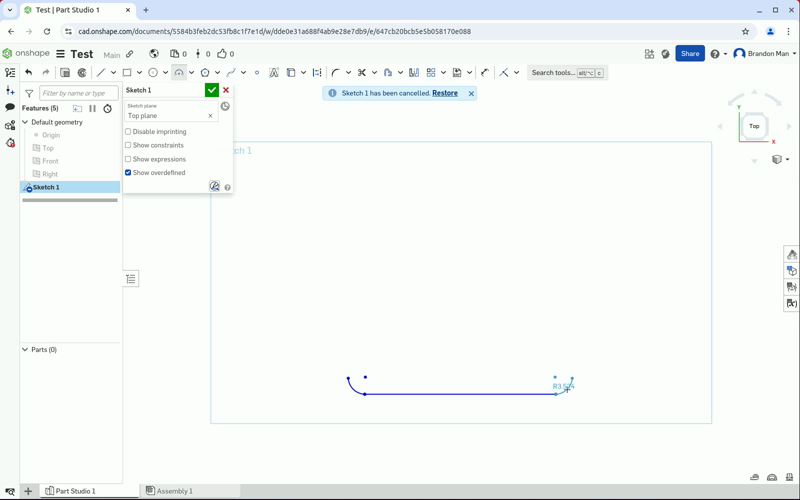
click(567, 389)
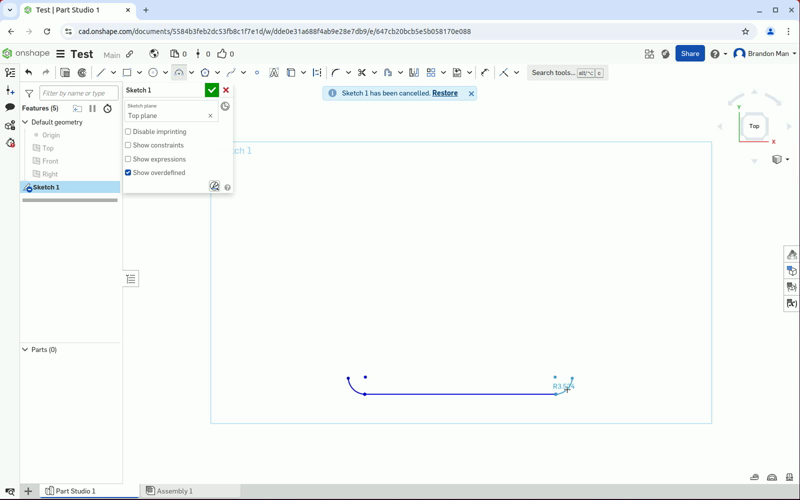
key_up(shift)
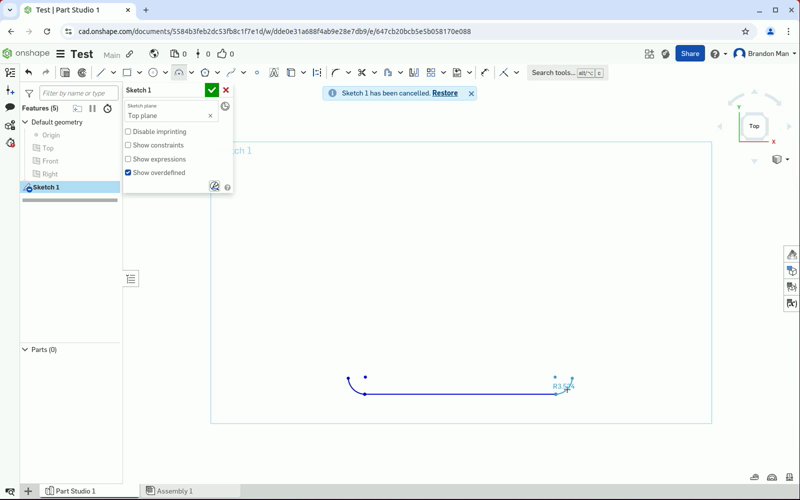
key(esc)
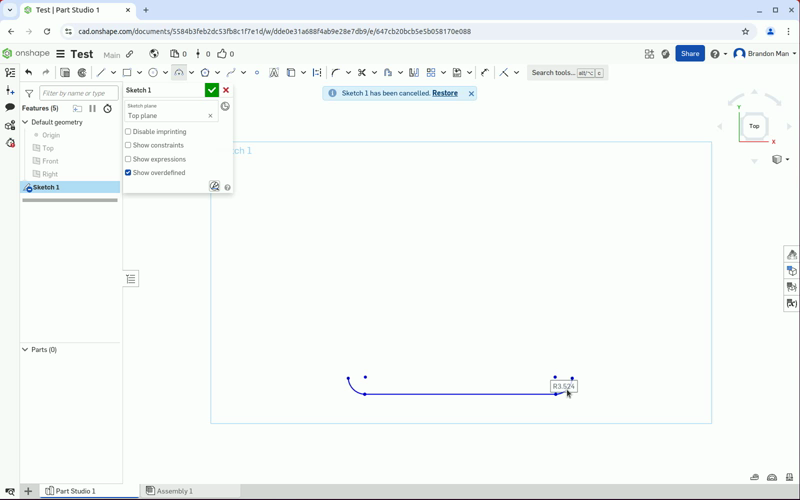
key(l)
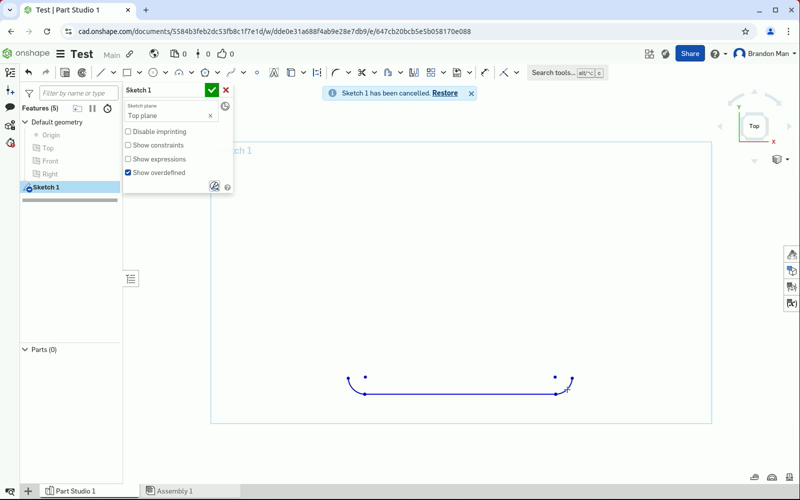
mouse_move(572, 378)
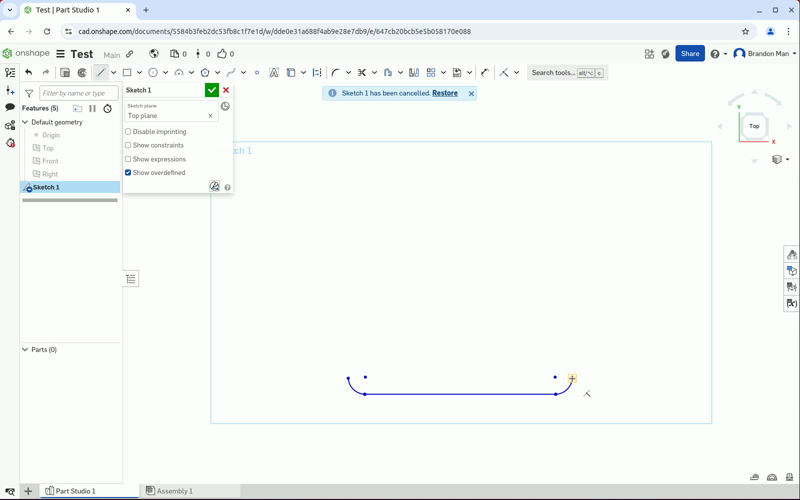
click(572, 378)
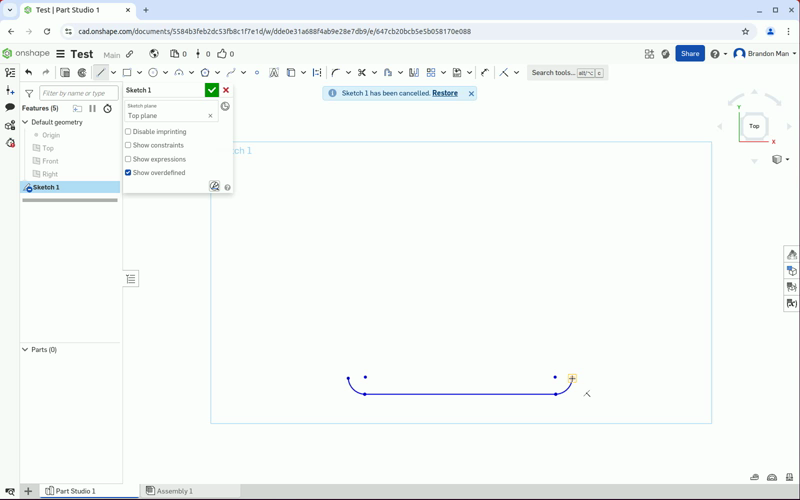
key_down(shift)
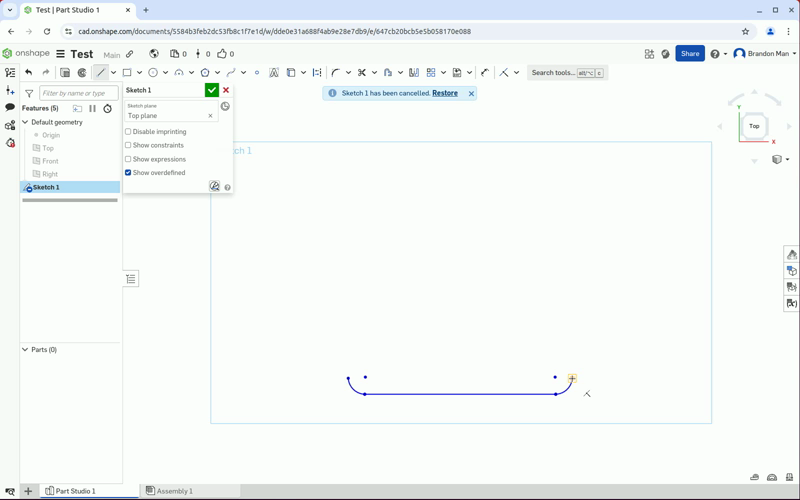
mouse_move(572, 189)
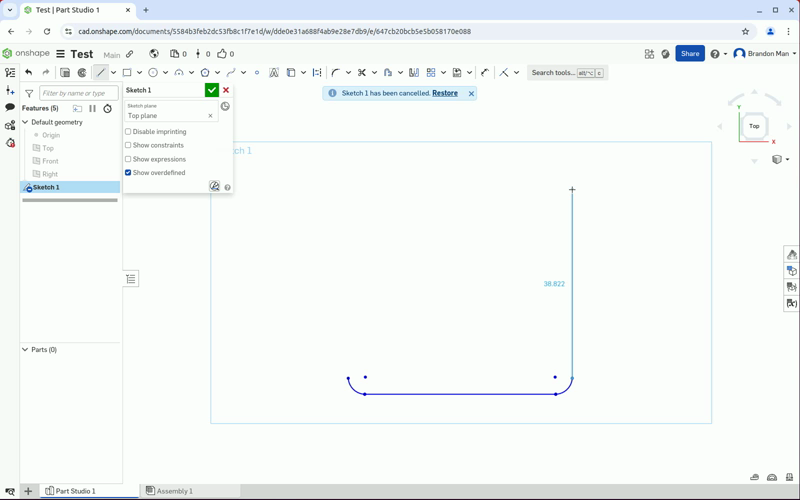
click(572, 189)
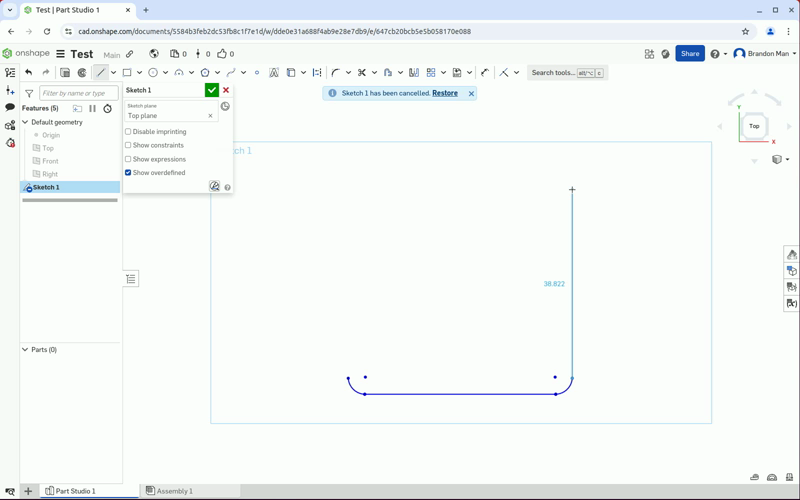
key_up(shift)
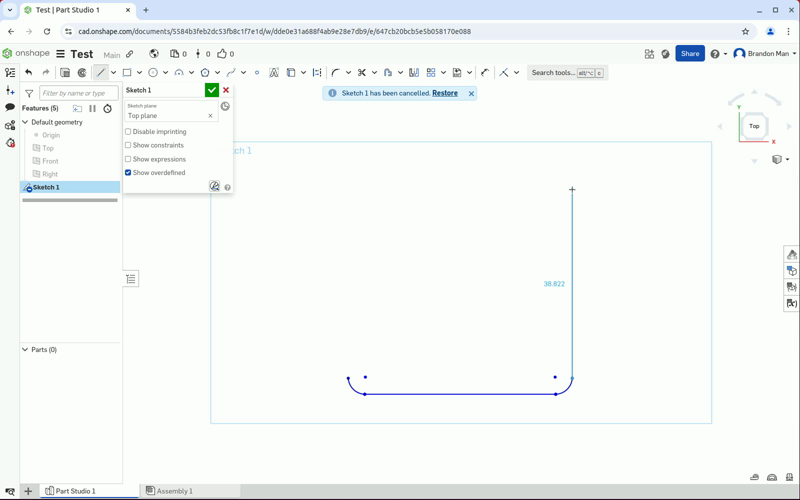
key(esc)
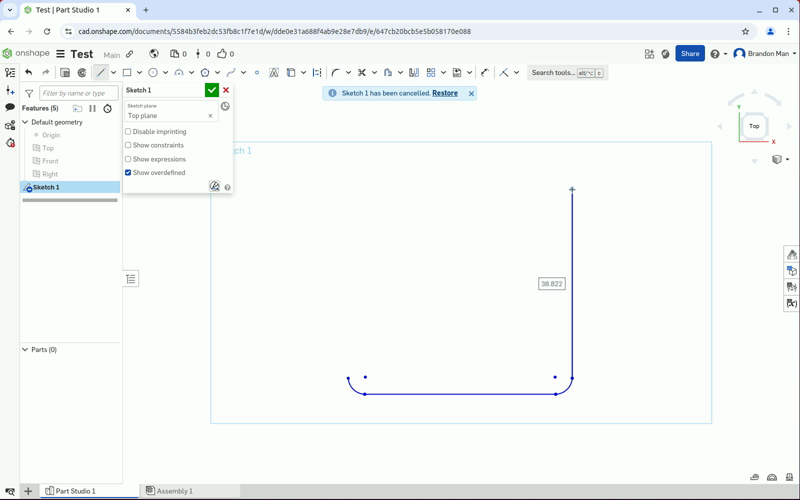
key(a)
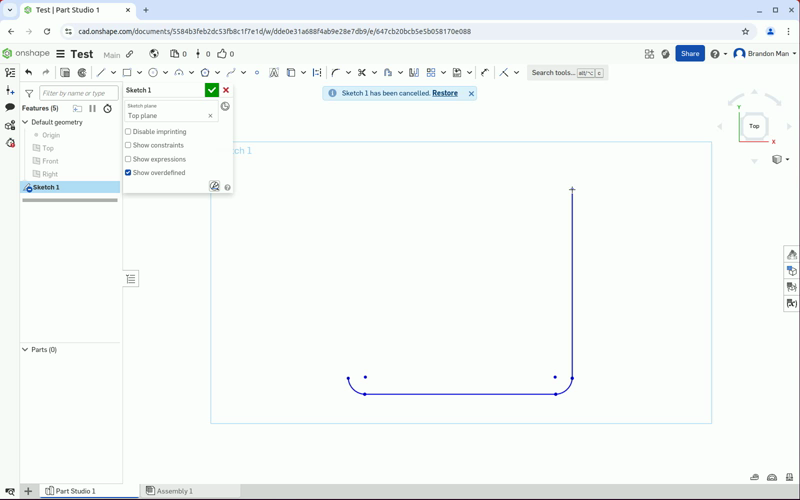
mouse_move(572, 189)
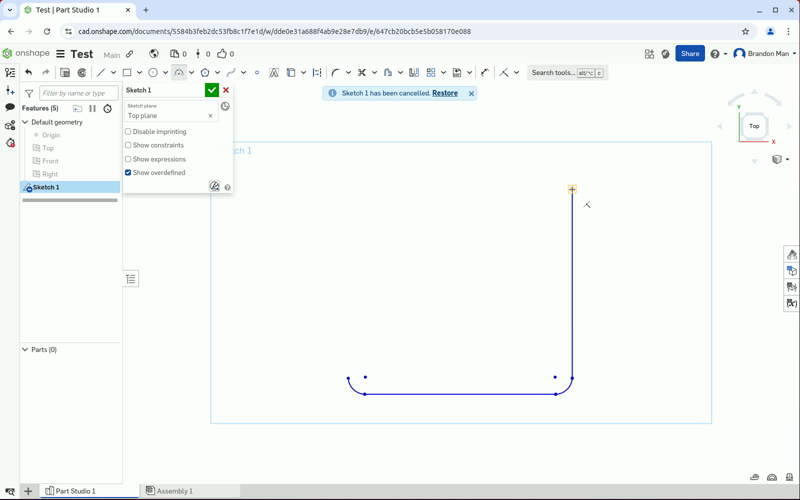
click(572, 189)
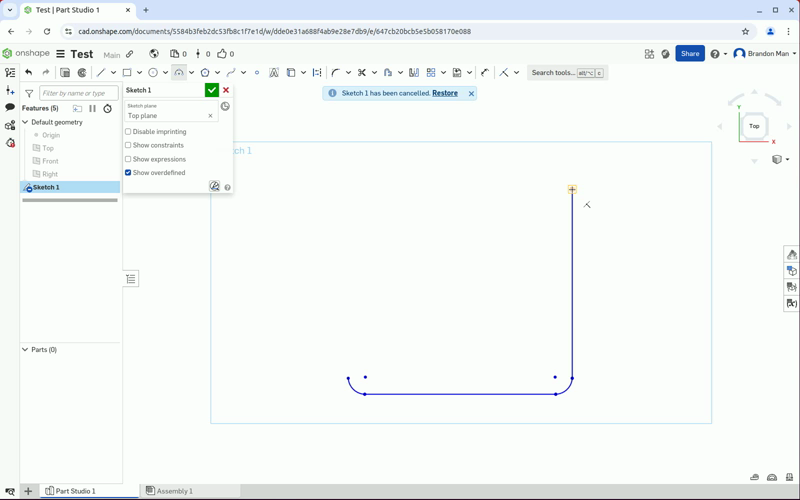
key_down(shift)
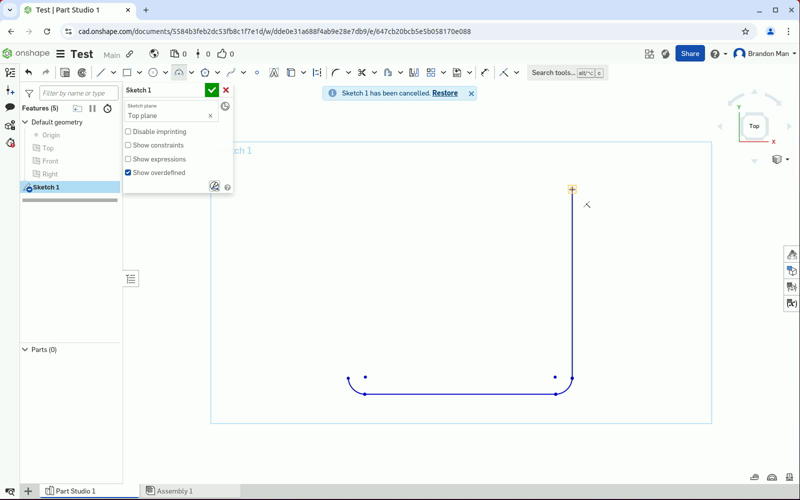
mouse_move(555, 170)
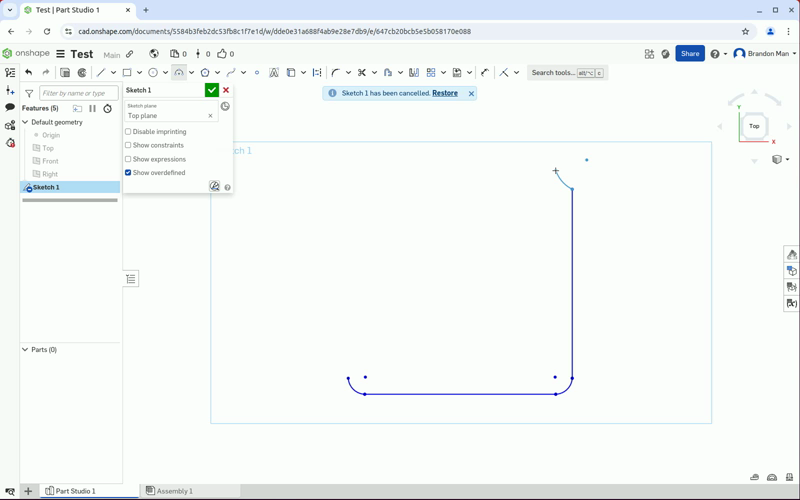
click(555, 170)
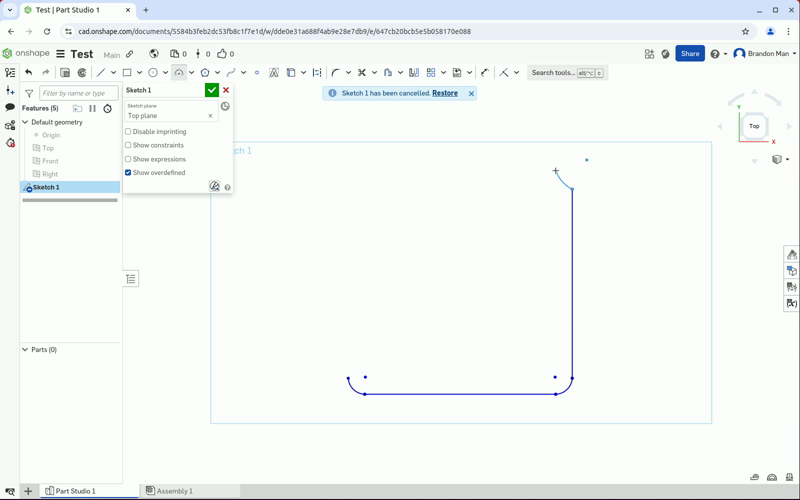
mouse_move(567, 176)
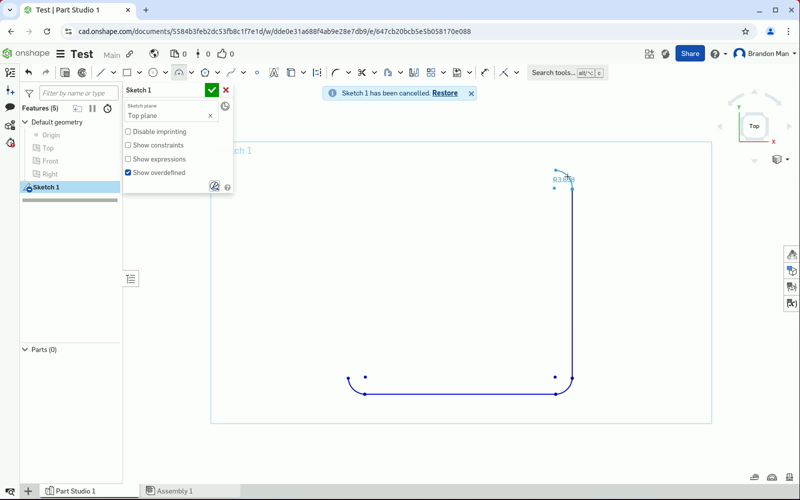
click(567, 176)
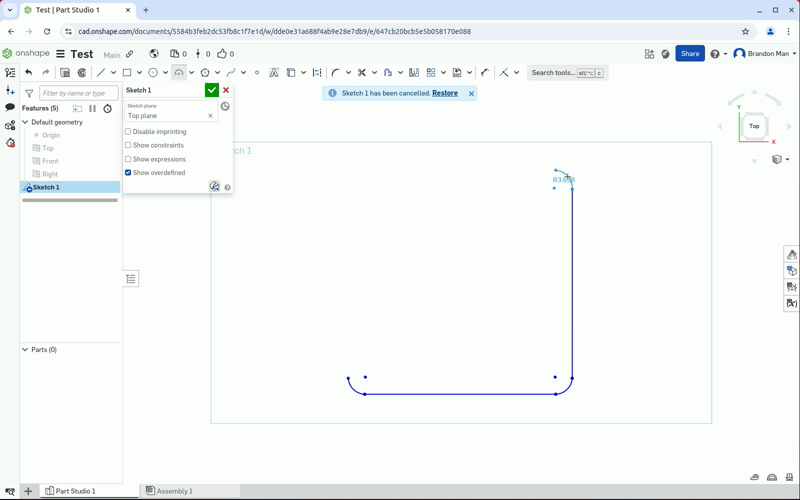
key_up(shift)
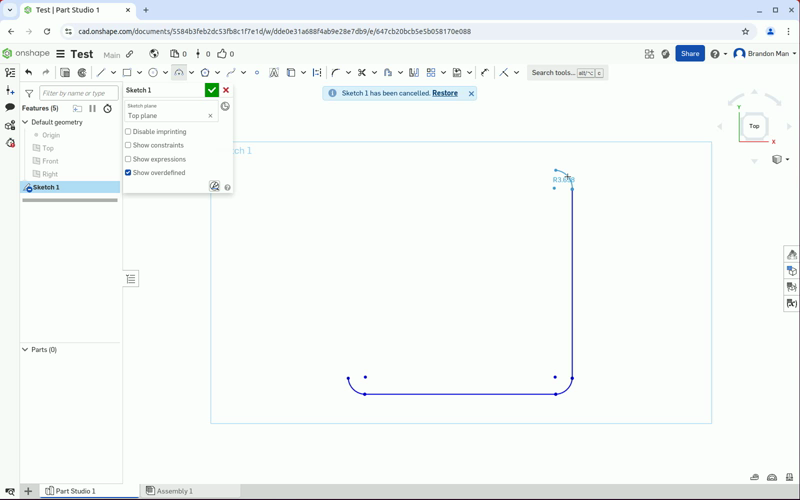
key(esc)
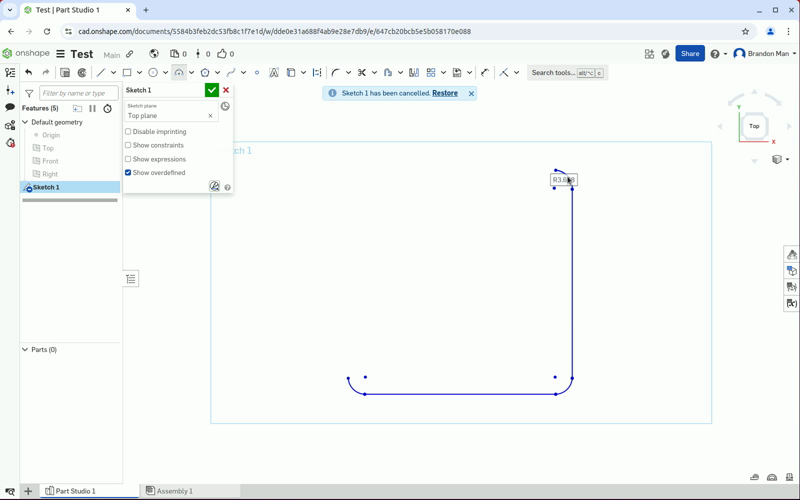
key(l)
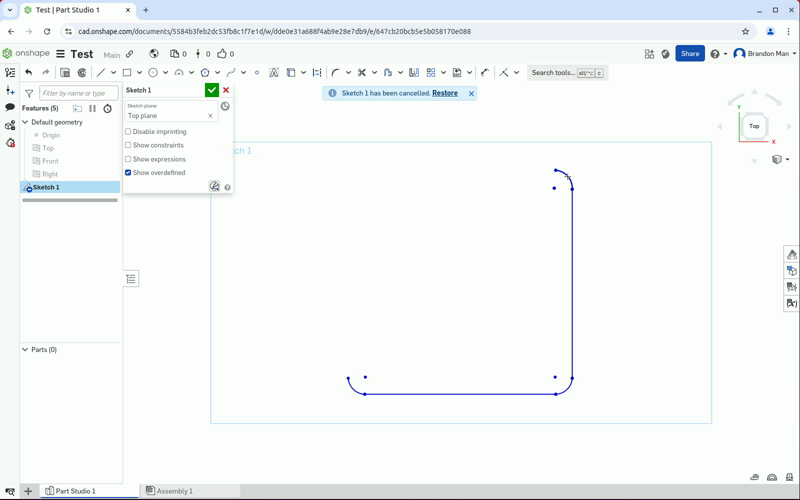
mouse_move(555, 170)
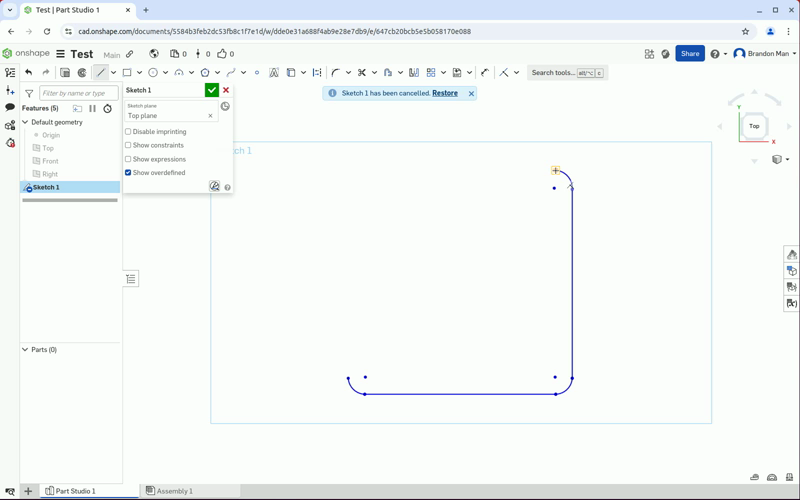
click(555, 170)
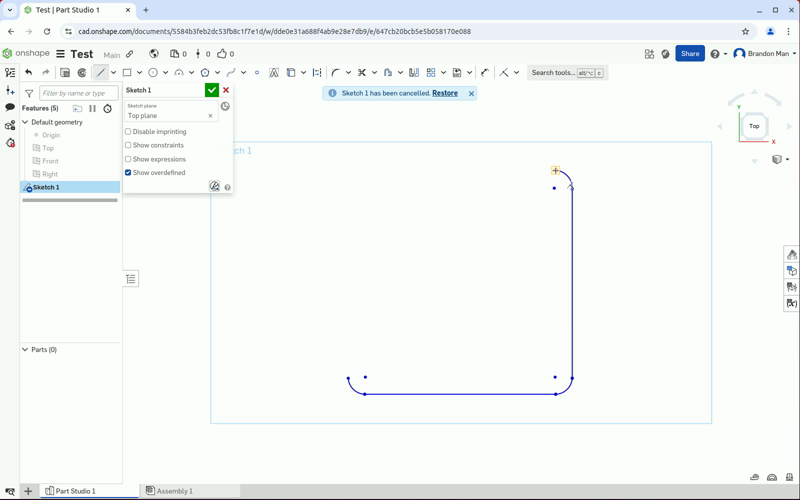
key_down(shift)
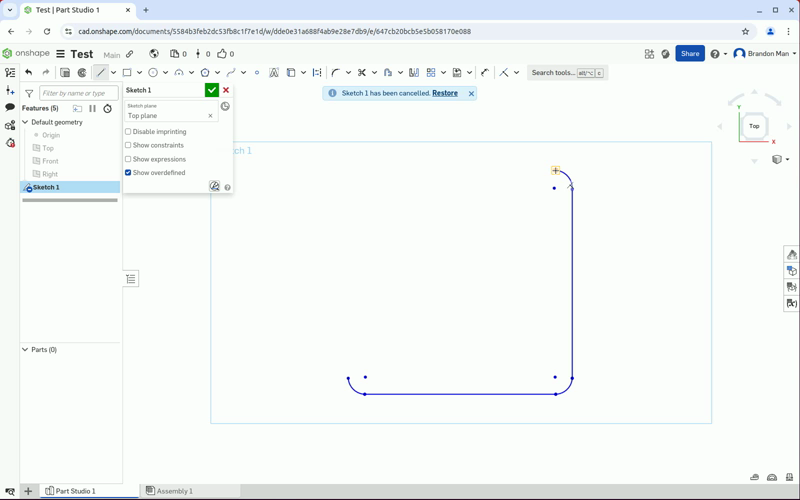
mouse_move(364, 170)
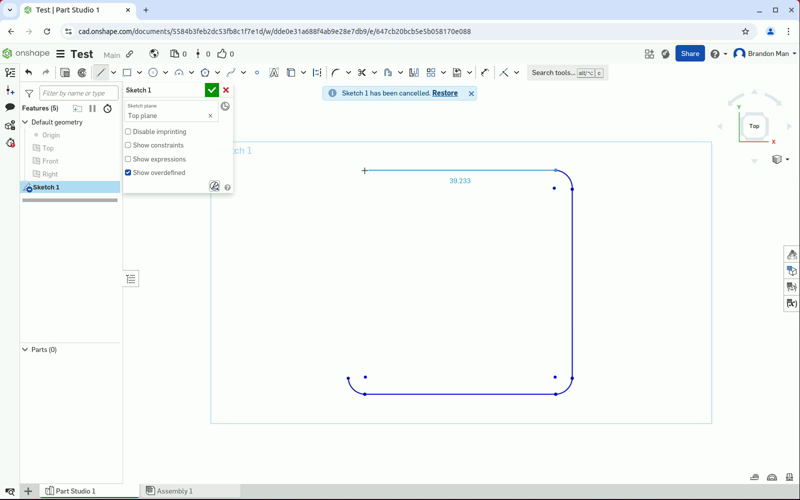
click(364, 170)
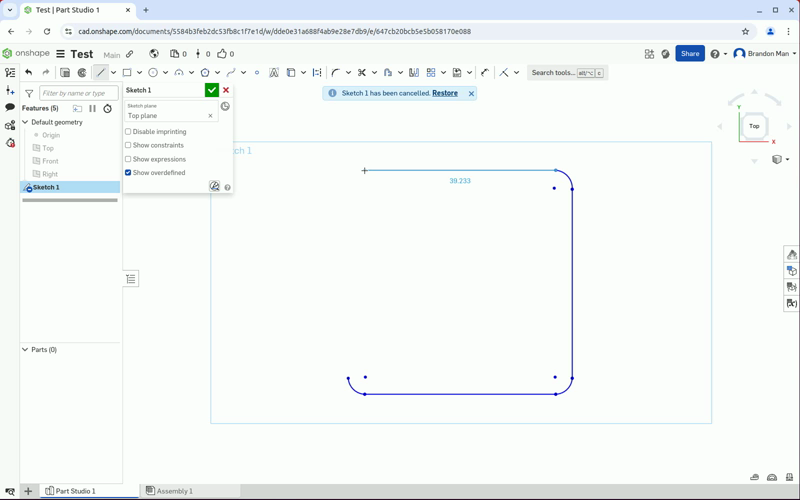
key_up(shift)
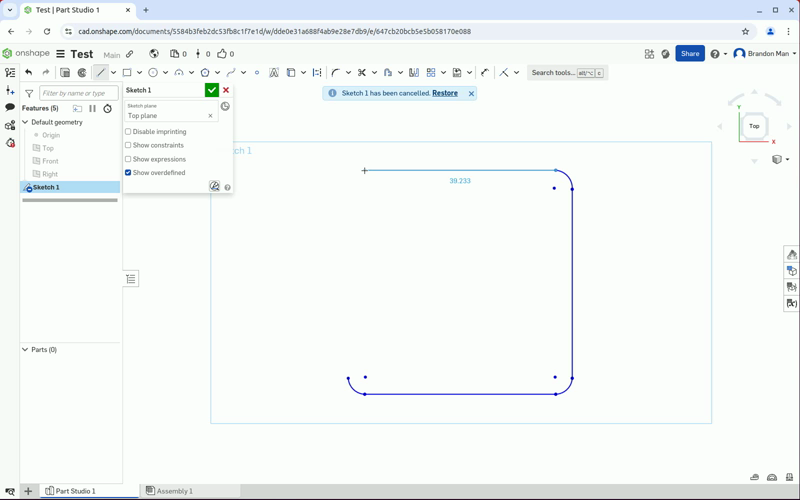
key(esc)
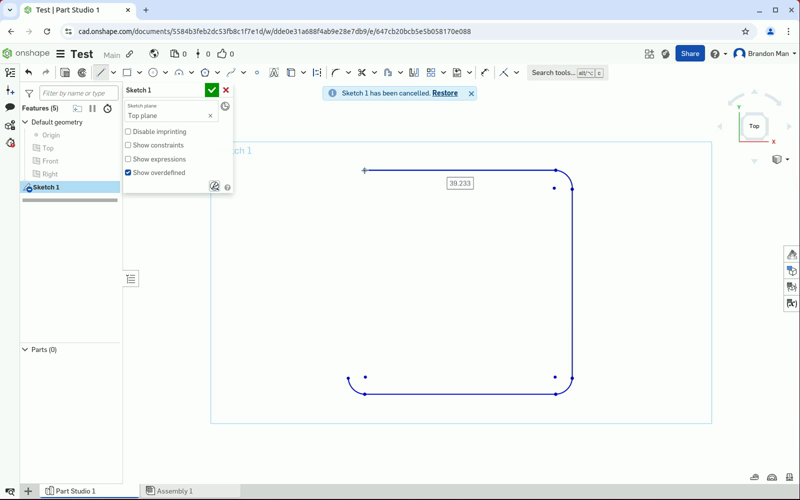
key(a)
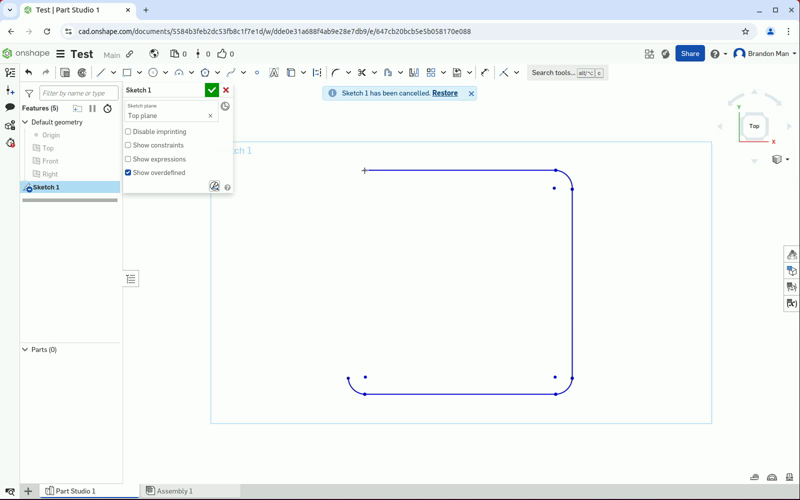
mouse_move(364, 170)
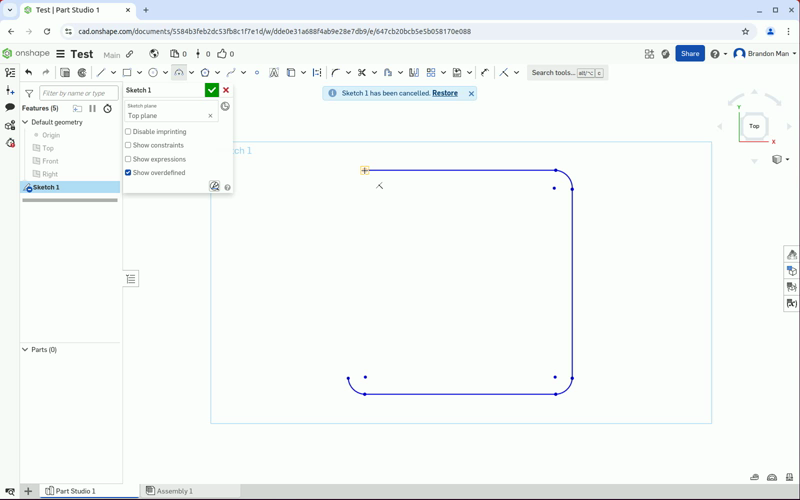
click(364, 170)
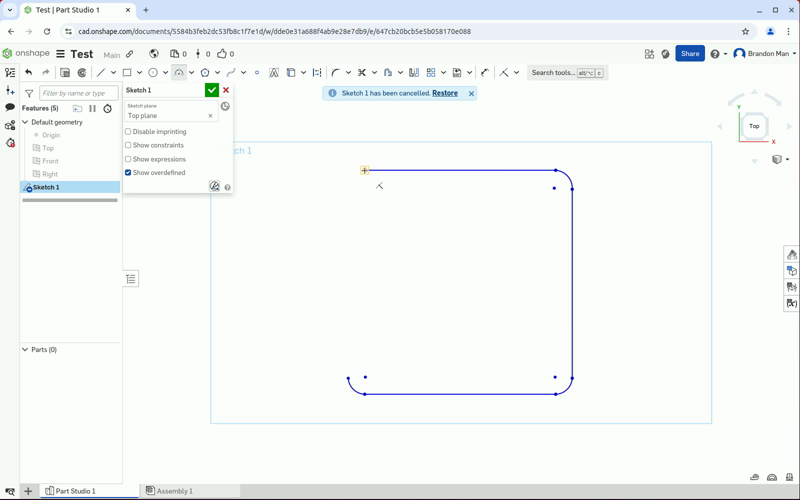
key_down(shift)
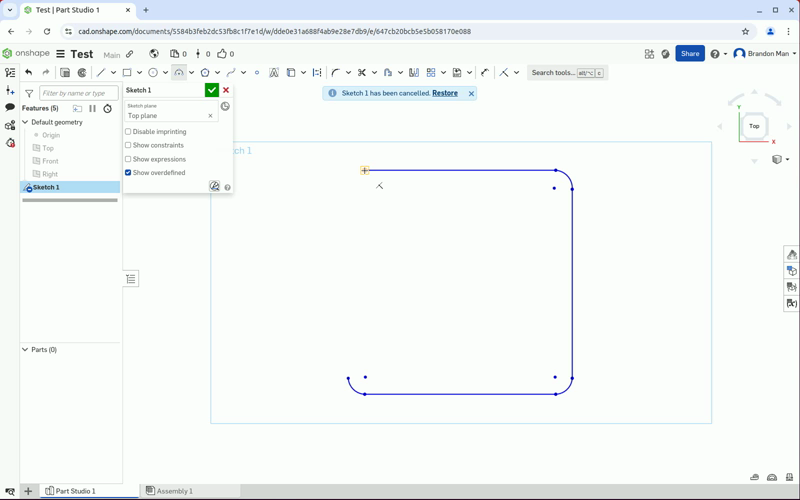
mouse_move(348, 189)
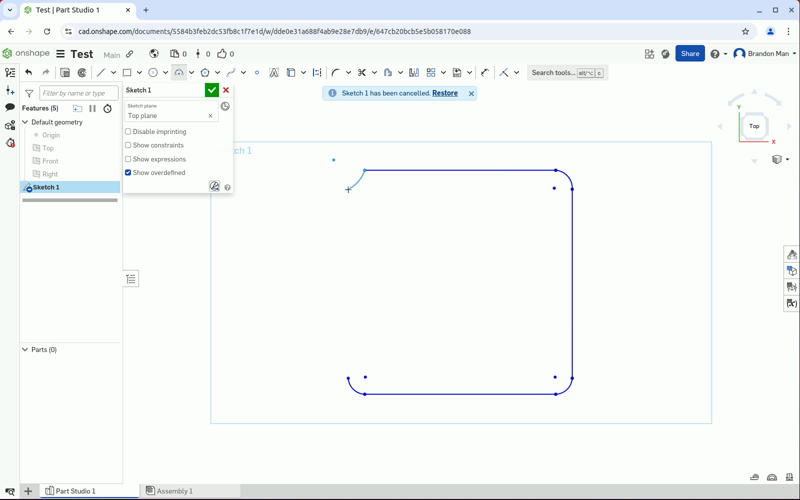
click(348, 189)
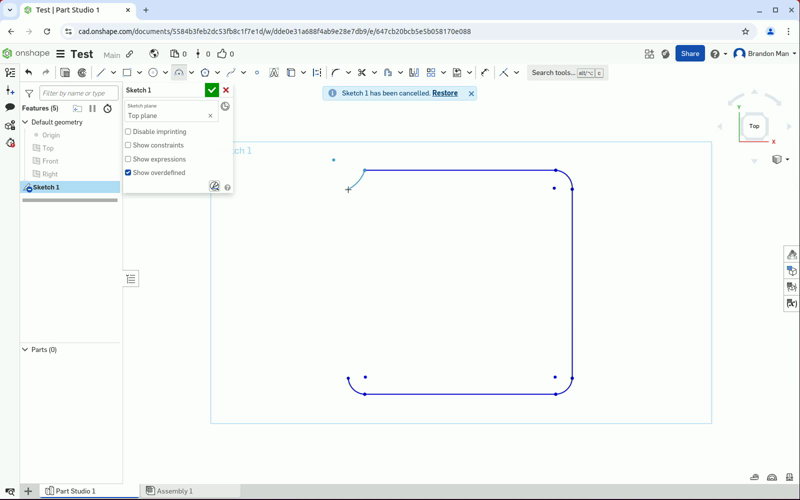
mouse_move(352, 176)
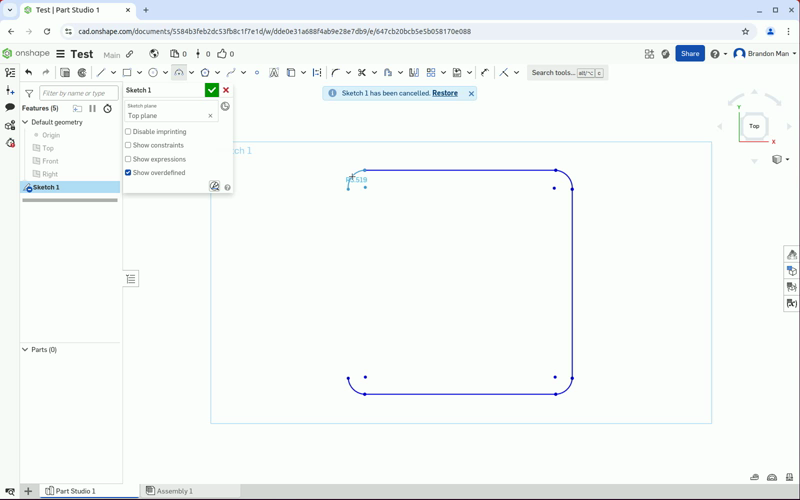
click(352, 176)
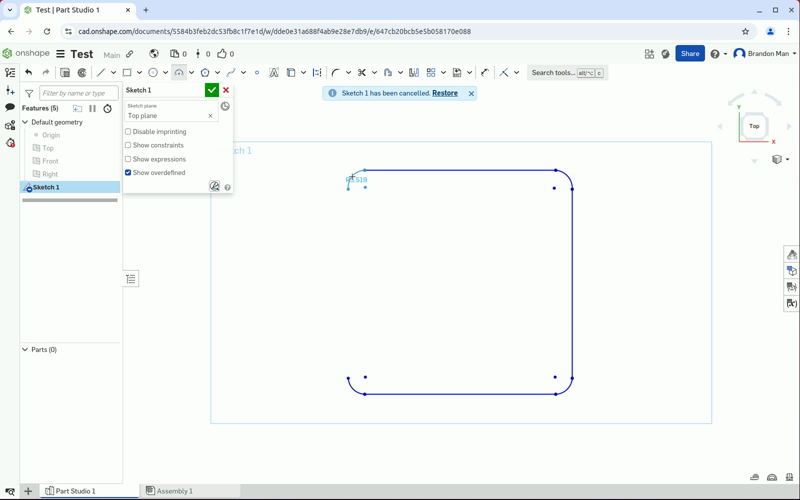
key_up(shift)
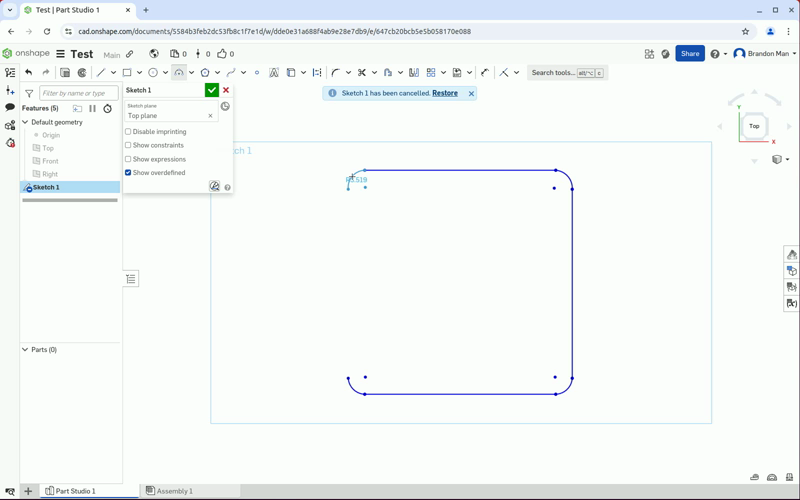
key(esc)
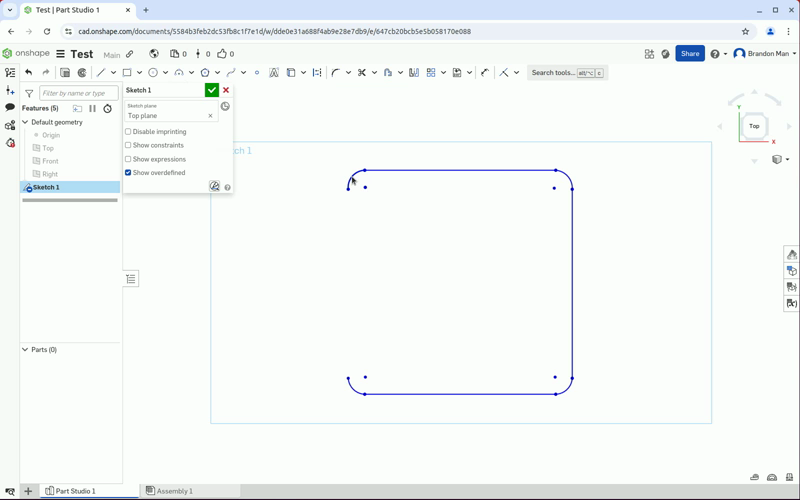
key(l)
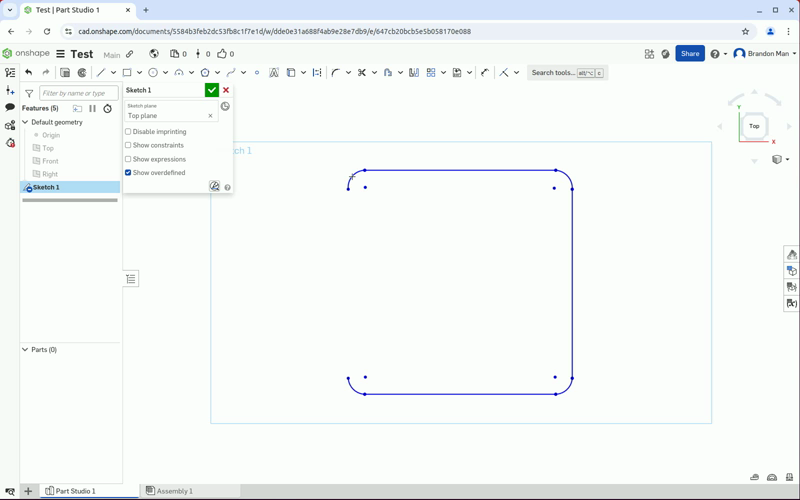
mouse_move(348, 189)
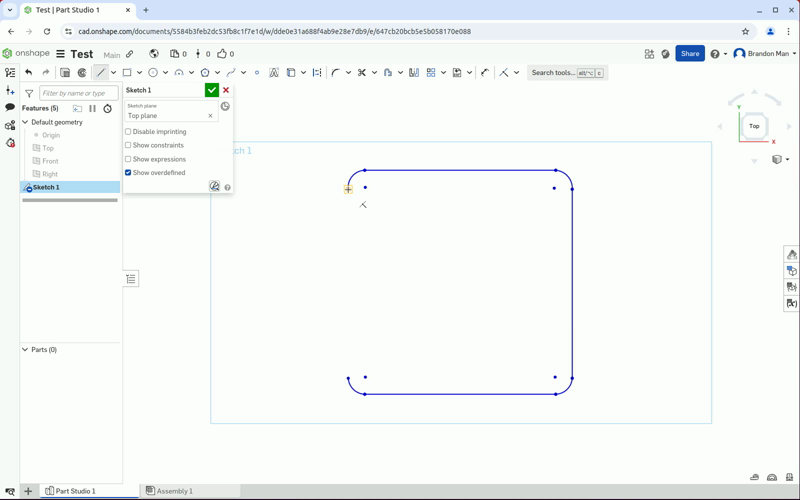
click(348, 189)
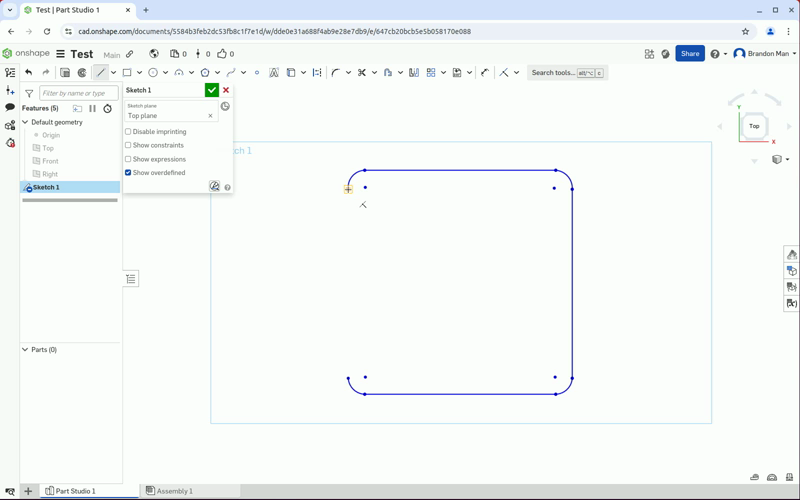
key_down(shift)
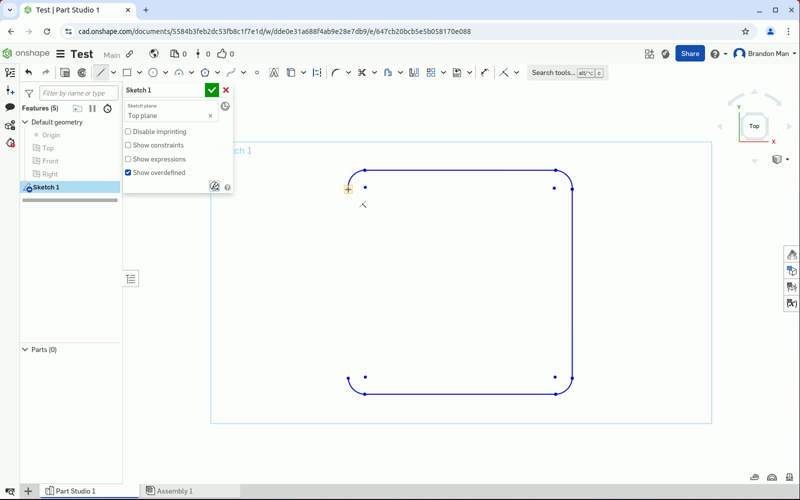
mouse_move(348, 378)
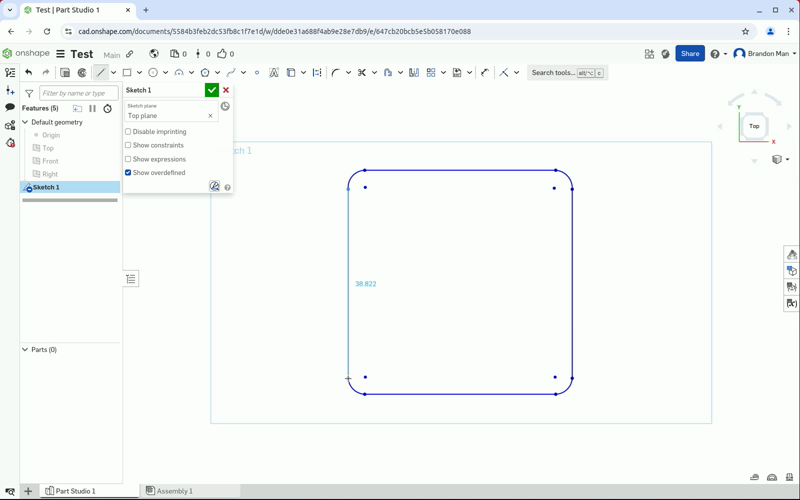
key_up(shift)
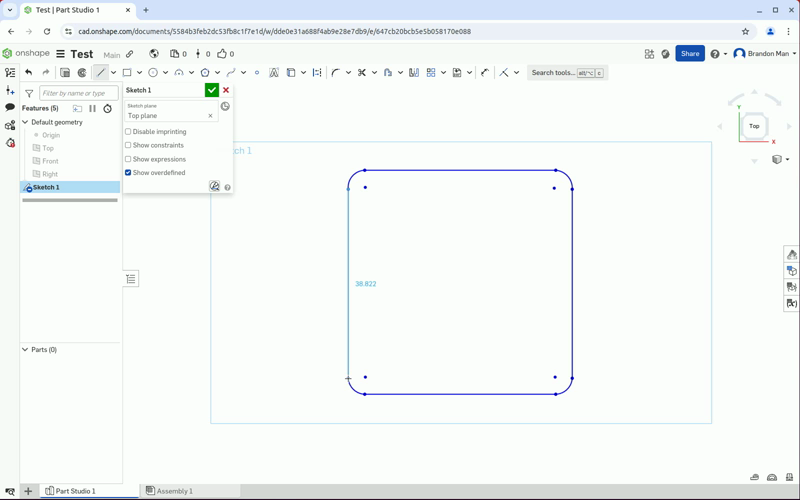
click(348, 378)
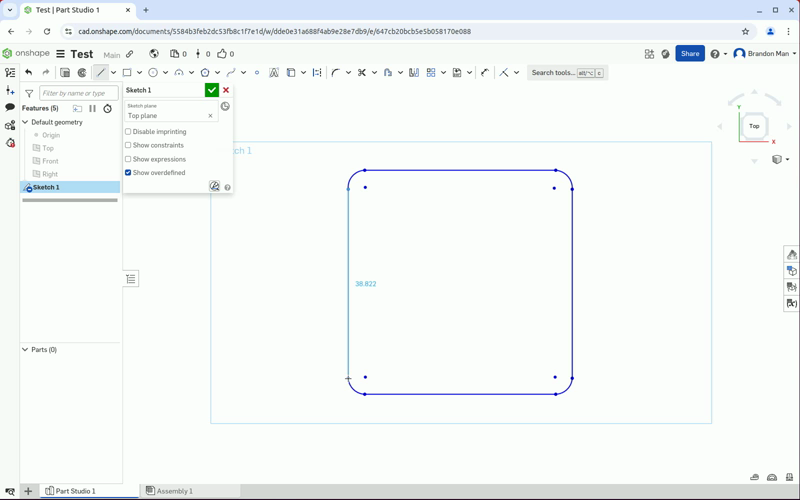
key(esc)
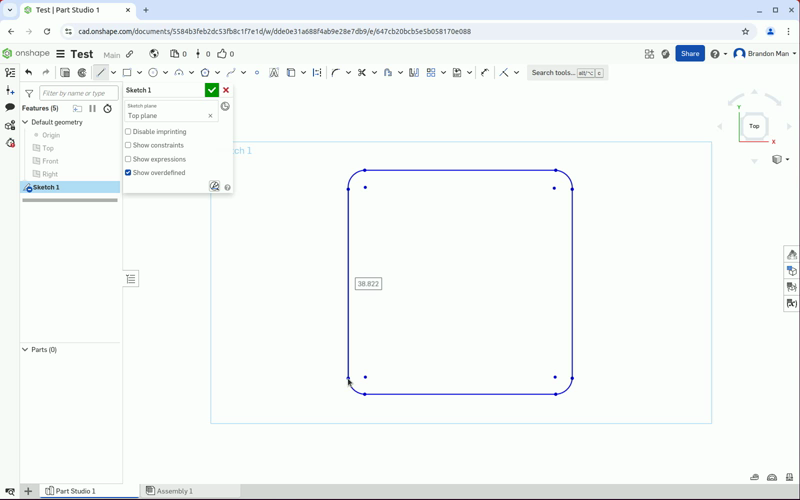
key(c)
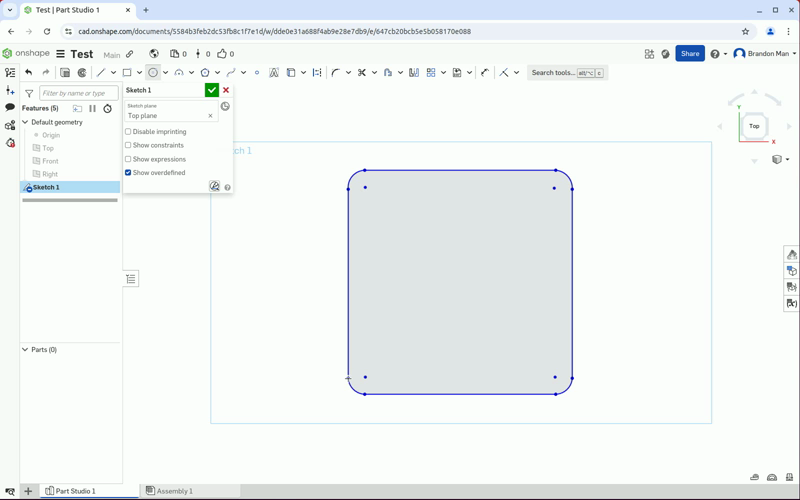
key_down(shift)
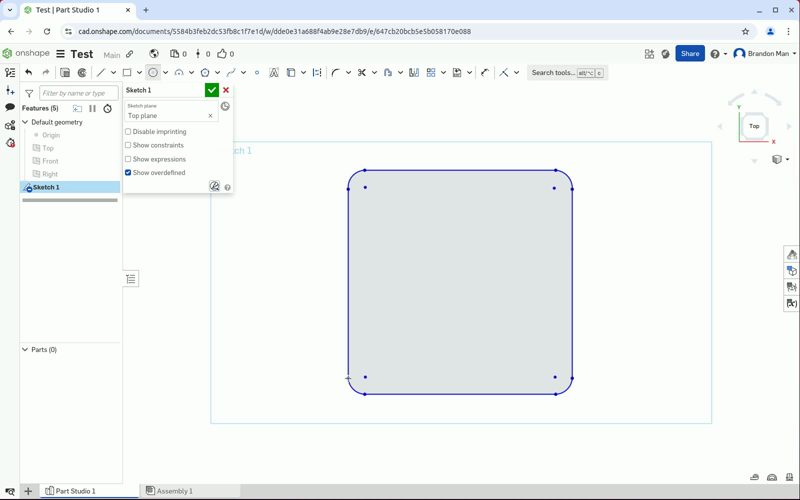
mouse_move(364, 378)
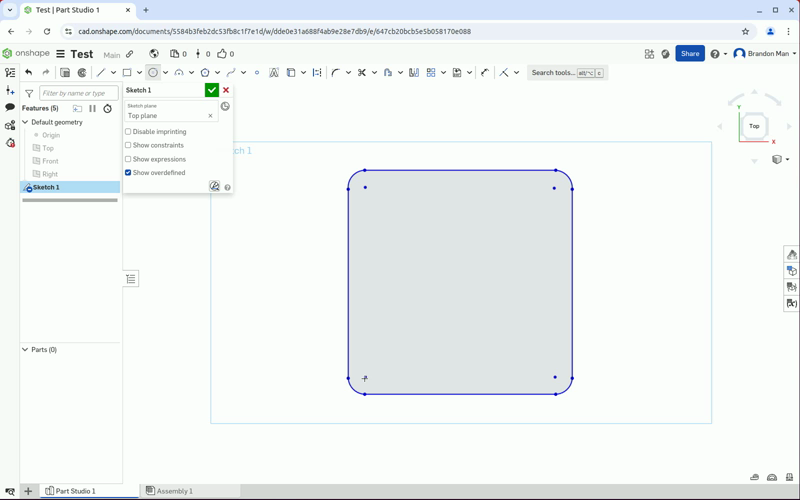
click(364, 378)
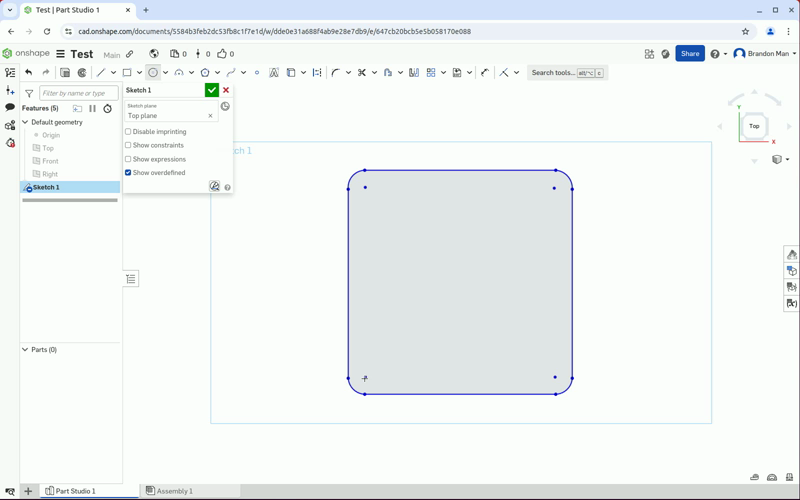
key_up(shift)
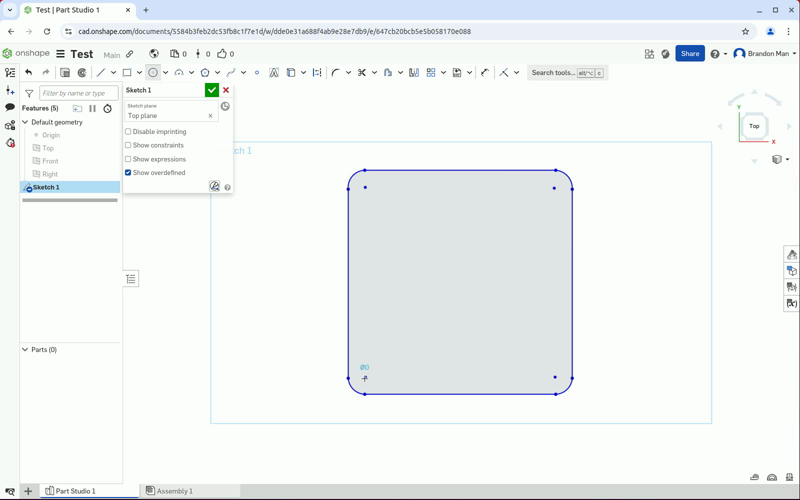
mouse_move(374, 378)
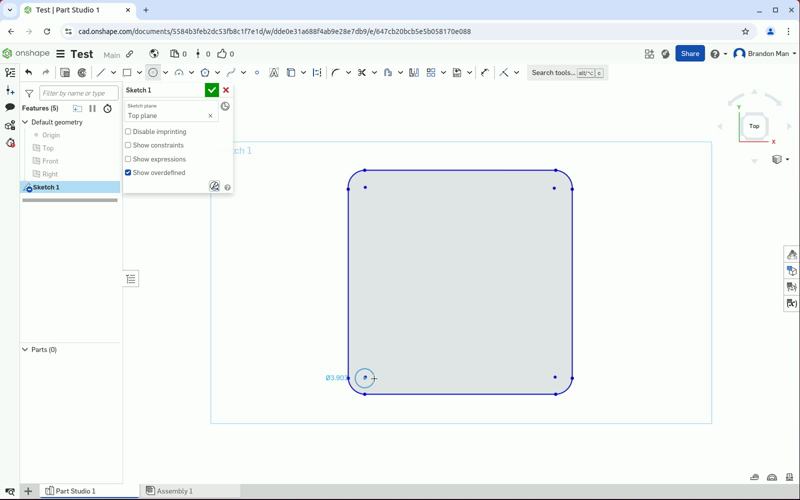
click(374, 378)
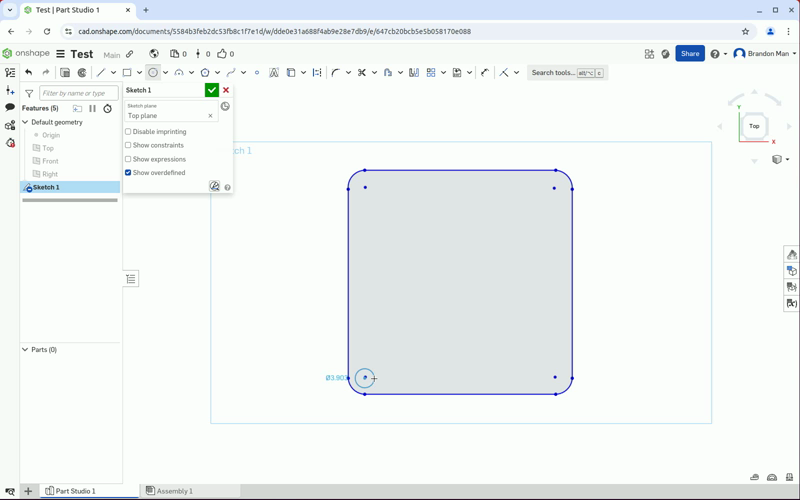
key(esc)
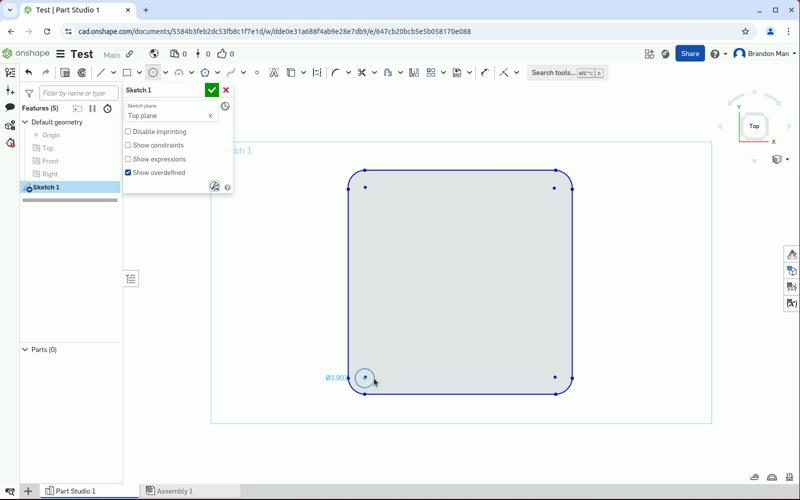
key(c)
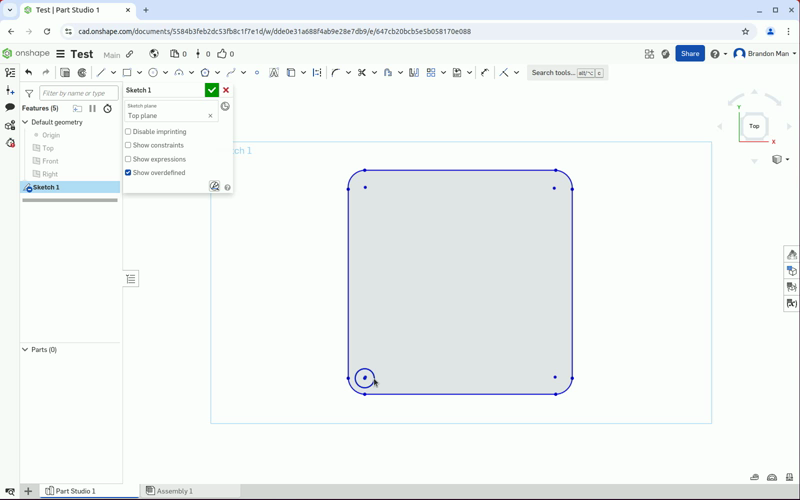
key_down(shift)
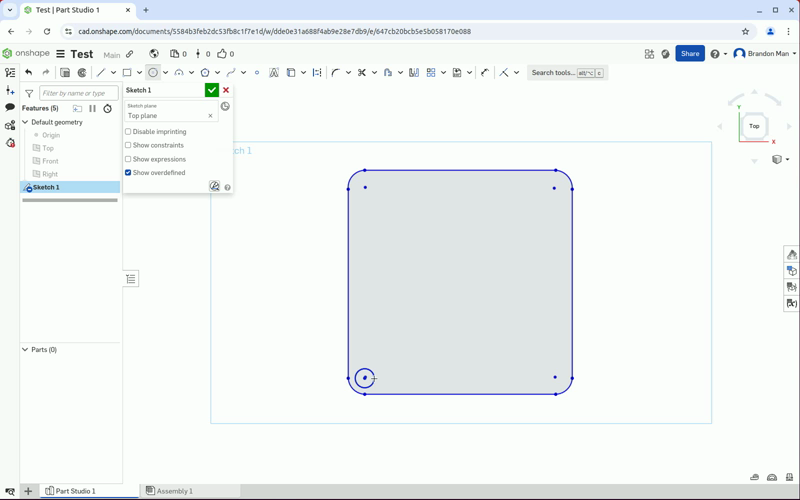
mouse_move(364, 189)
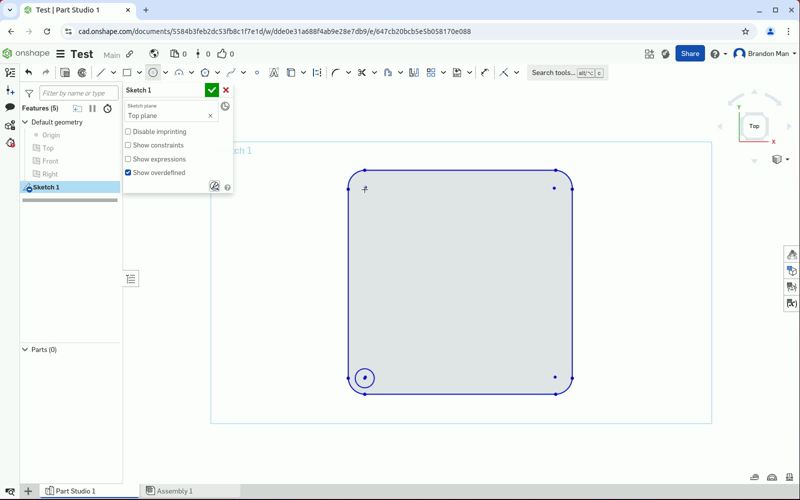
scroll(6)
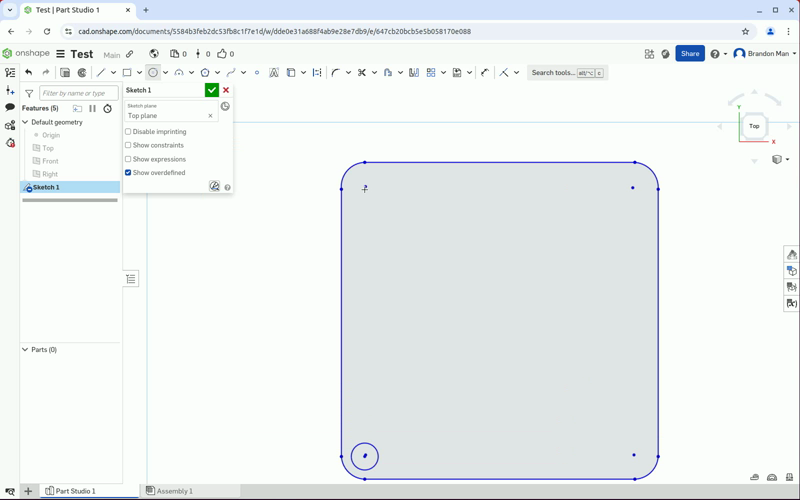
scroll(6)
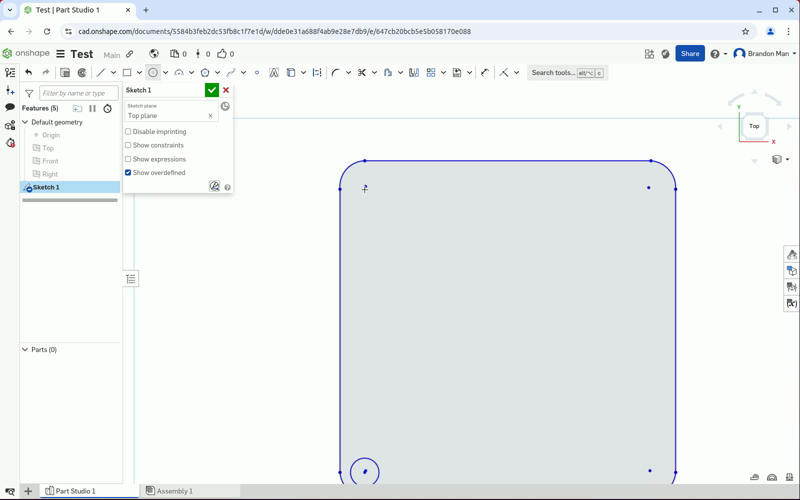
scroll(6)
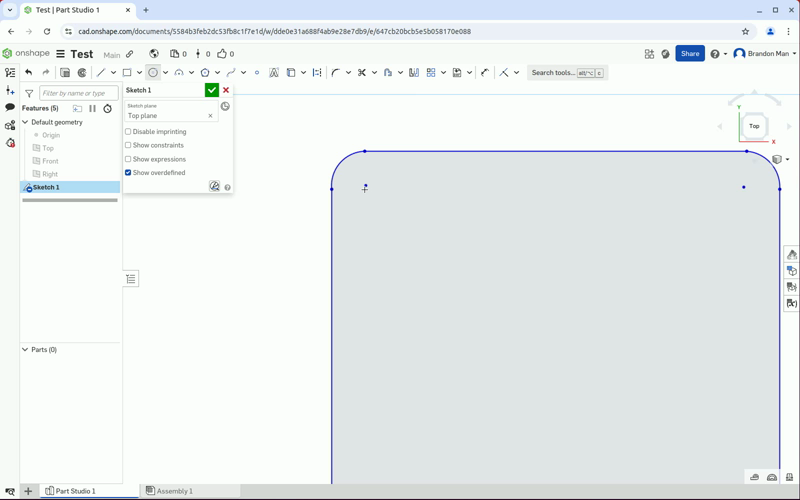
scroll(6)
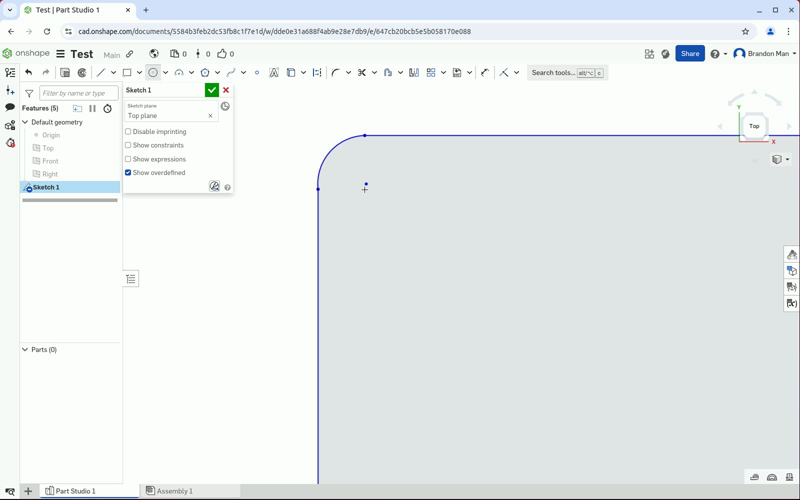
scroll(6)
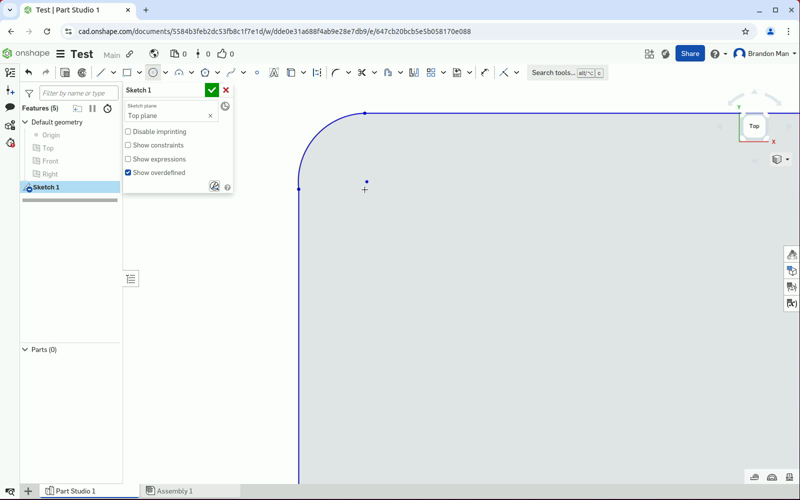
scroll(6)
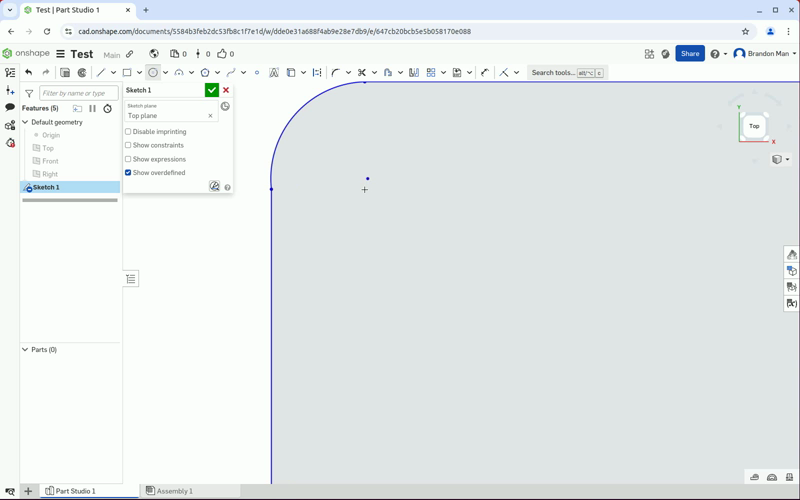
scroll(6)
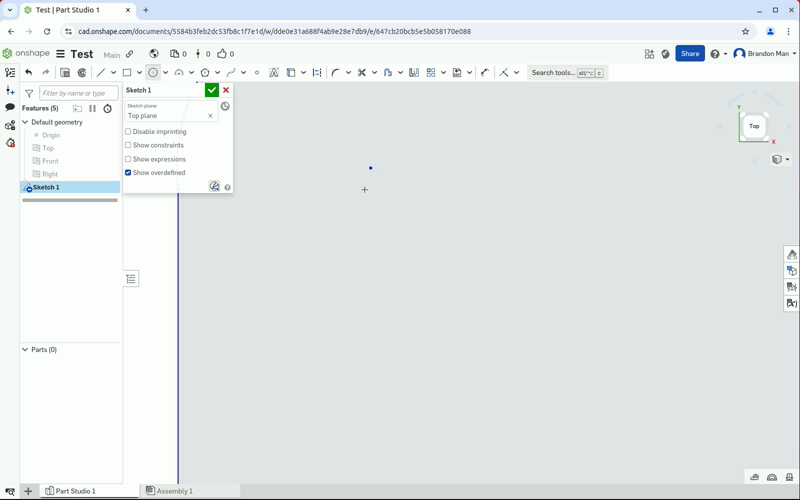
click(364, 189)
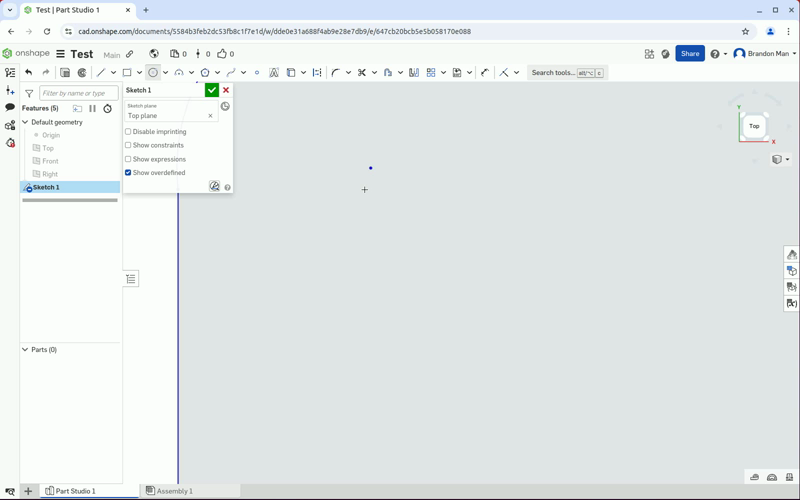
scroll(-6)
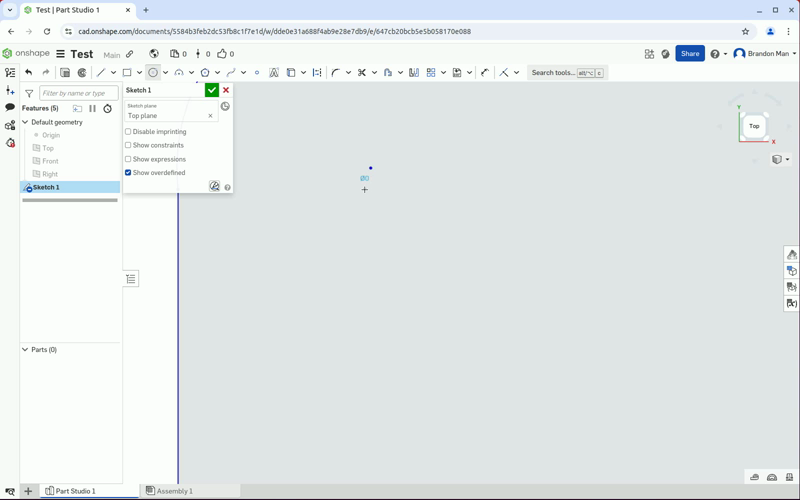
scroll(-6)
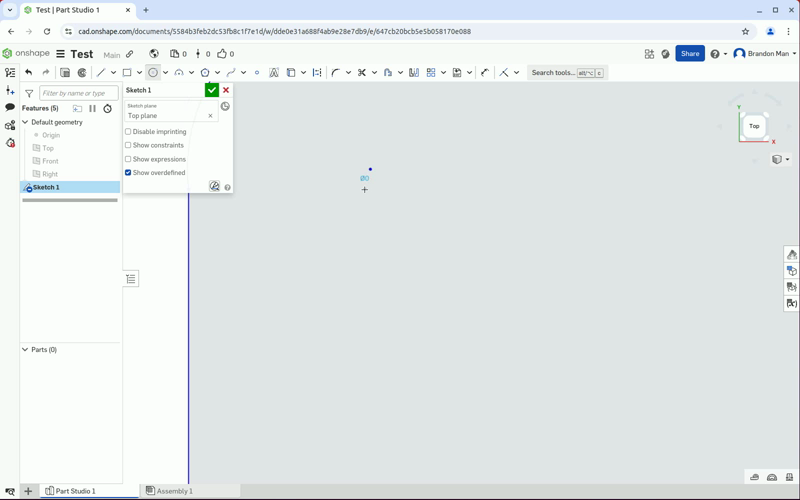
scroll(-6)
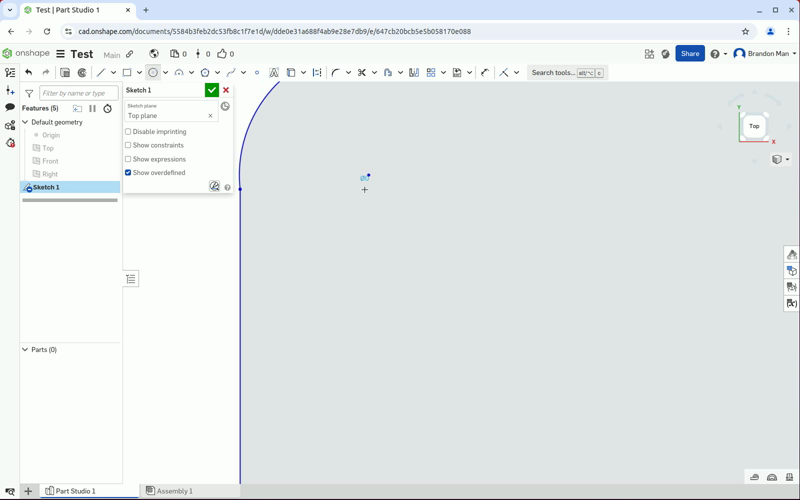
scroll(-6)
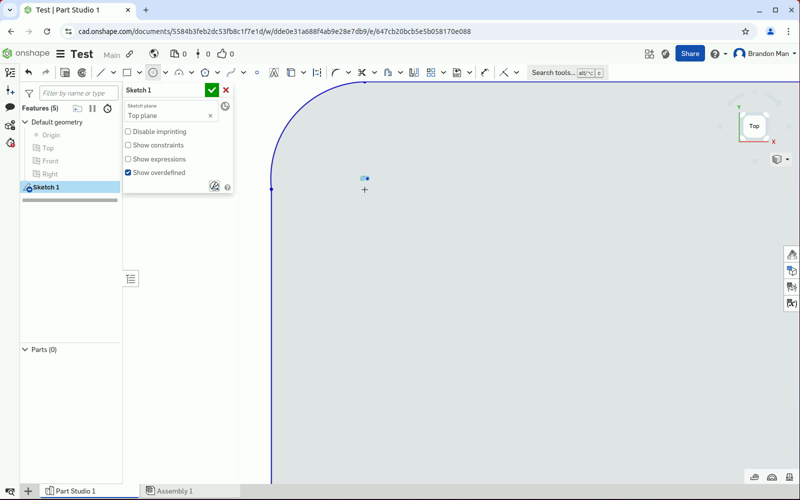
scroll(-6)
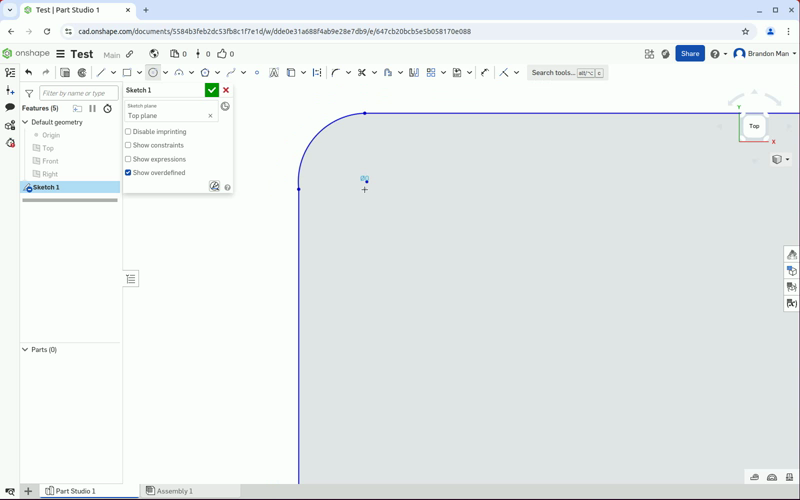
scroll(-6)
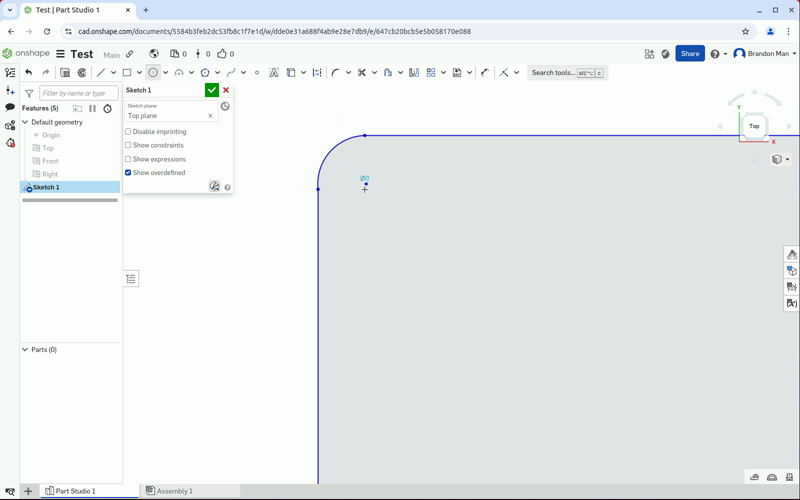
scroll(-6)
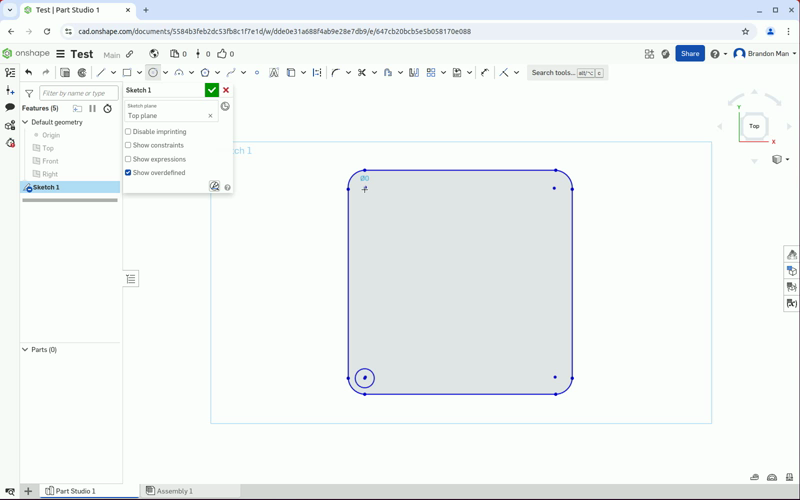
key_up(shift)
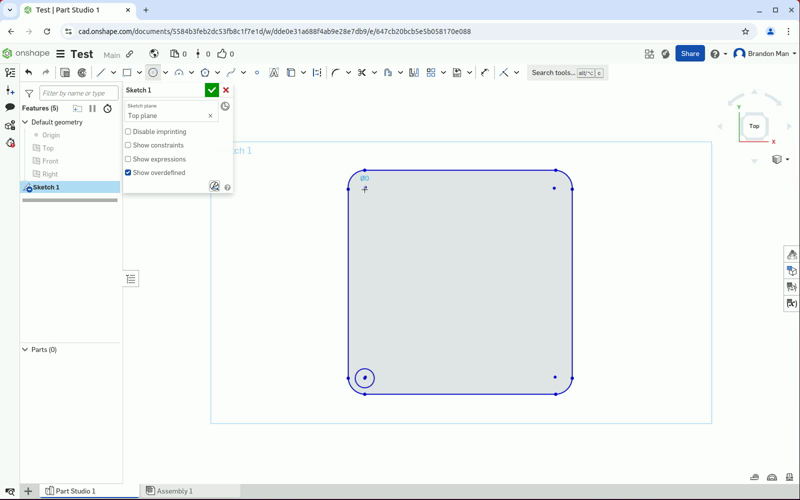
mouse_move(374, 189)
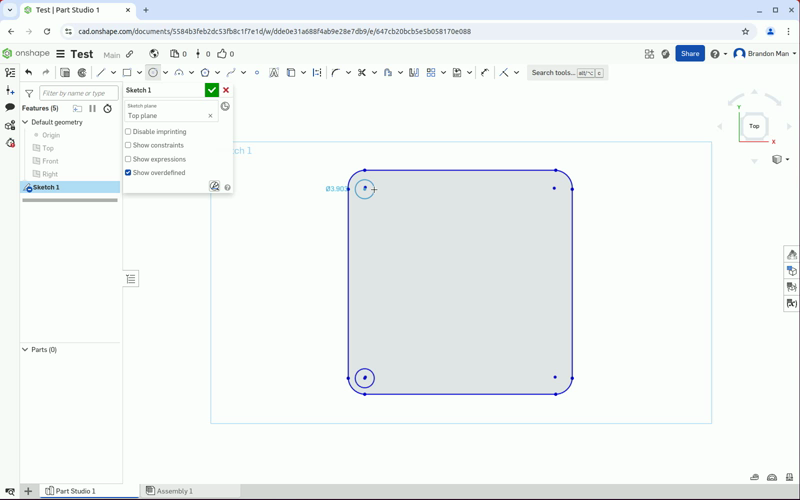
click(374, 189)
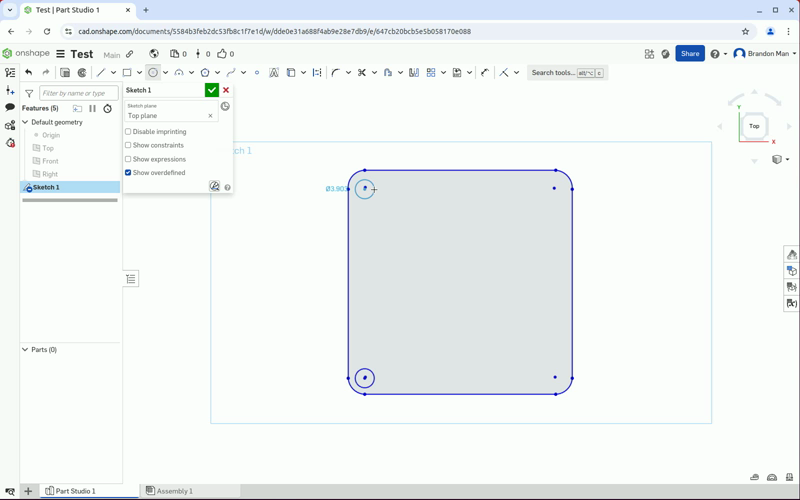
key(esc)
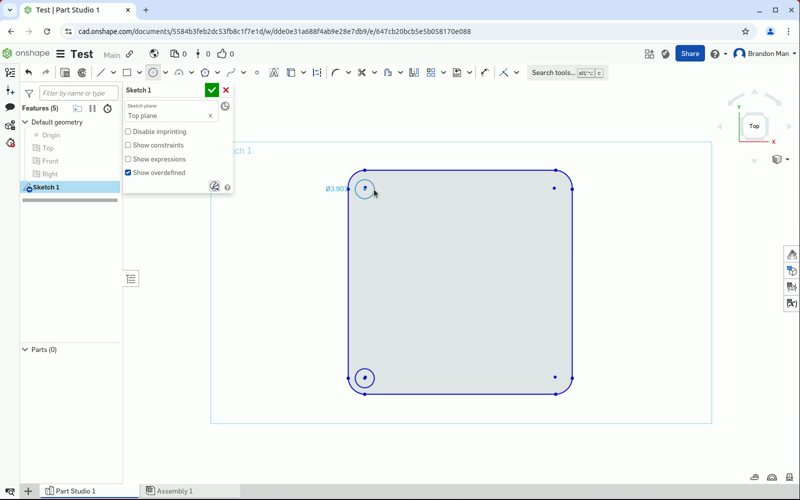
key(c)
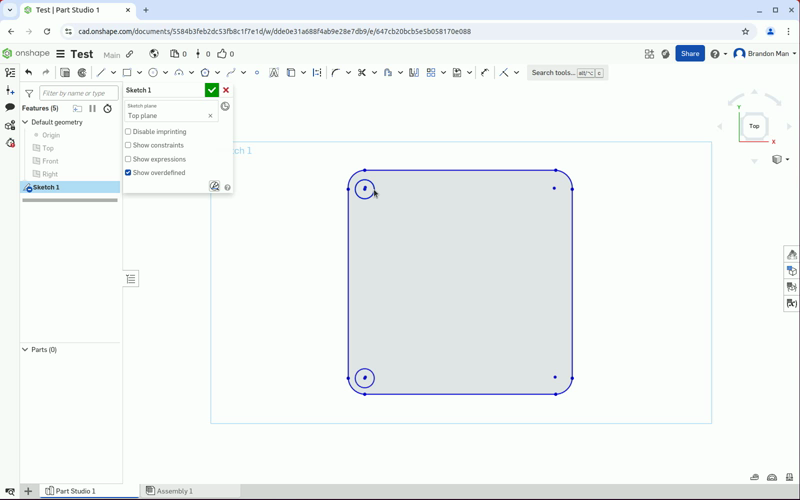
key_down(shift)
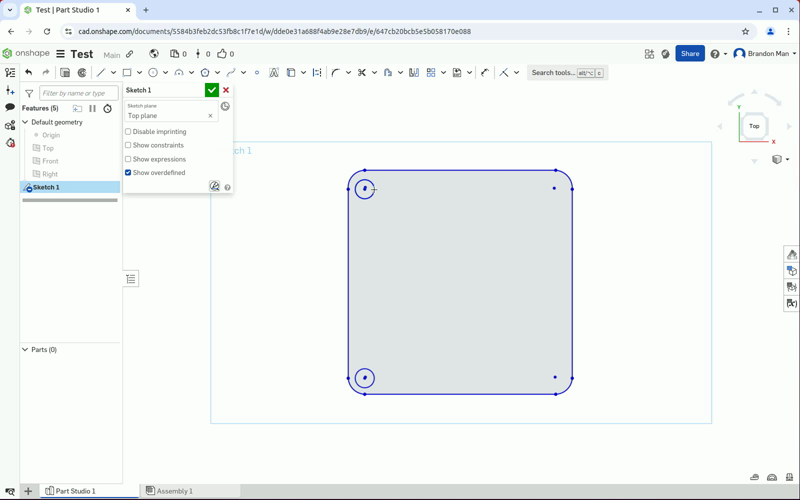
mouse_move(555, 378)
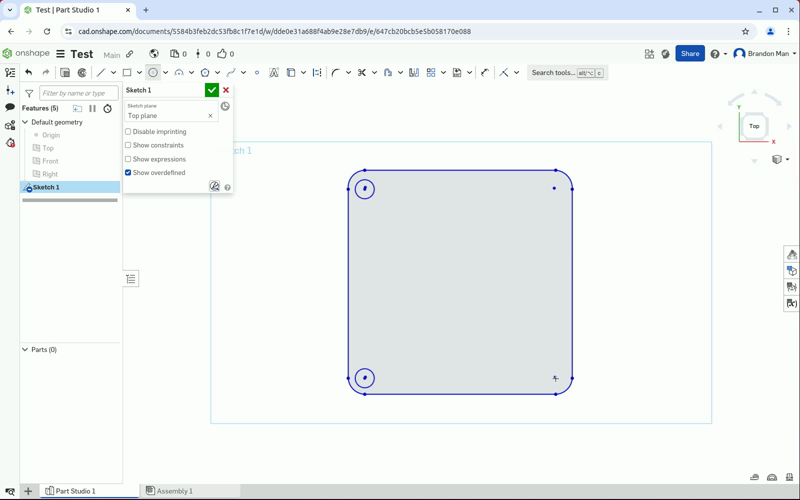
click(555, 378)
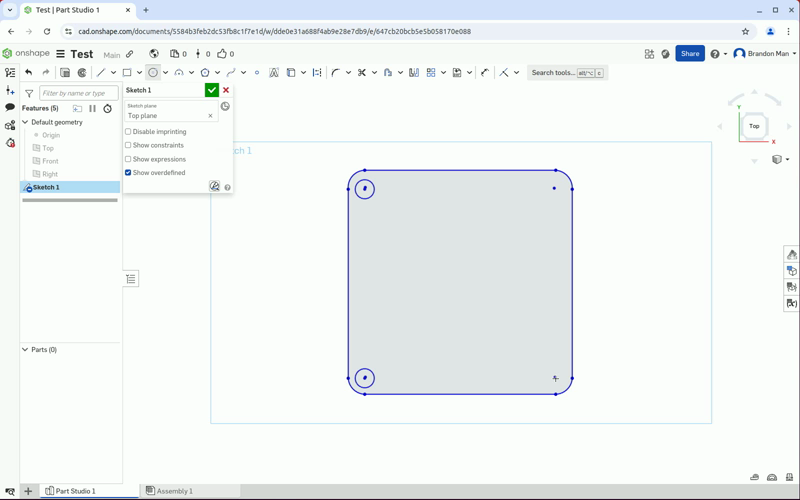
key_up(shift)
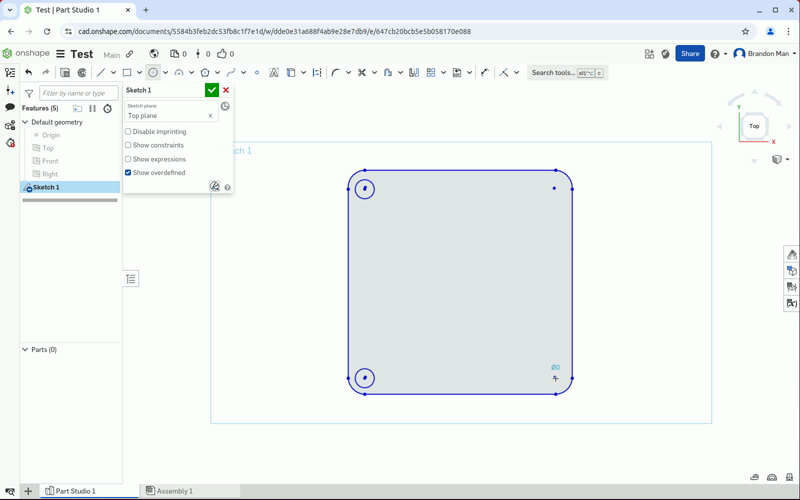
mouse_move(564, 378)
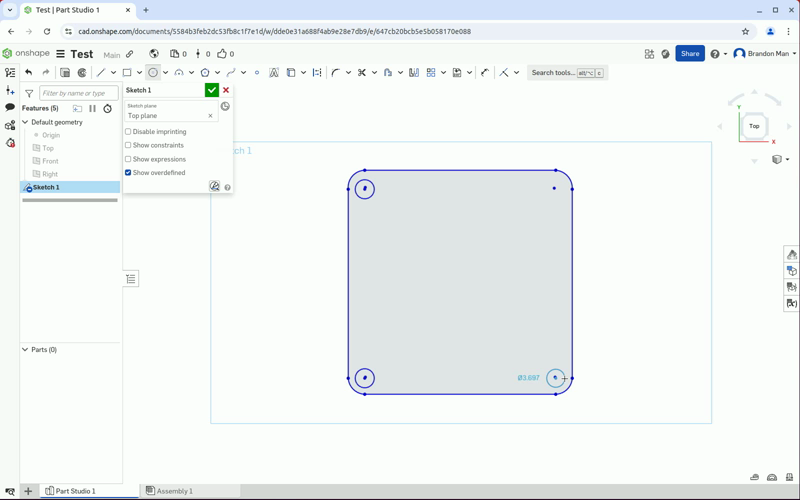
click(564, 378)
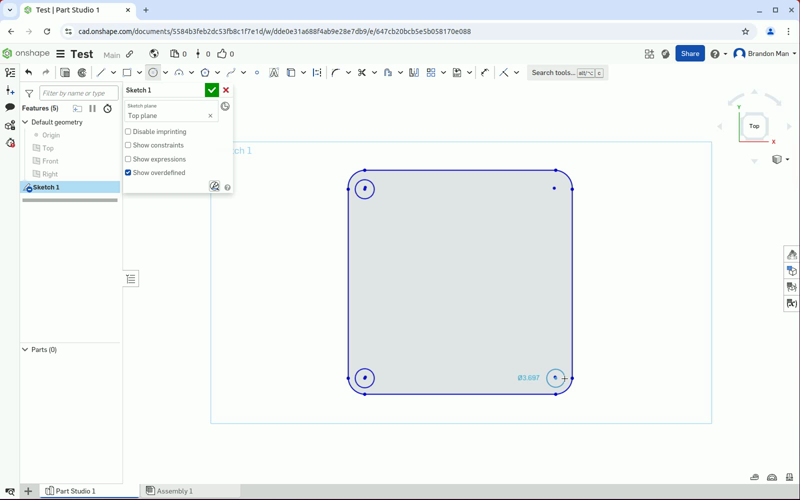
key(esc)
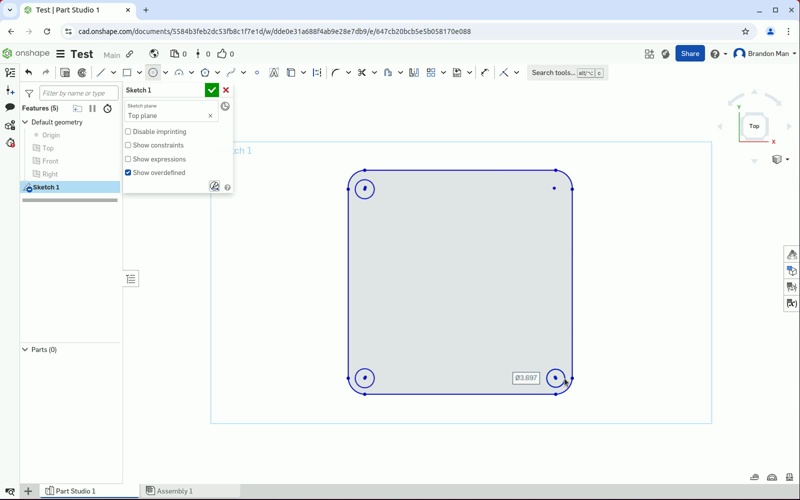
key(c)
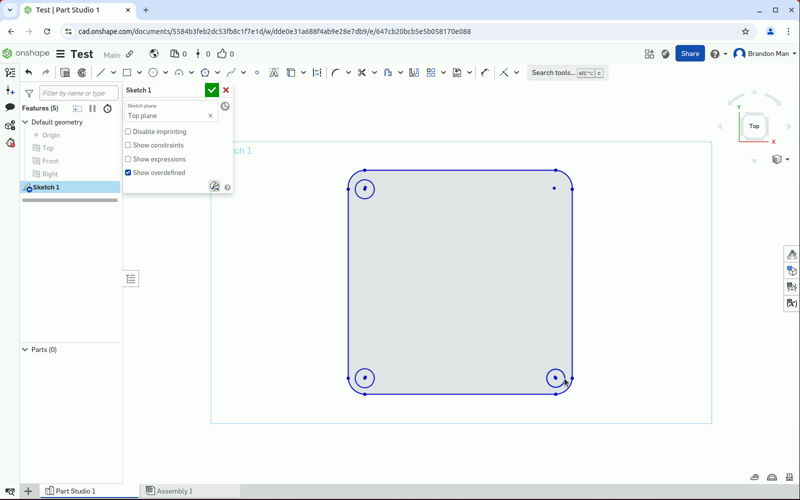
key_down(shift)
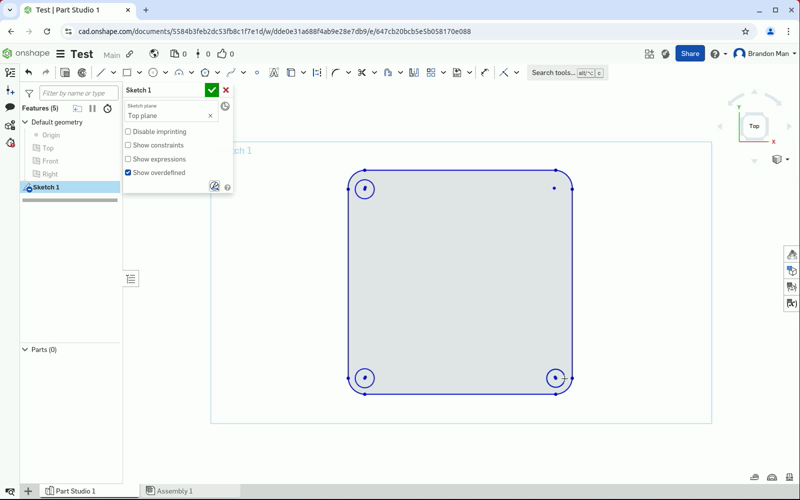
mouse_move(555, 189)
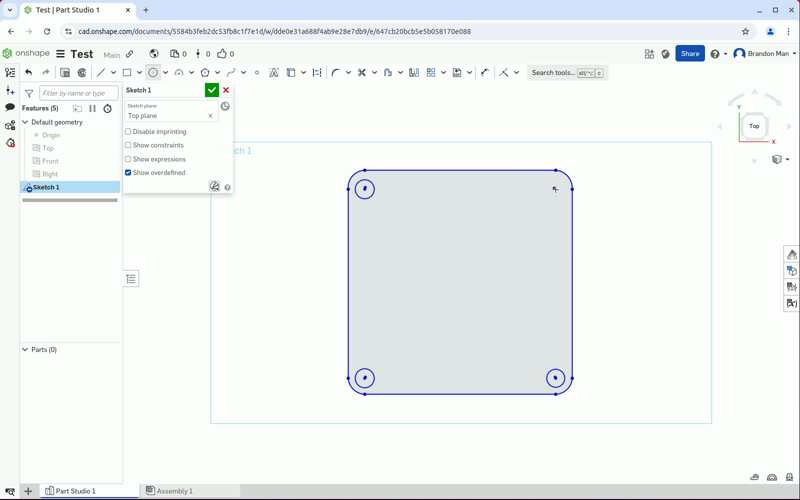
scroll(6)
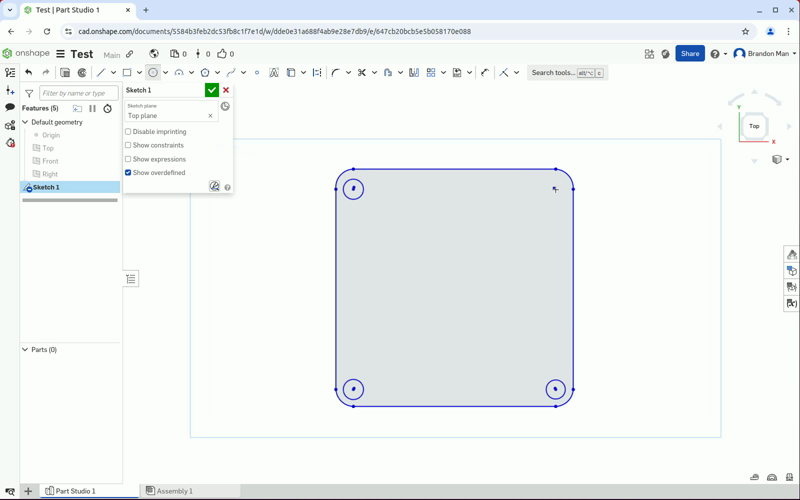
scroll(6)
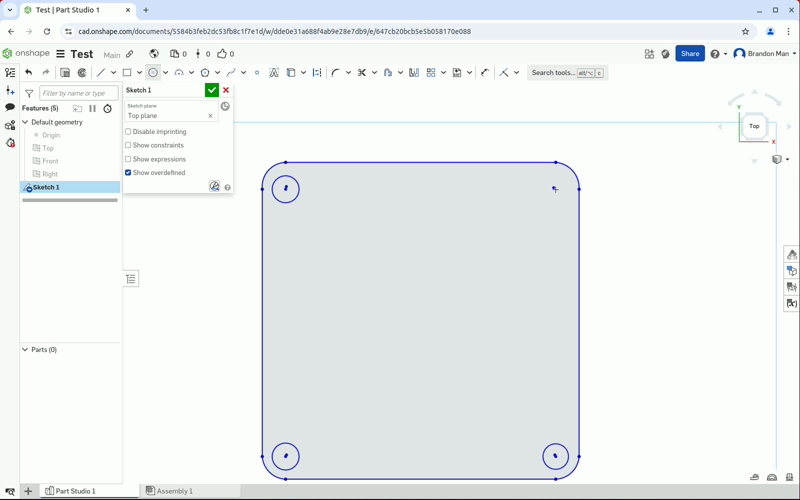
scroll(6)
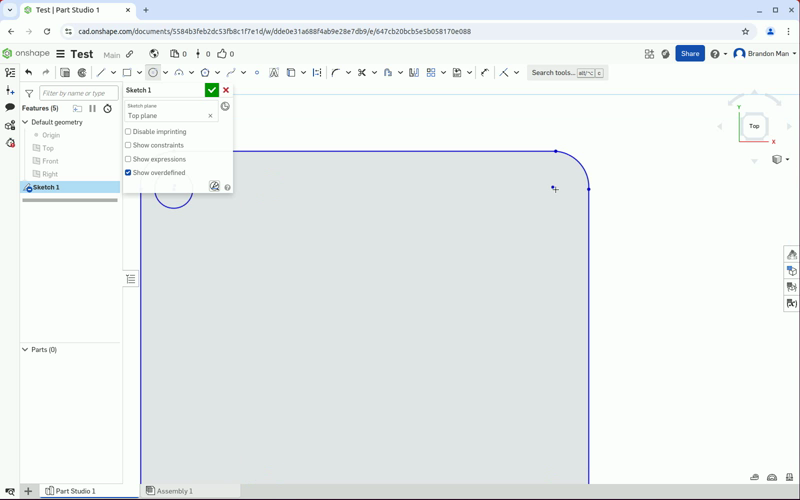
scroll(6)
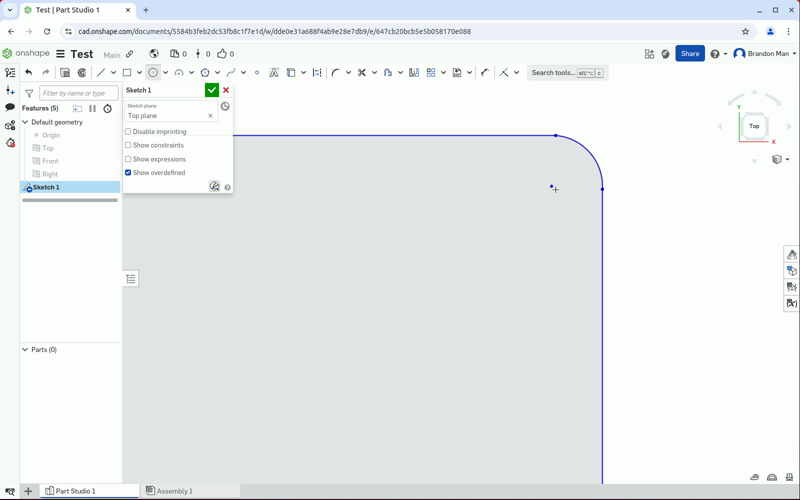
scroll(6)
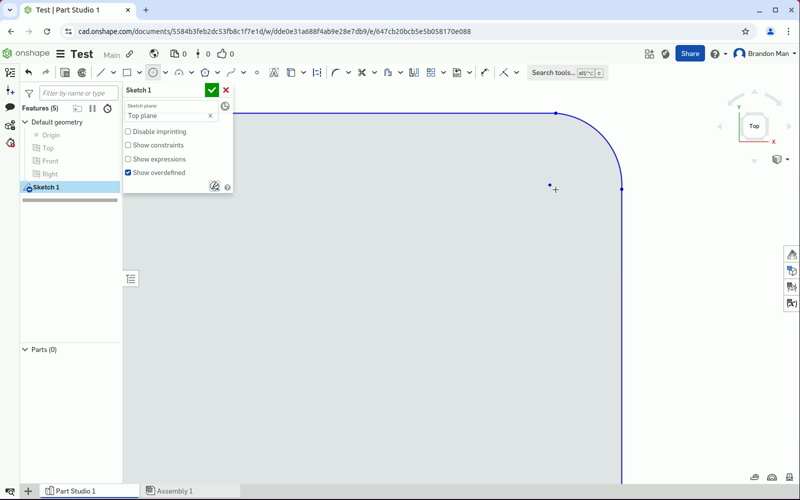
scroll(6)
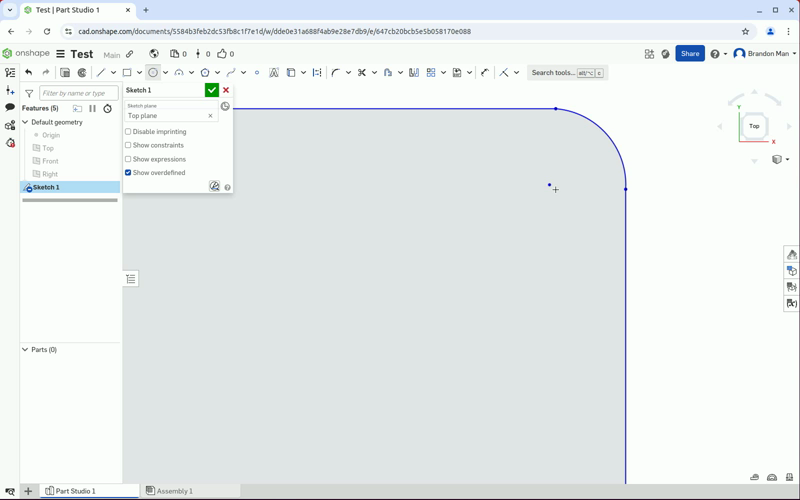
scroll(6)
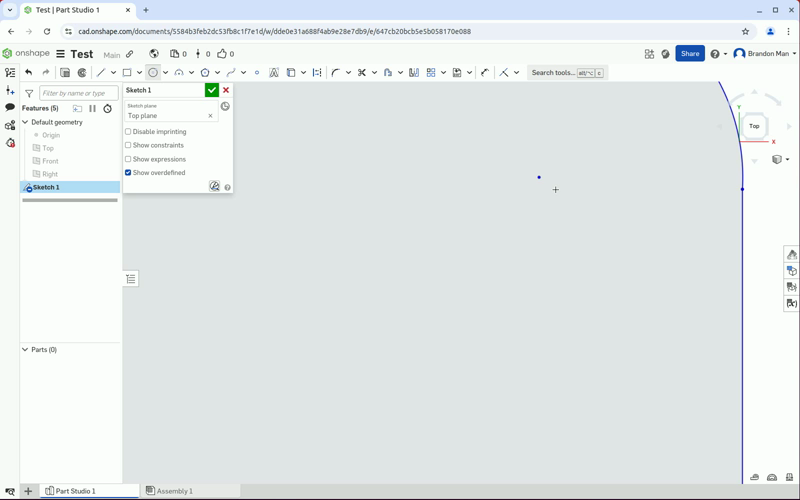
click(555, 189)
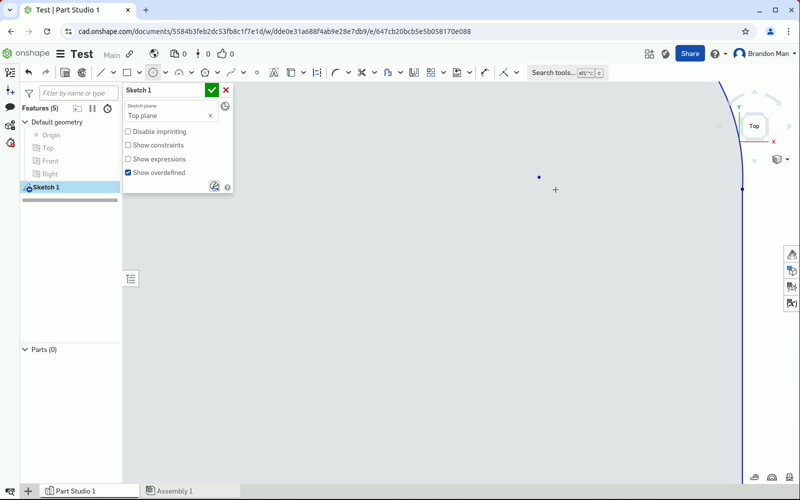
scroll(-6)
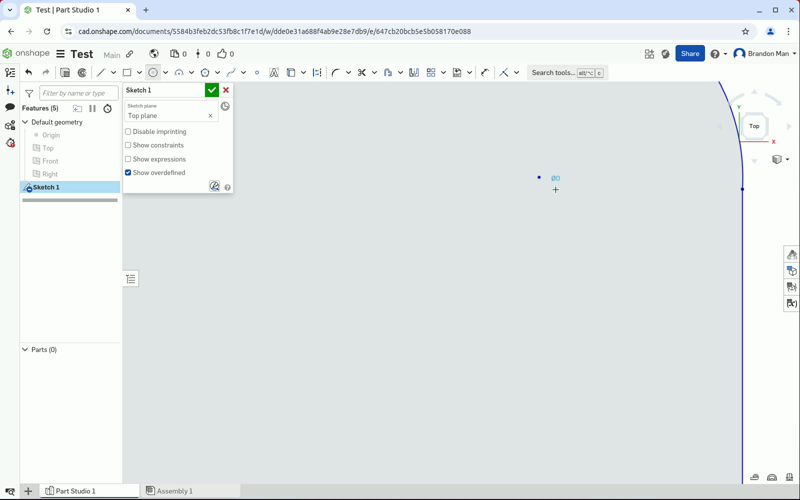
scroll(-6)
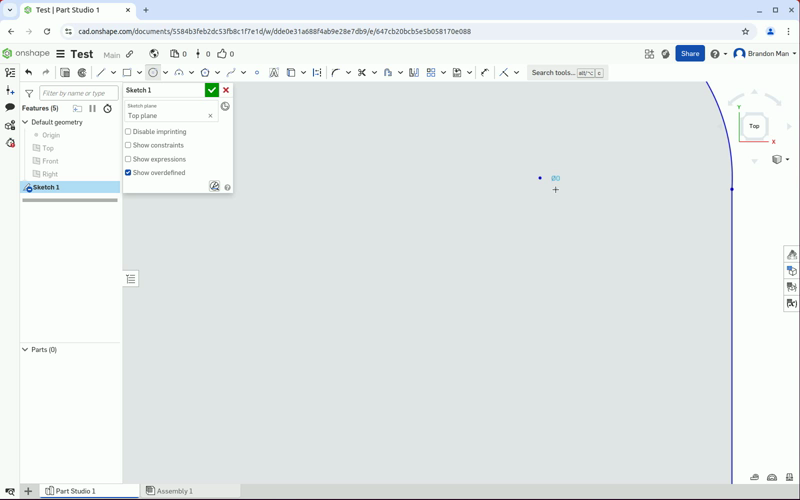
scroll(-6)
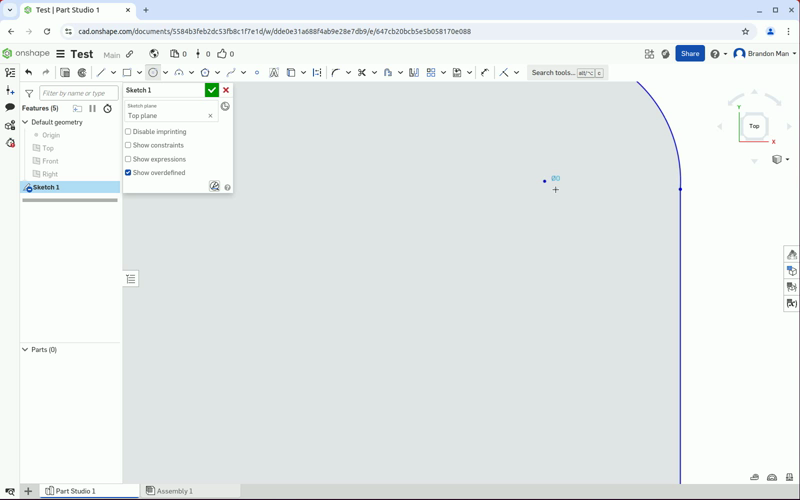
scroll(-6)
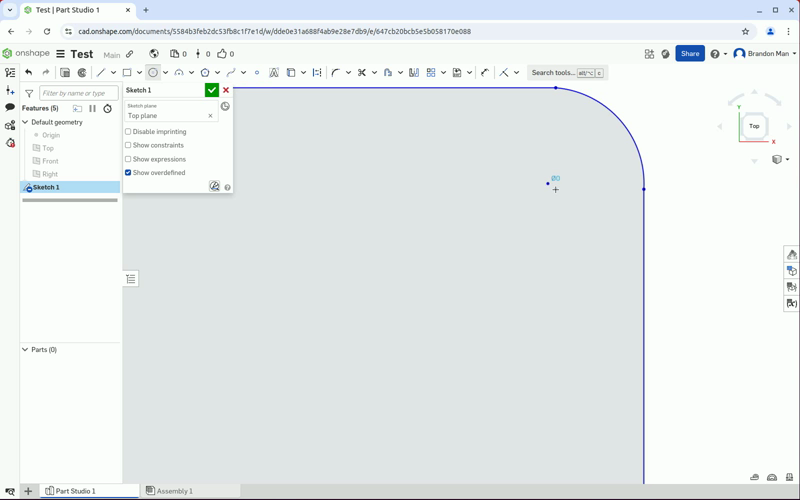
scroll(-6)
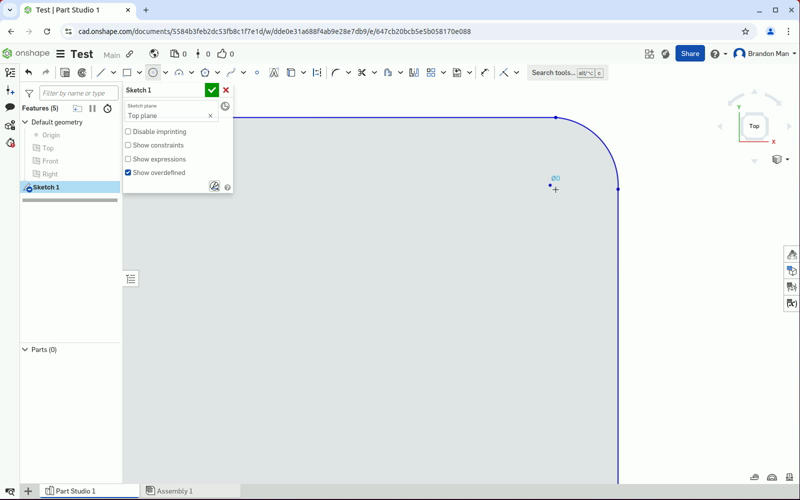
scroll(-6)
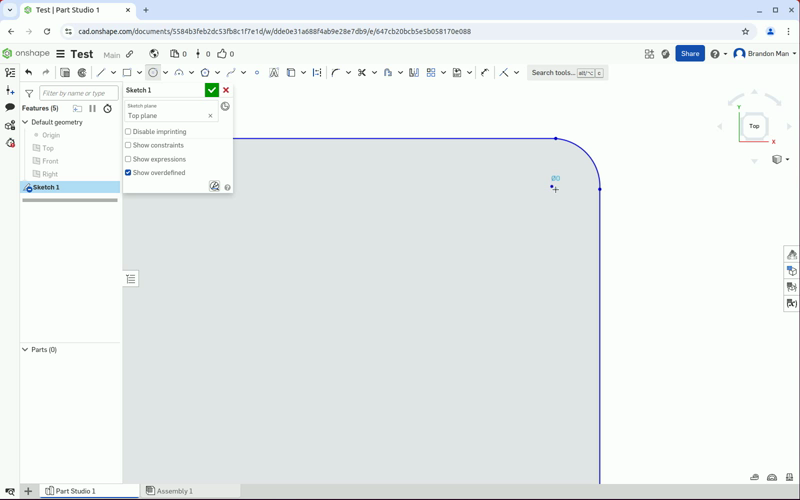
scroll(-6)
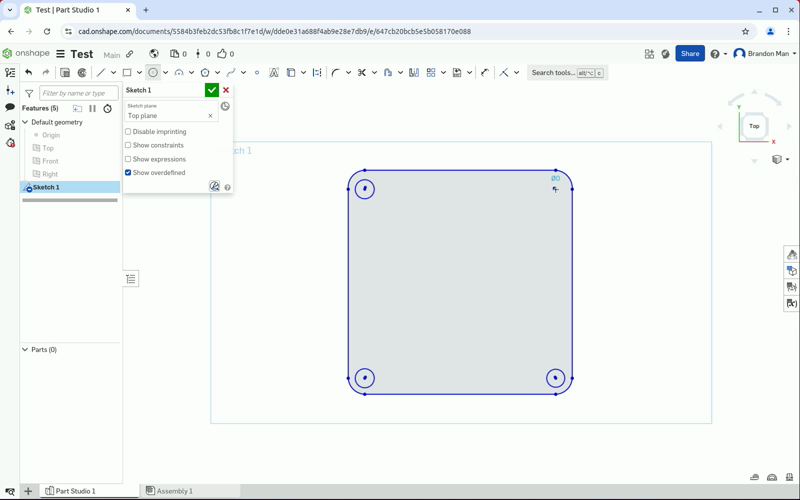
key_up(shift)
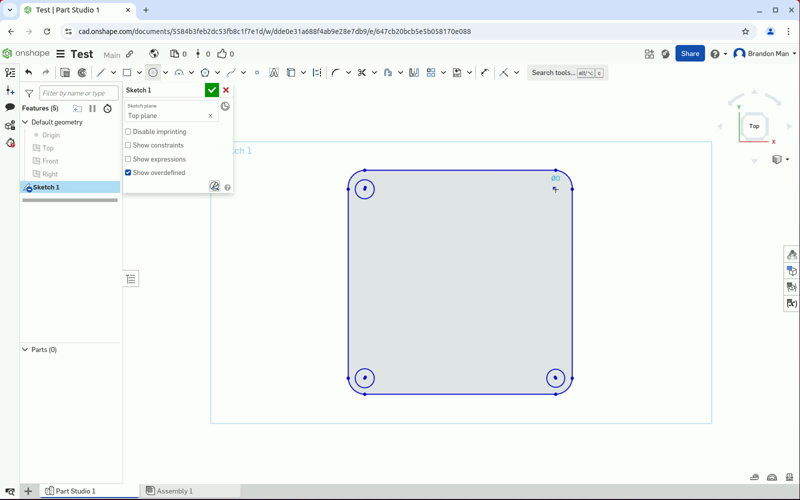
mouse_move(564, 189)
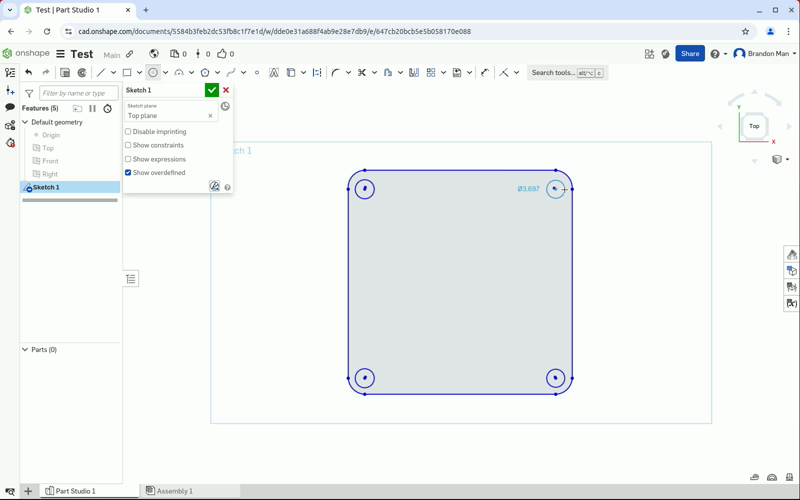
click(564, 189)
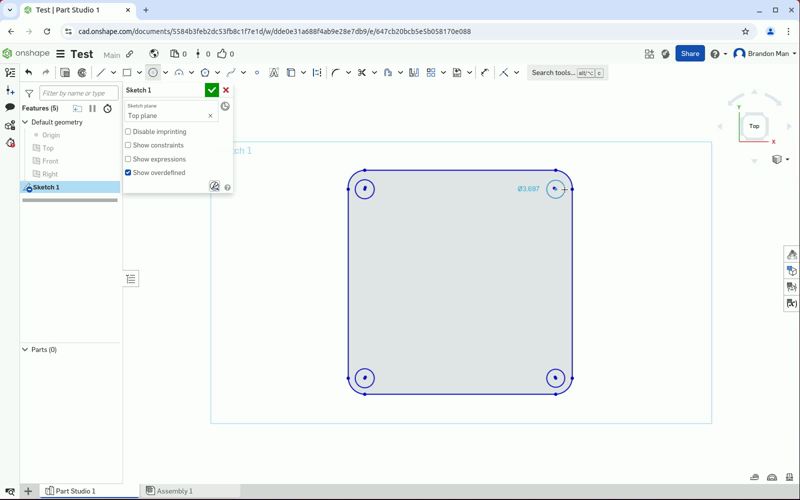
key(esc)
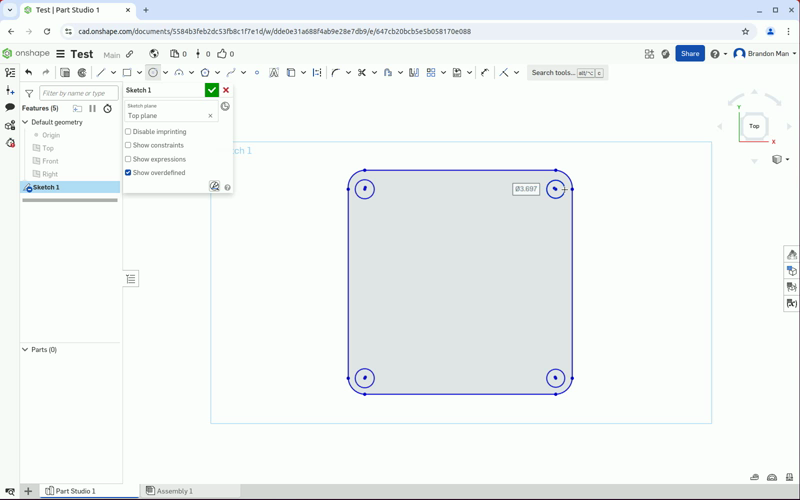
mouse_move(537, 291)
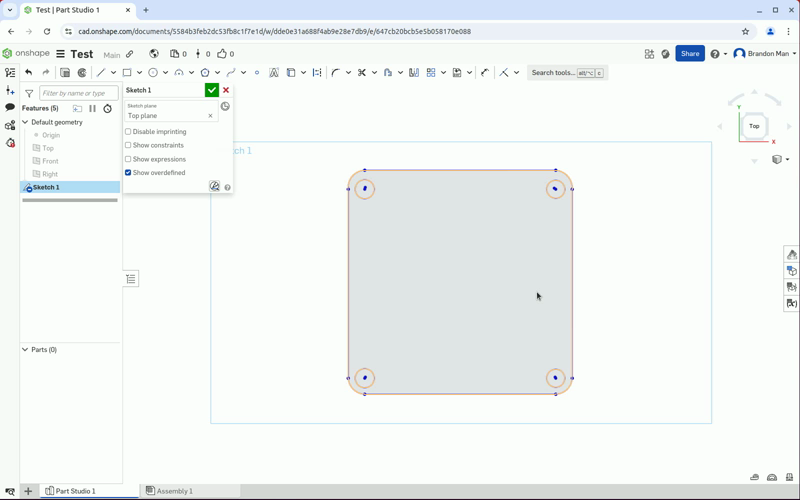
click(537, 291)
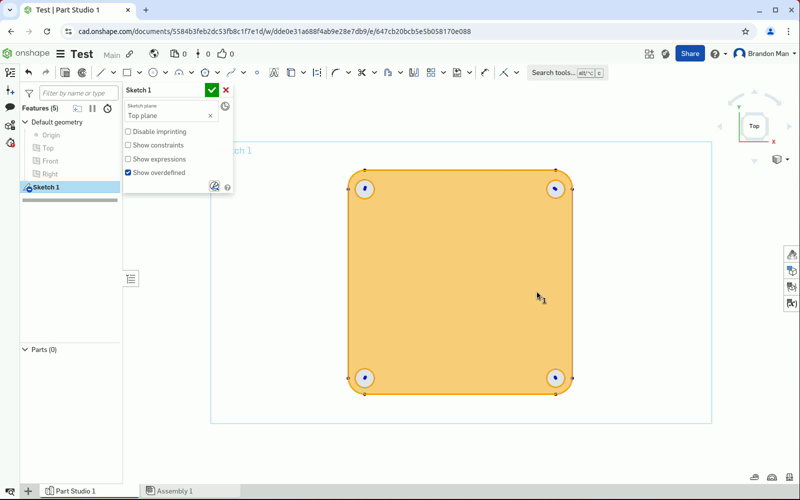
mouse_move(73, 352)
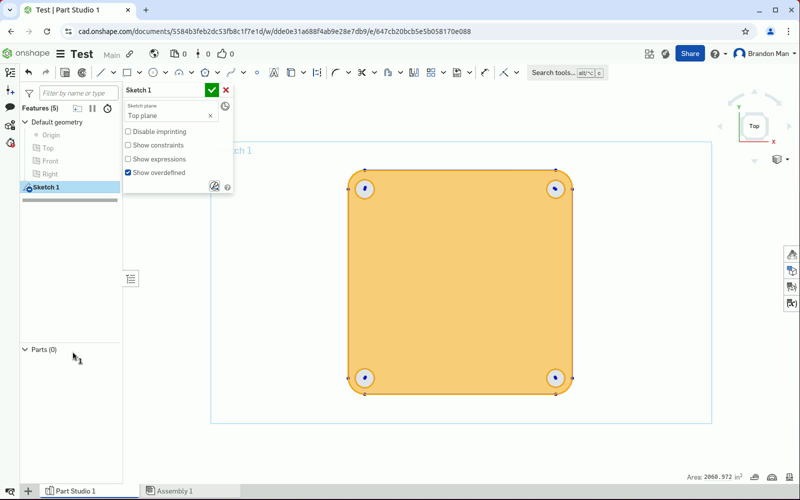
key(shift+y)
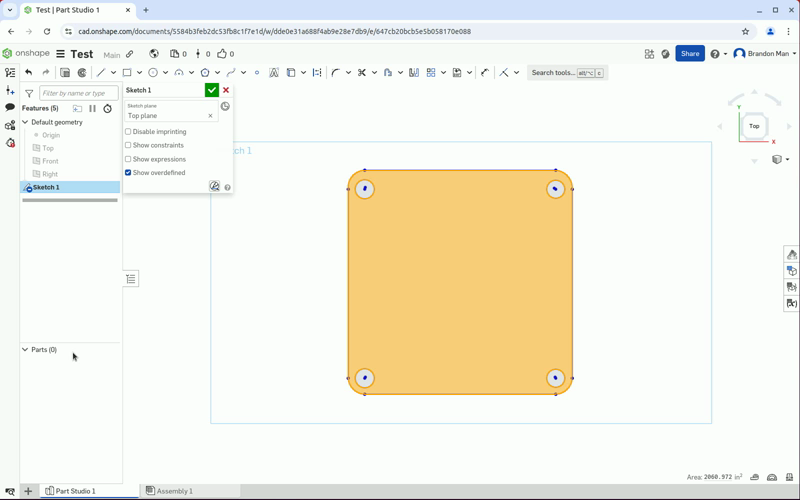
key(shift+e)
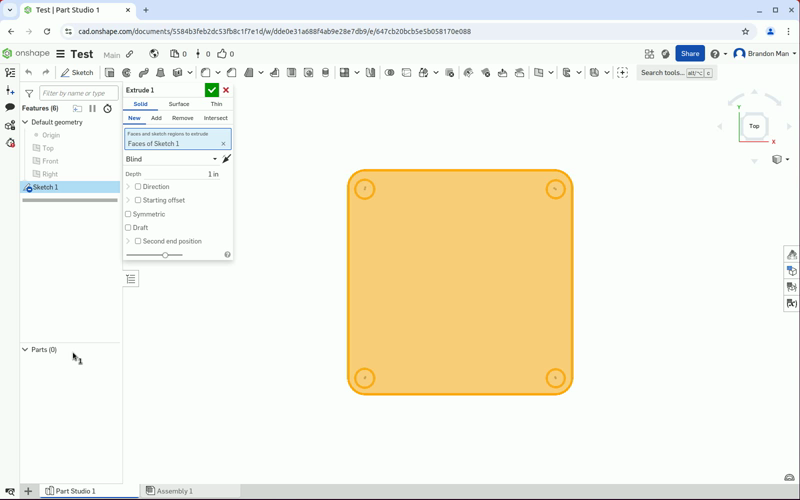
mouse_move(143, 106)
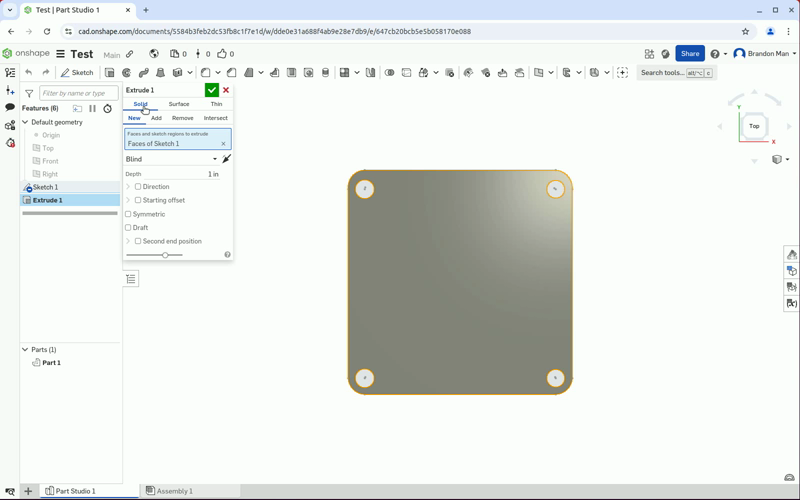
click(143, 106)
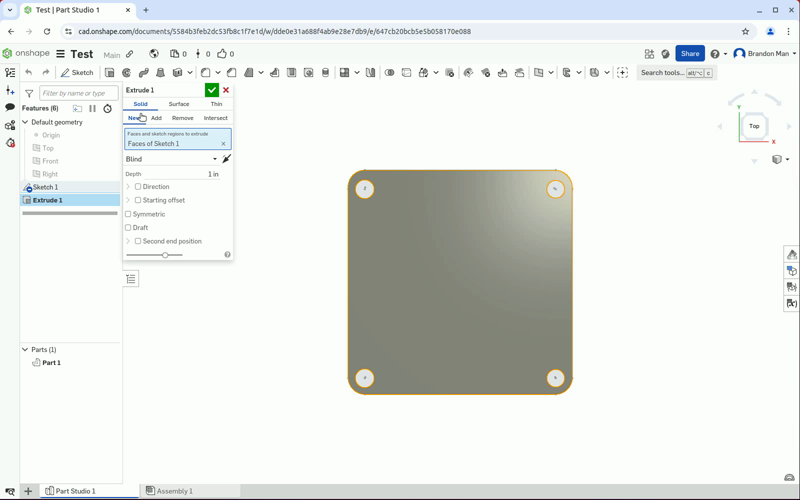
mouse_move(137, 120)
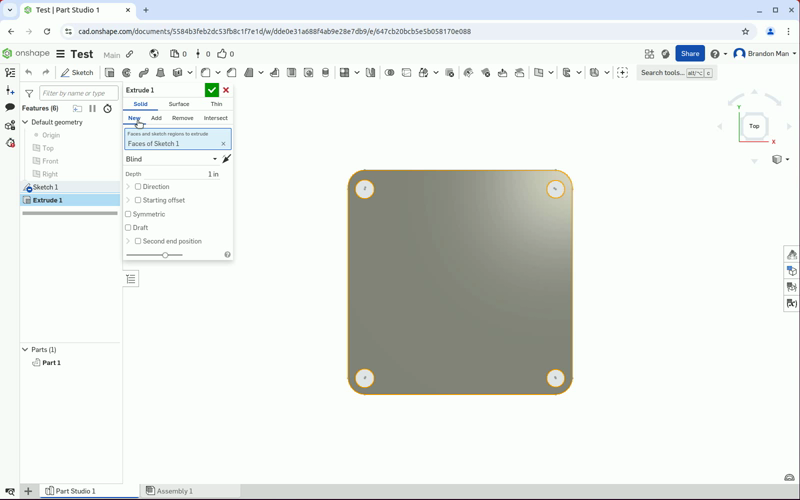
click(137, 120)
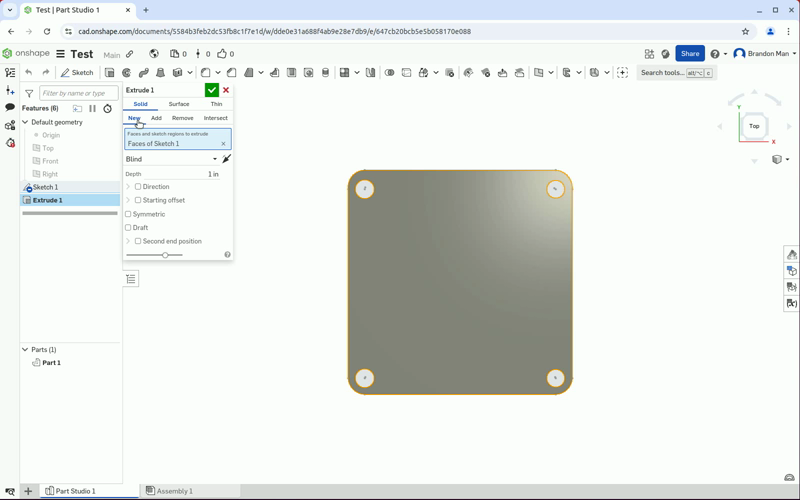
key(tab, 4)
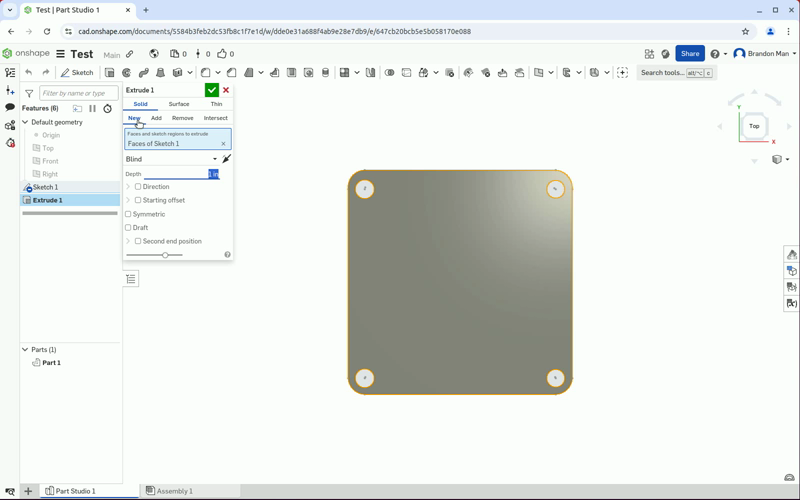
text(2.648)
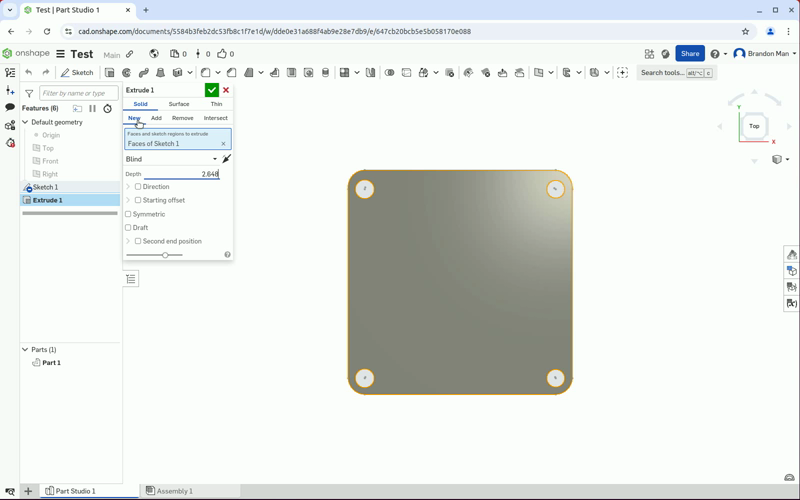
key(enter)
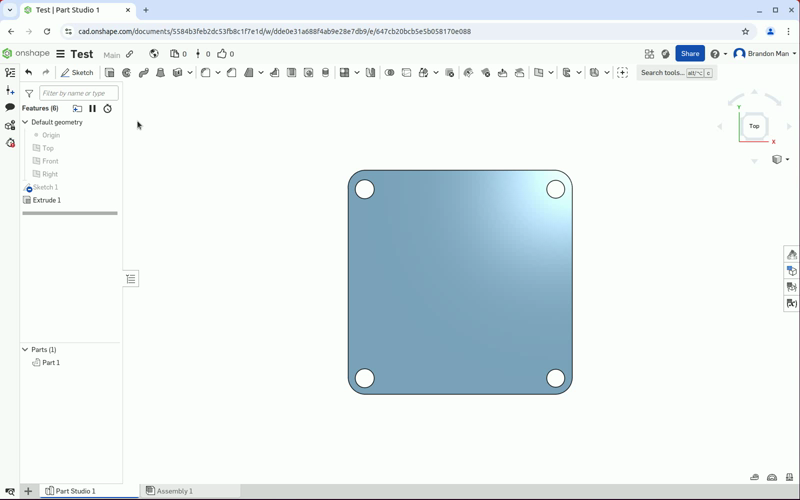
key(shift+h)
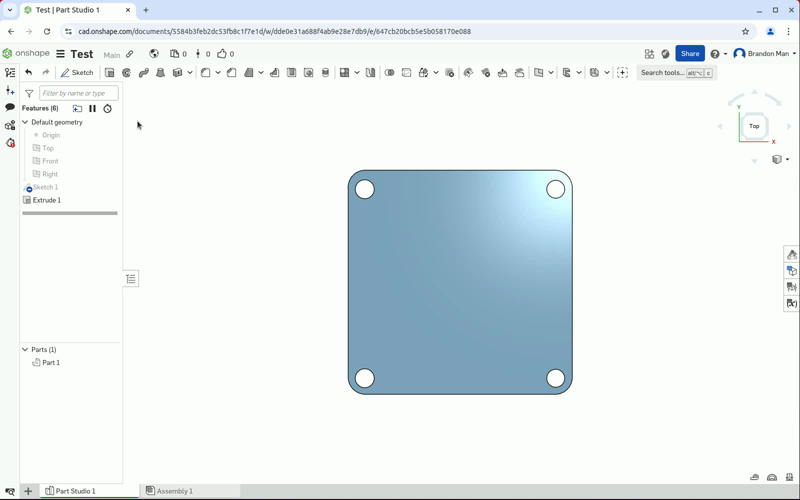
key(shift+h)
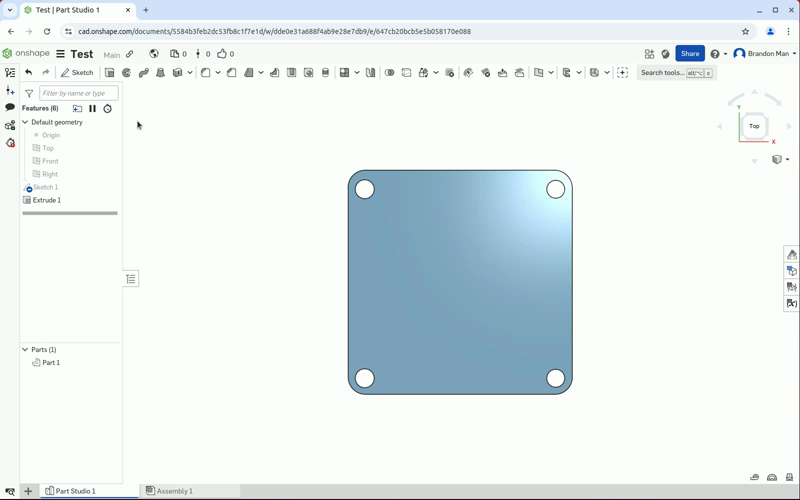
mouse_move(73, 189)
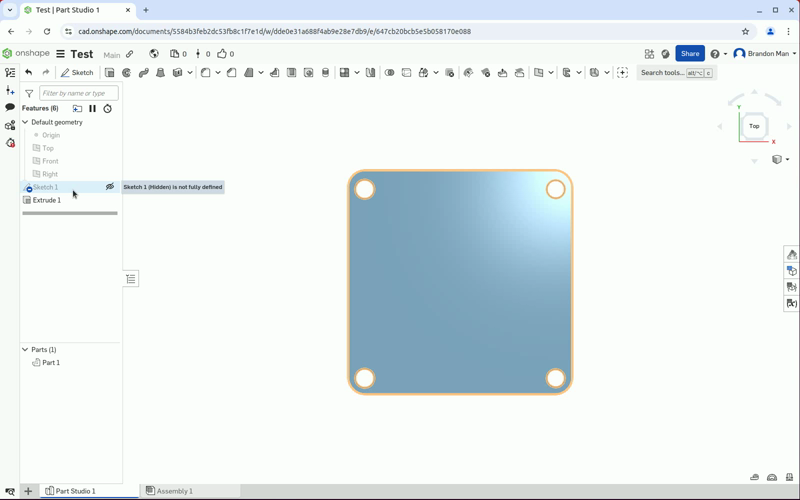
click(73, 189)
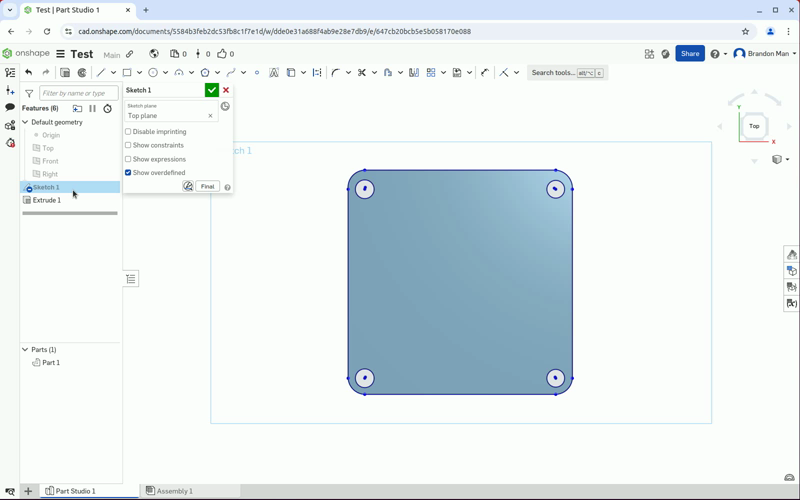
mouse_move(229, 92)
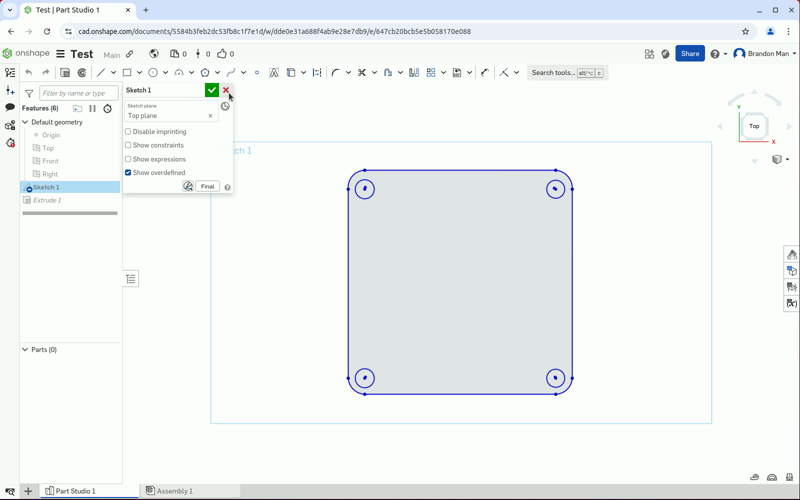
click(229, 92)
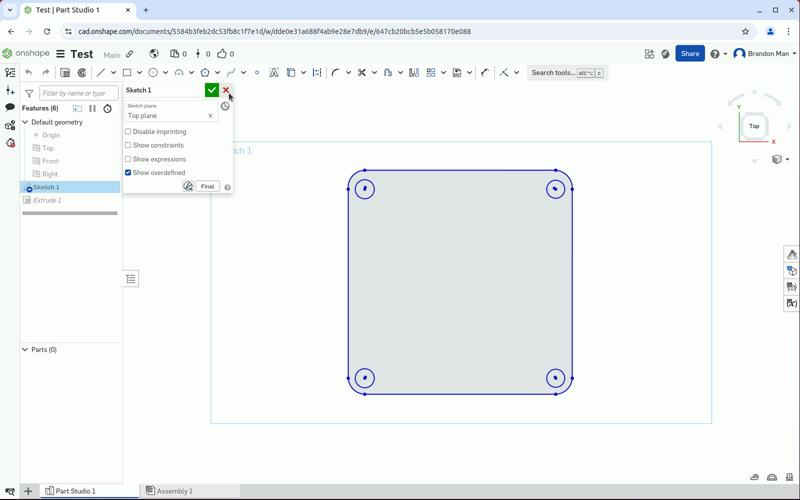
key(shift+s)
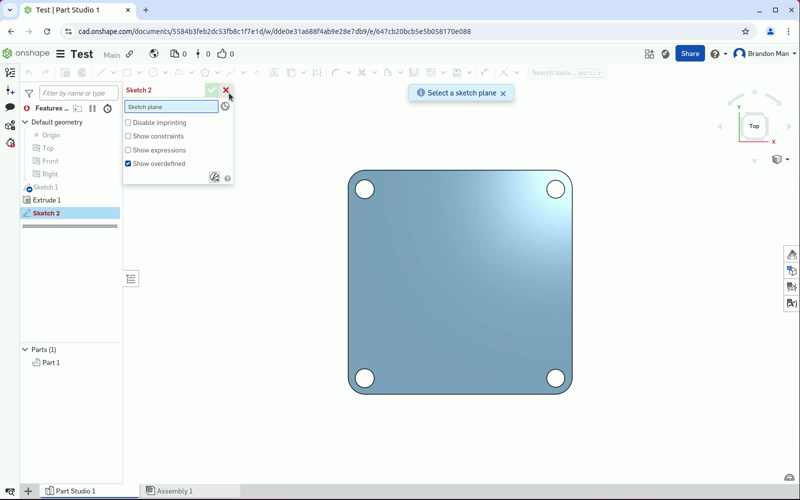
mouse_move(73, 150)
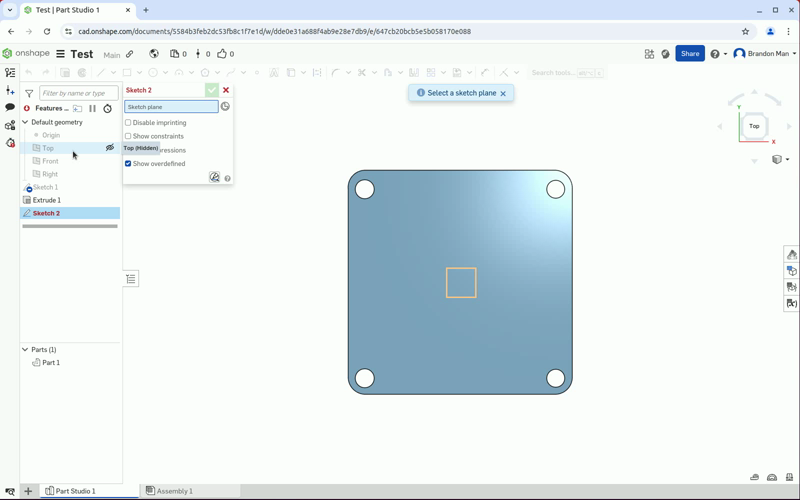
click(73, 150)
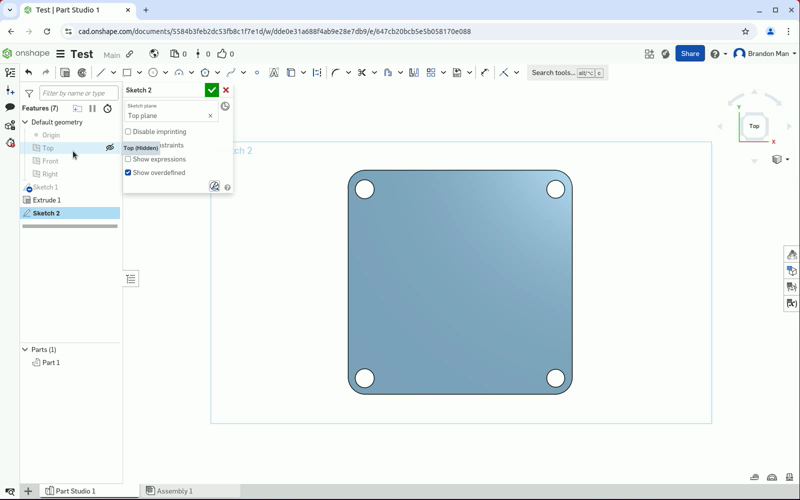
mouse_move(73, 352)
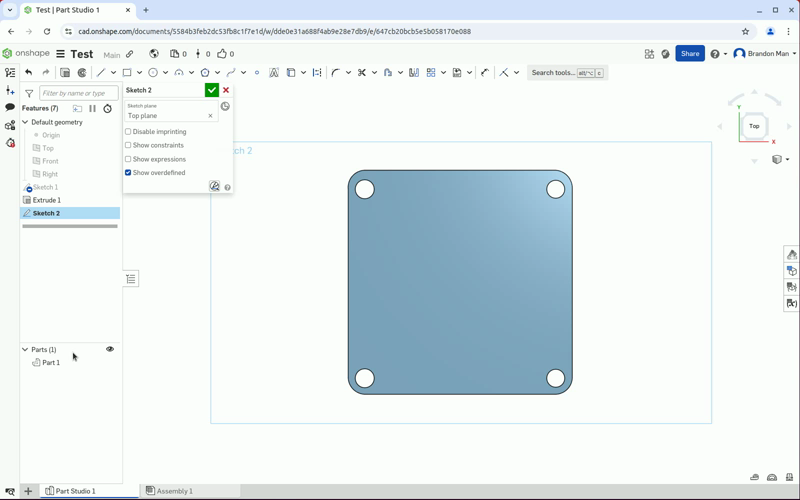
key(y)
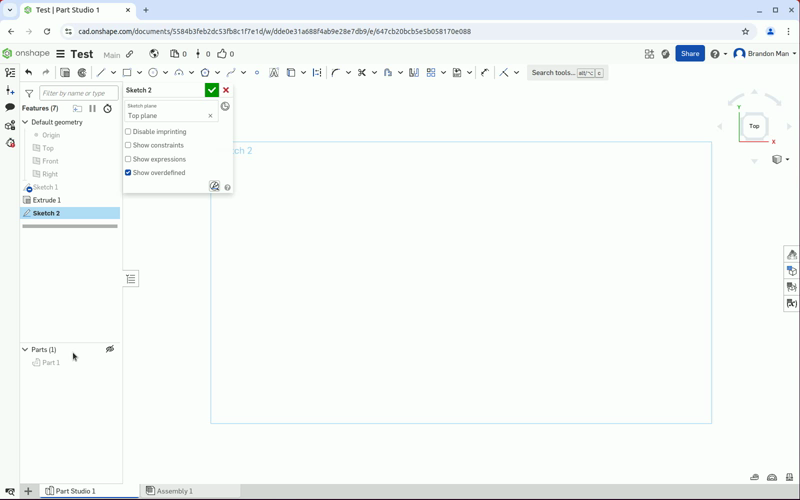
key(l)
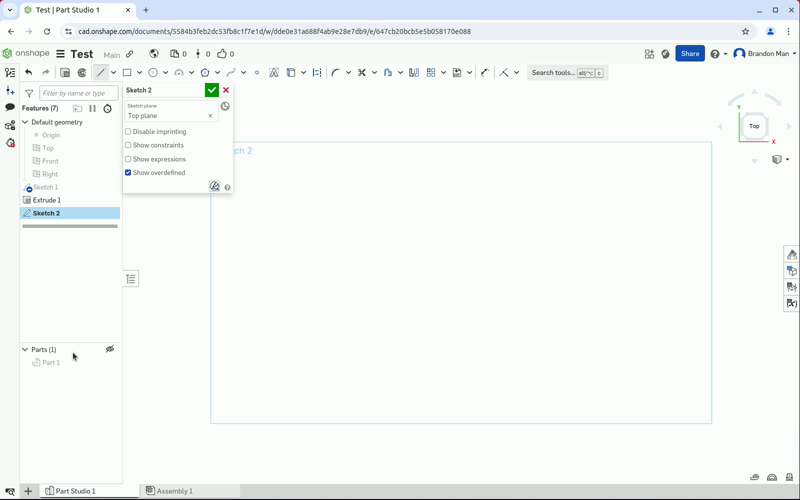
key_down(shift)
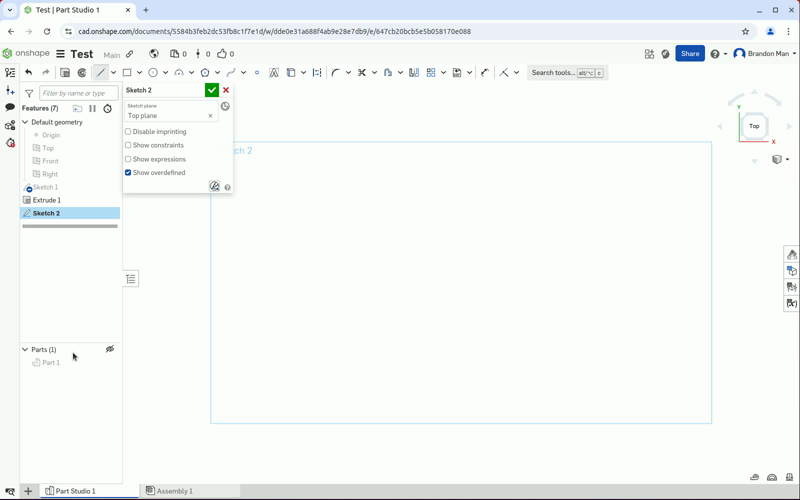
mouse_move(398, 363)
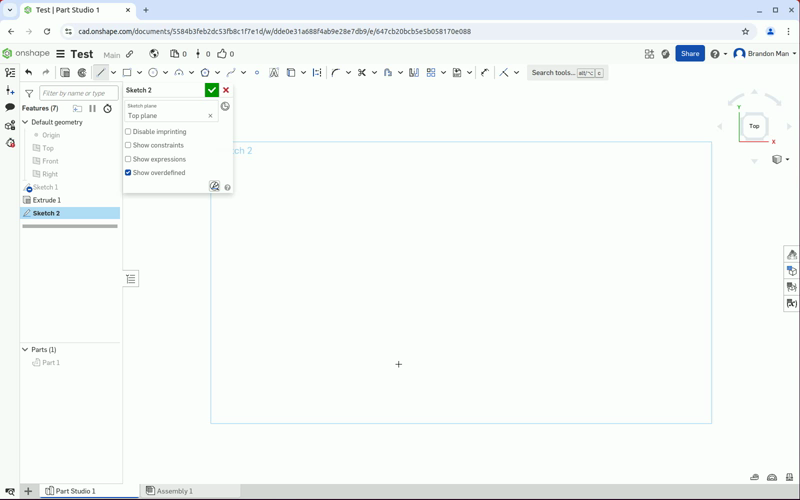
click(398, 363)
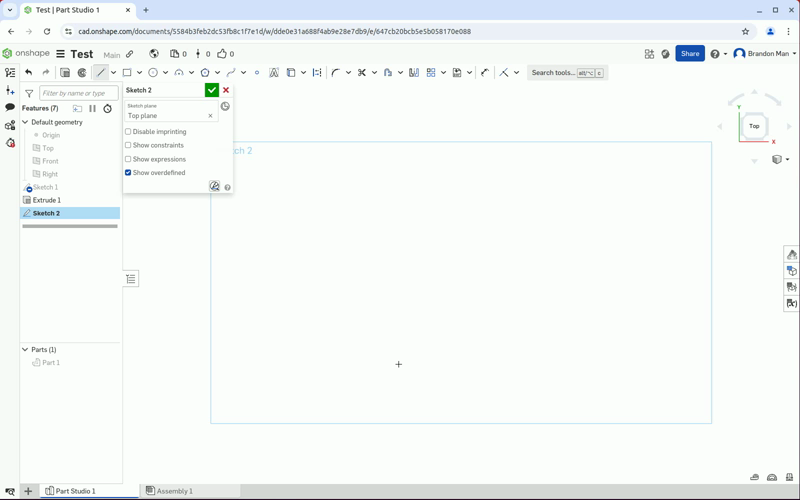
key_up(shift)
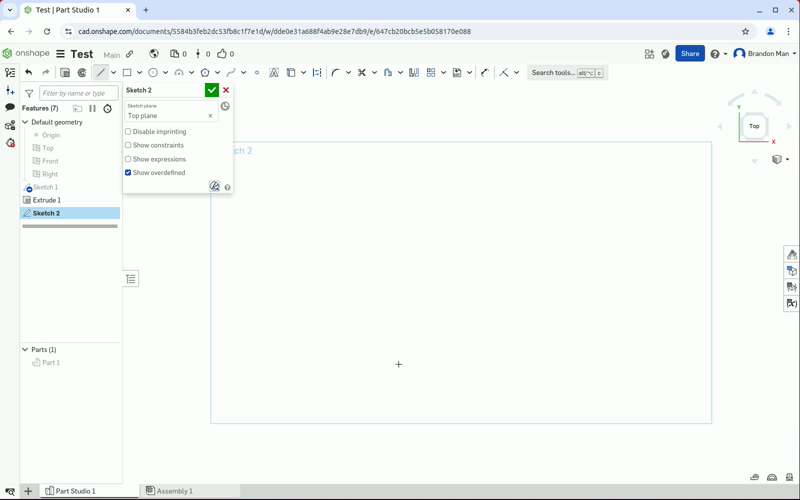
key_down(shift)
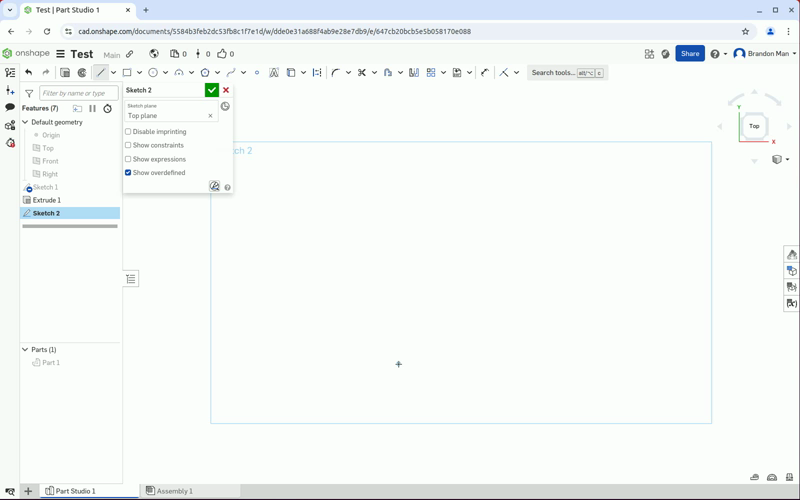
mouse_move(523, 363)
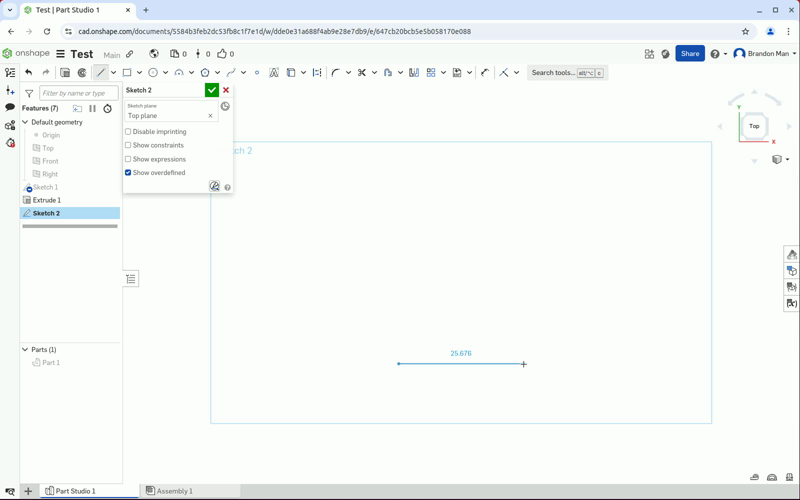
click(523, 363)
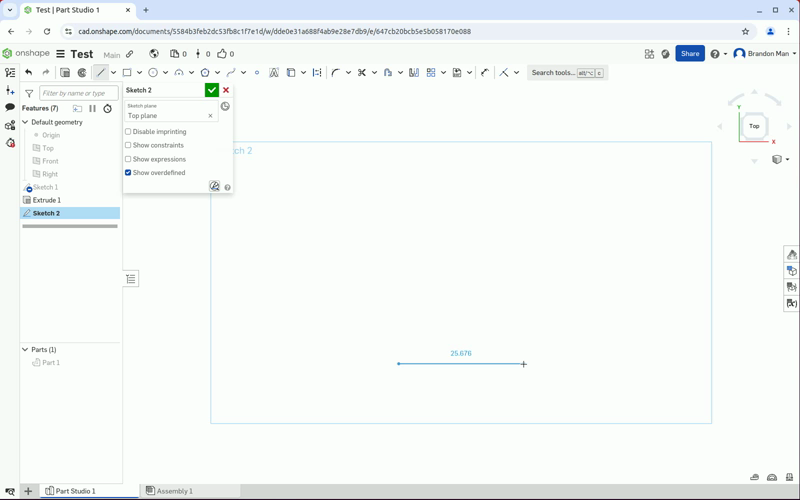
key_up(shift)
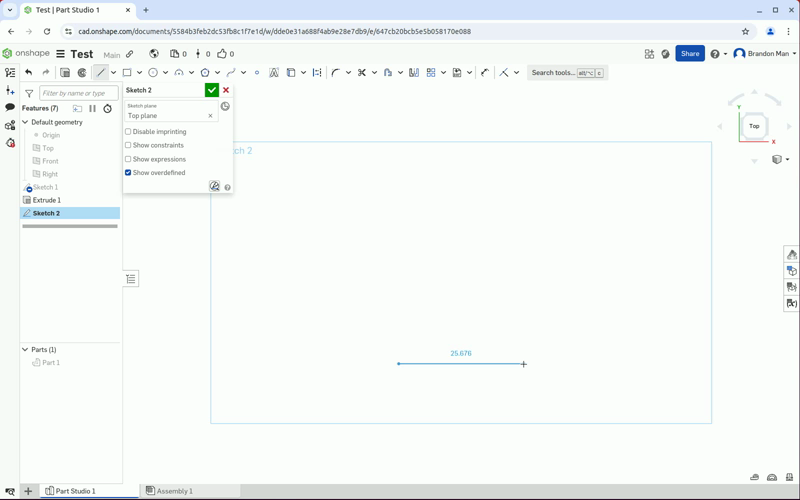
key_down(shift)
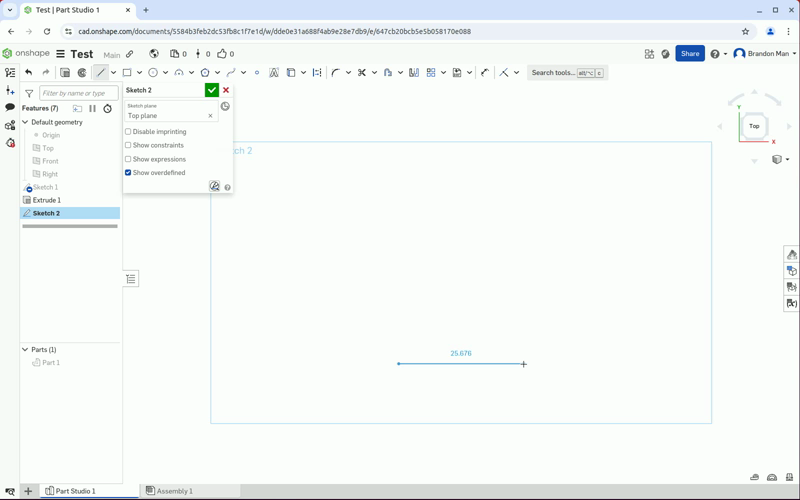
mouse_move(523, 201)
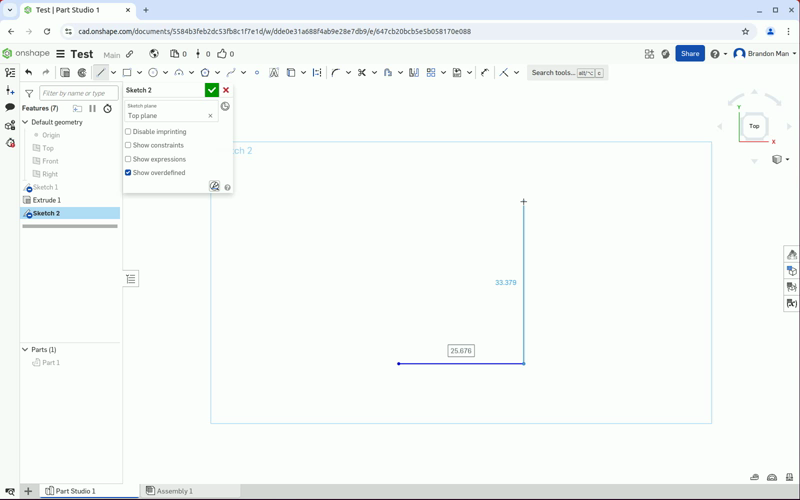
click(523, 201)
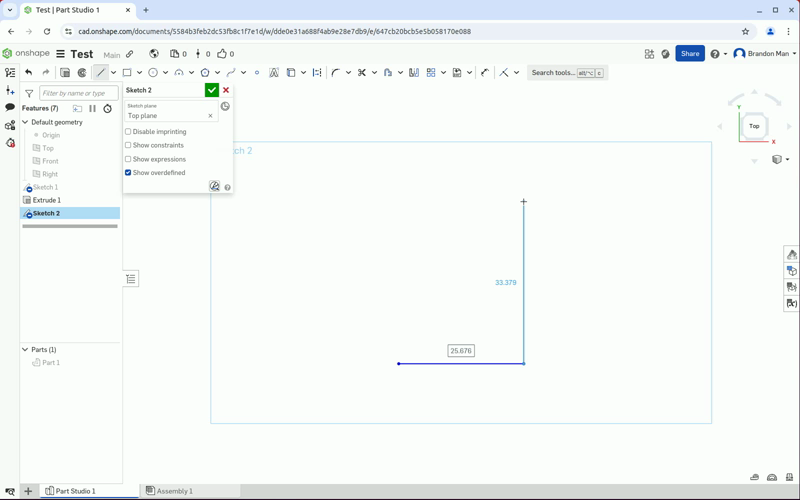
key_up(shift)
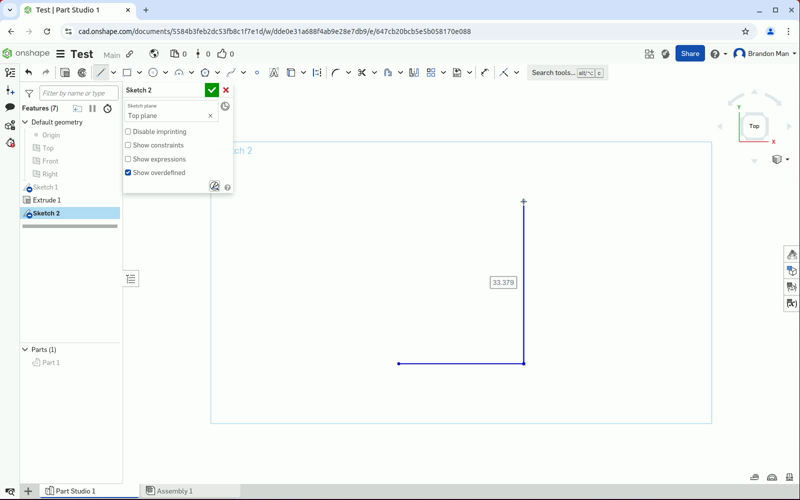
key_down(shift)
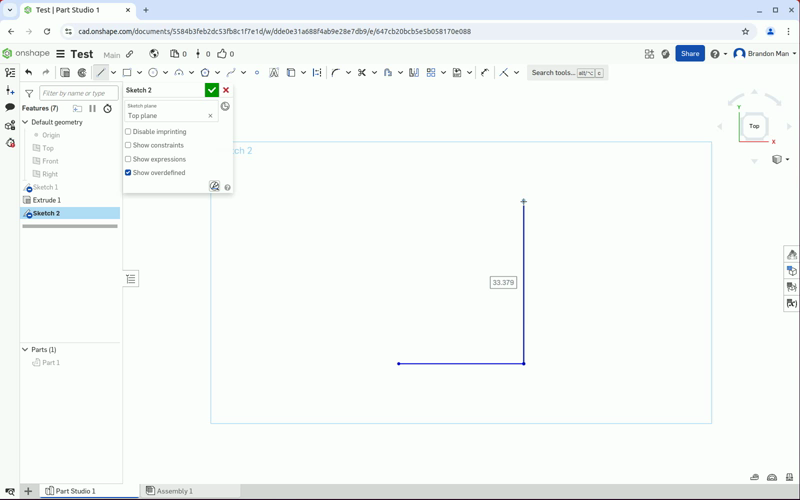
mouse_move(398, 201)
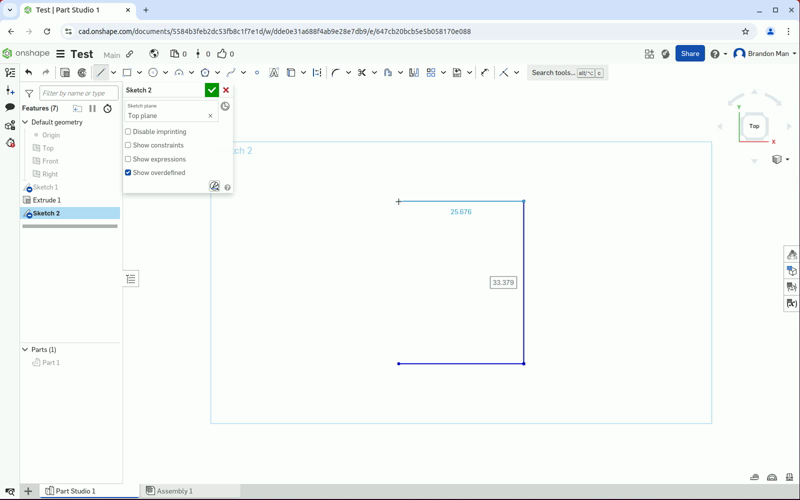
click(398, 201)
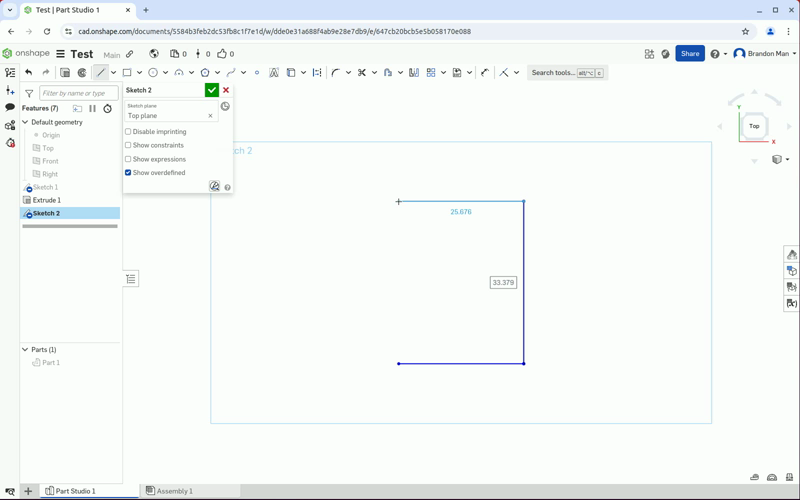
key_up(shift)
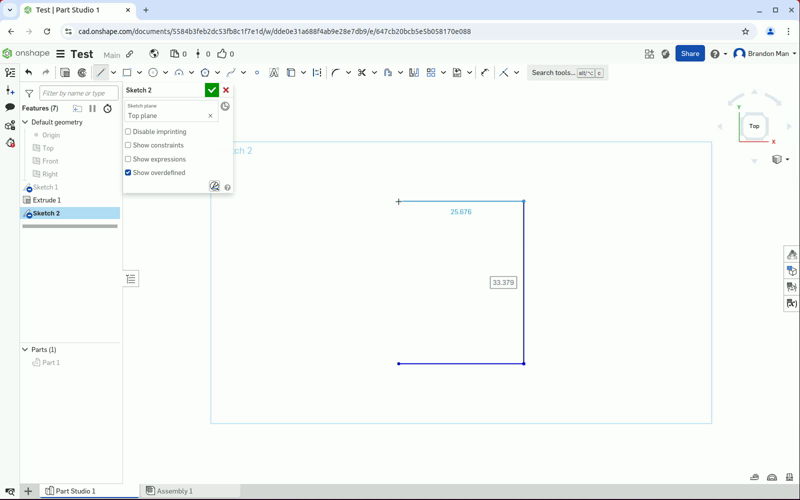
key_down(shift)
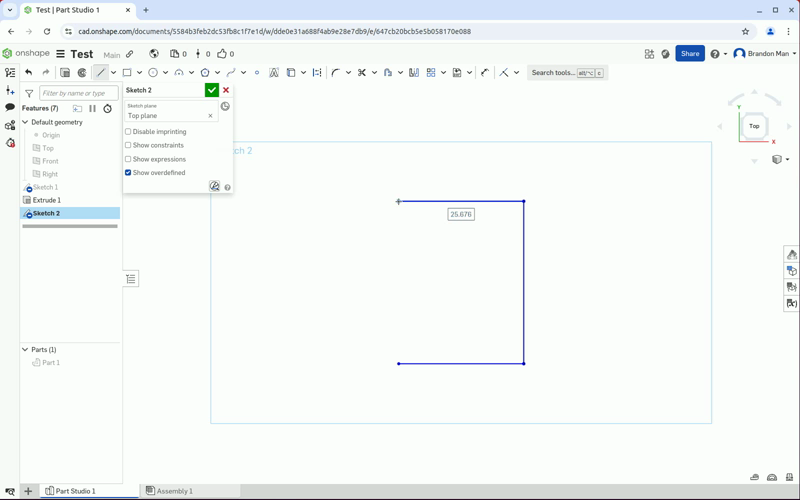
mouse_move(398, 363)
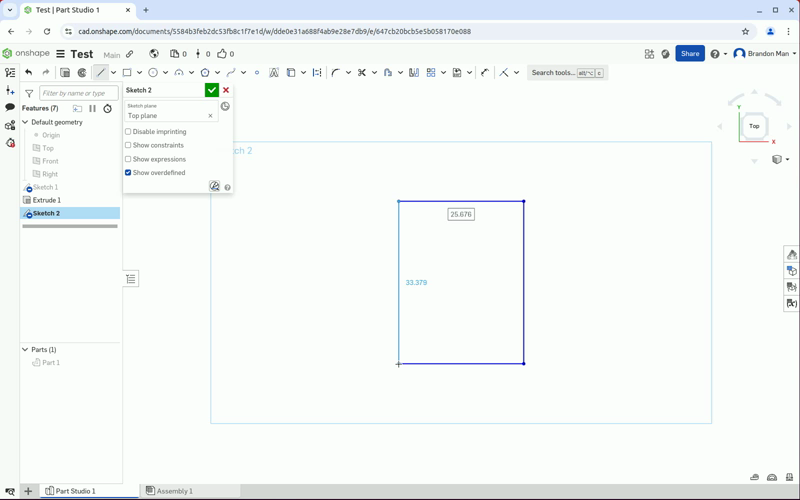
key_up(shift)
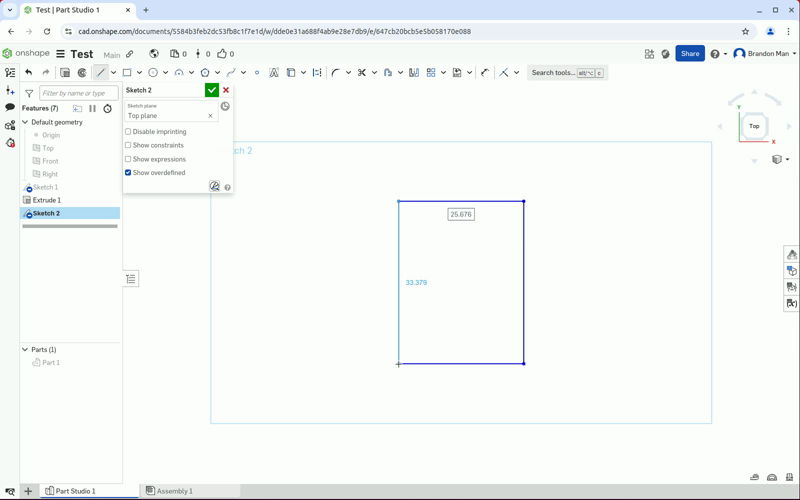
click(398, 363)
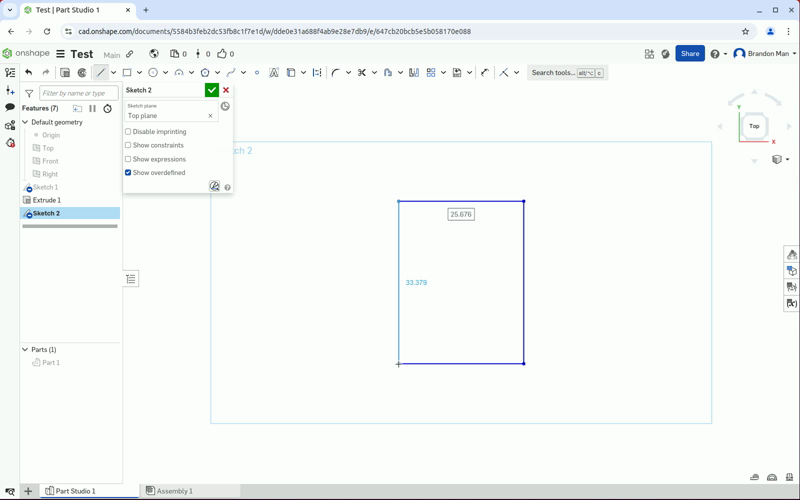
key(esc)
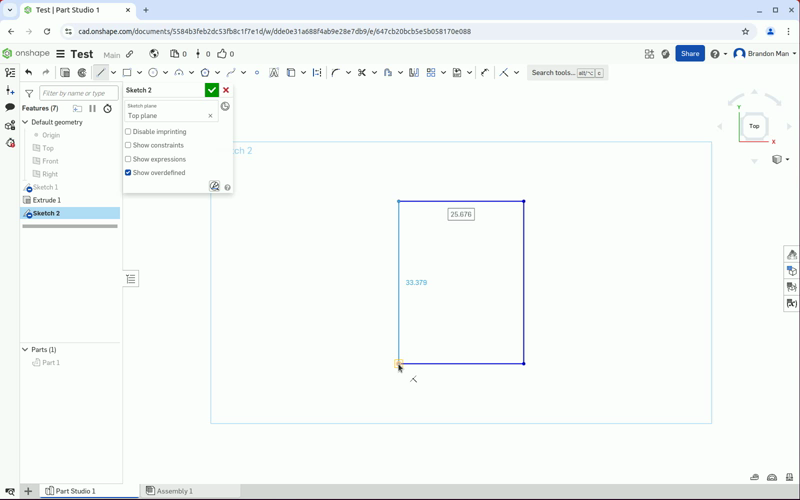
mouse_move(474, 344)
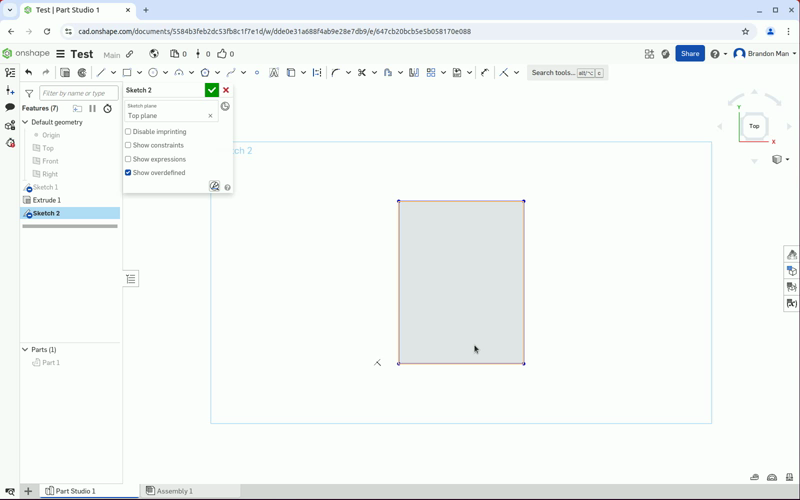
click(474, 344)
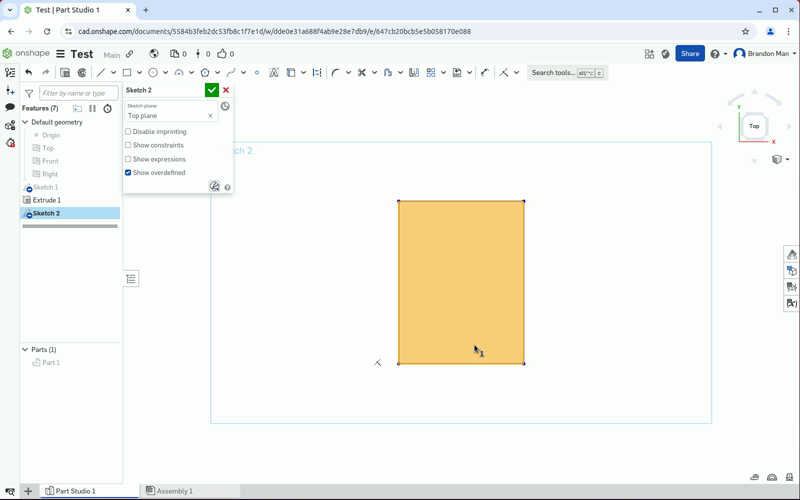
mouse_move(73, 352)
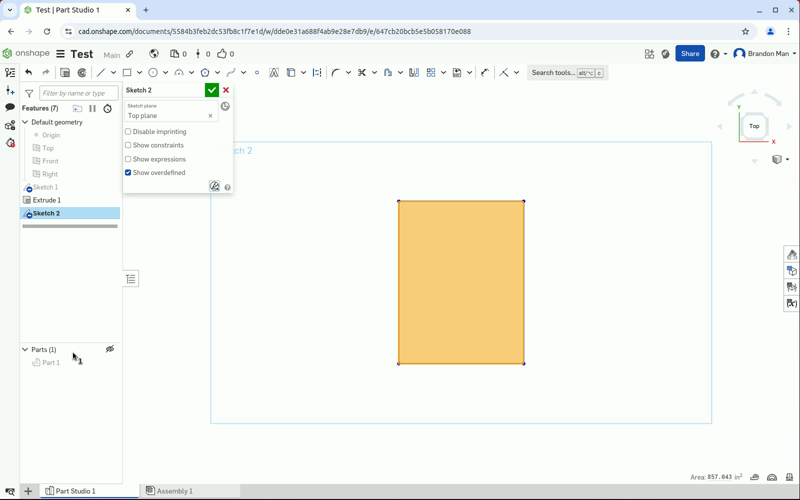
key(shift+y)
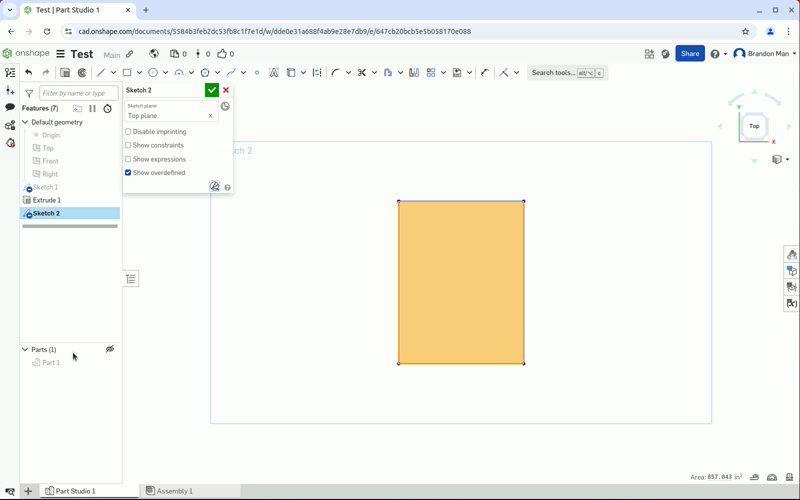
key(shift+e)
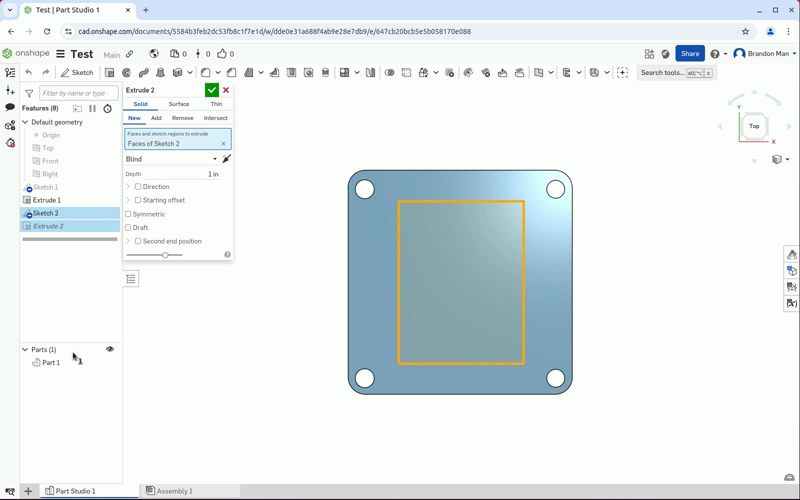
mouse_move(143, 106)
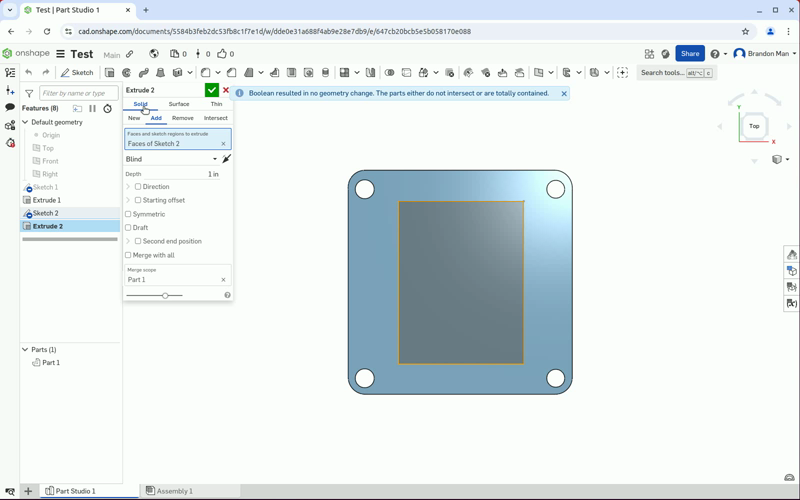
click(143, 106)
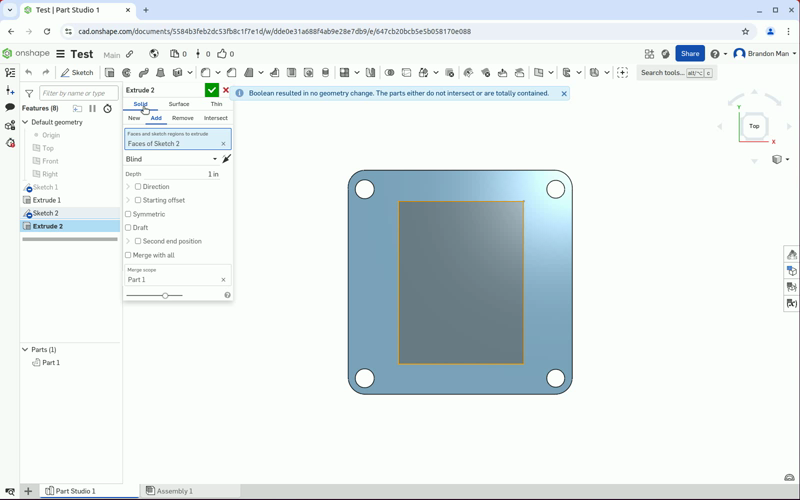
mouse_move(137, 120)
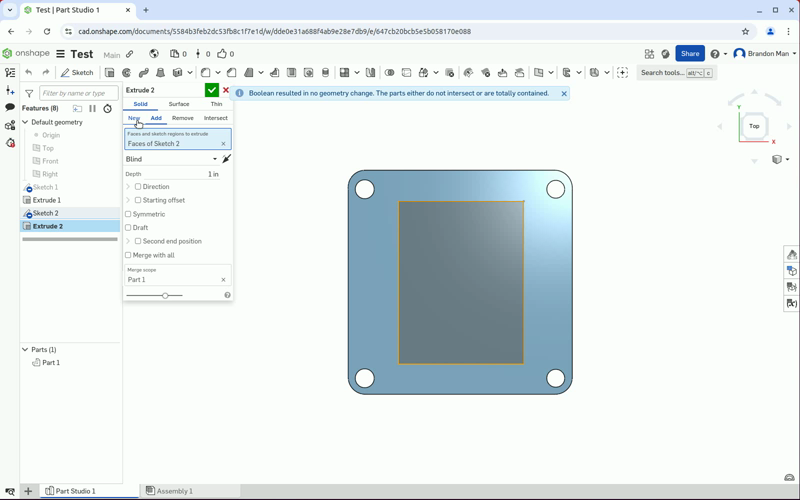
click(137, 120)
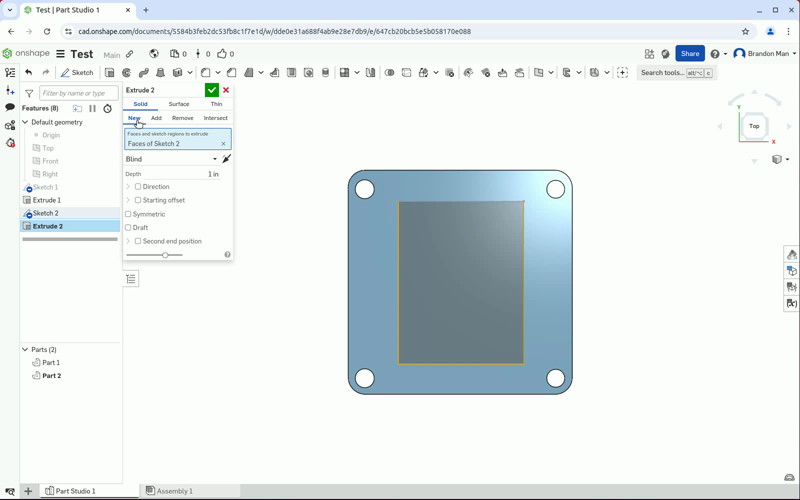
key(tab, 4)
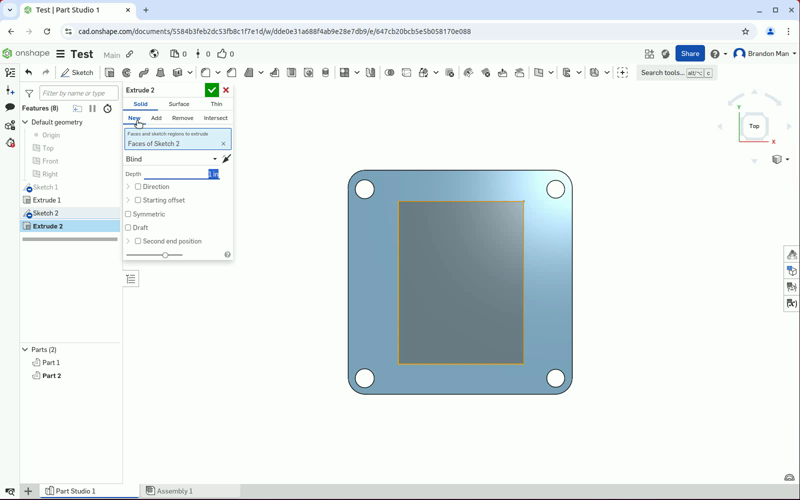
text(6.499)
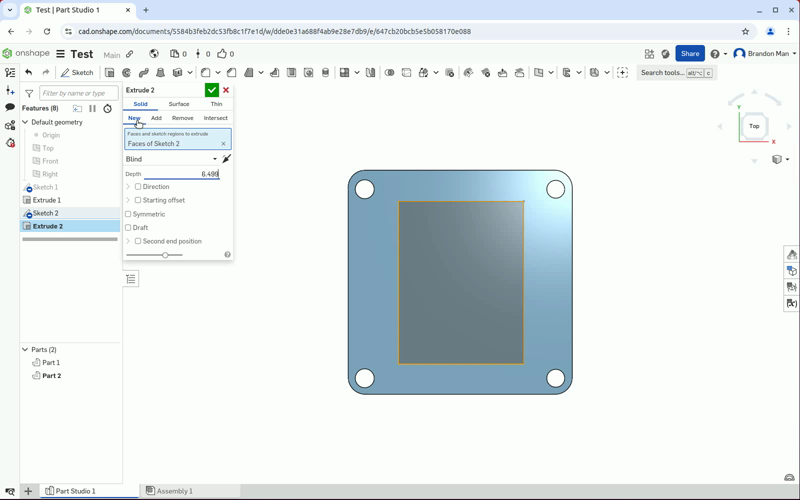
key(enter)
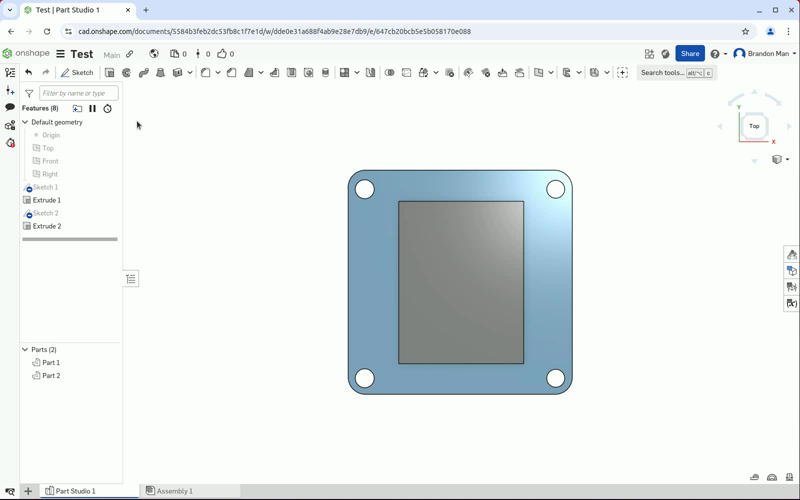
key(shift+h)
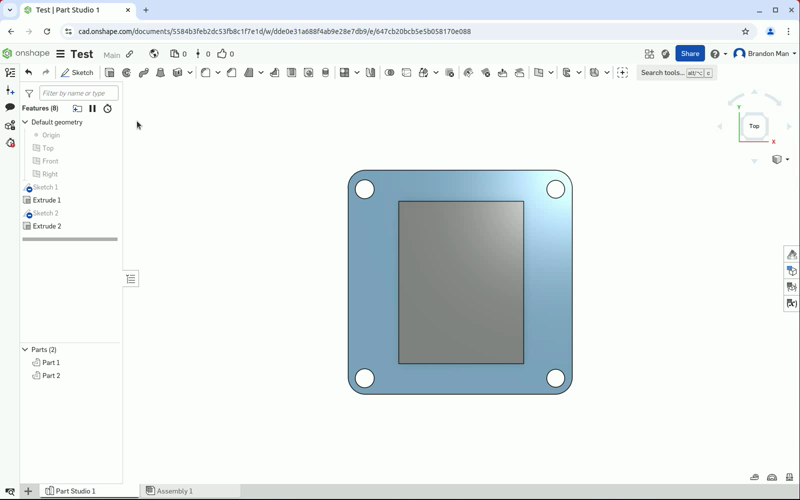
key(shift+h)
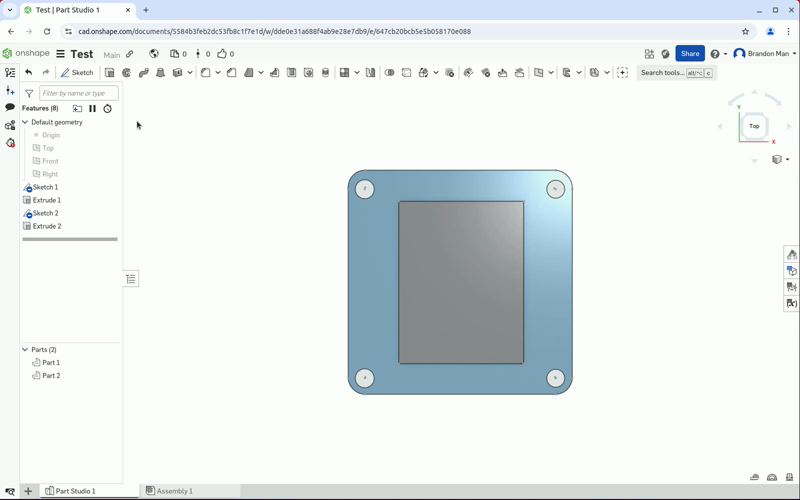
key(shift+7)
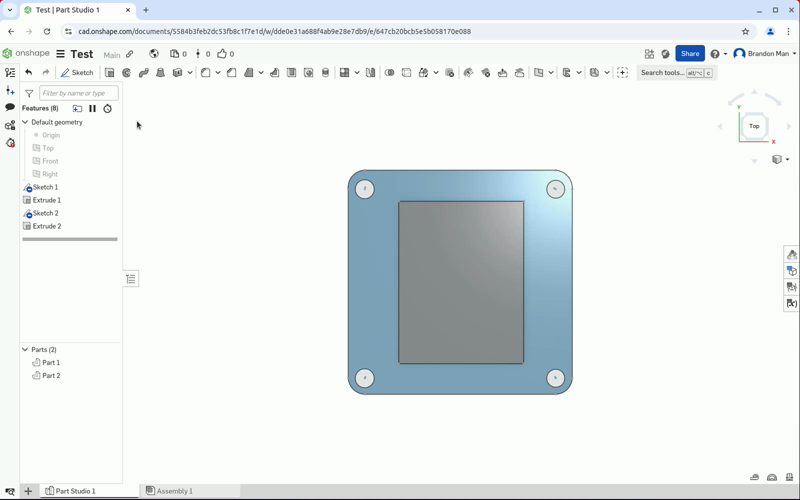
key(up, 3)
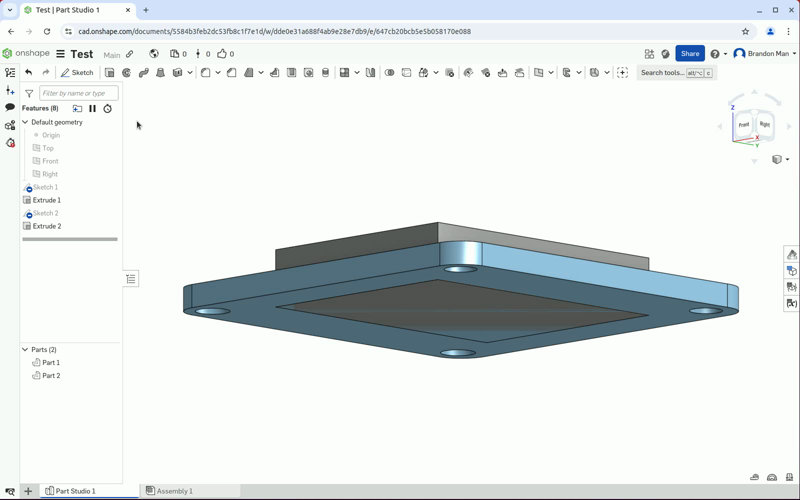
key(left, 3)
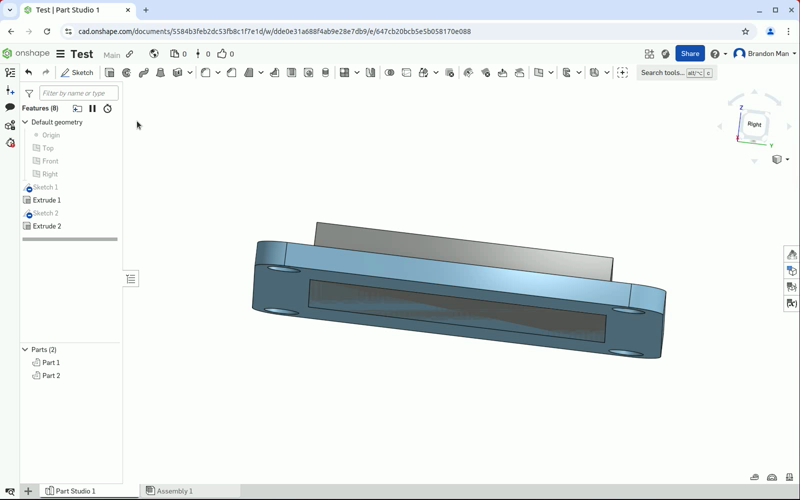
key(right, 3)
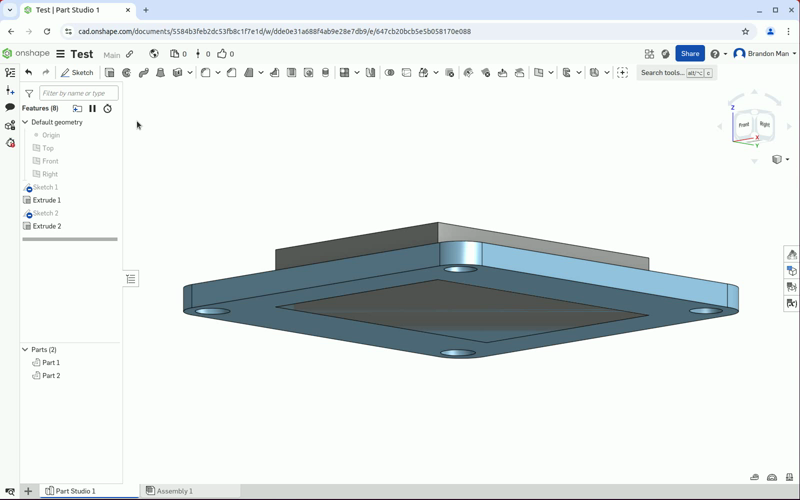
key(down, 3)
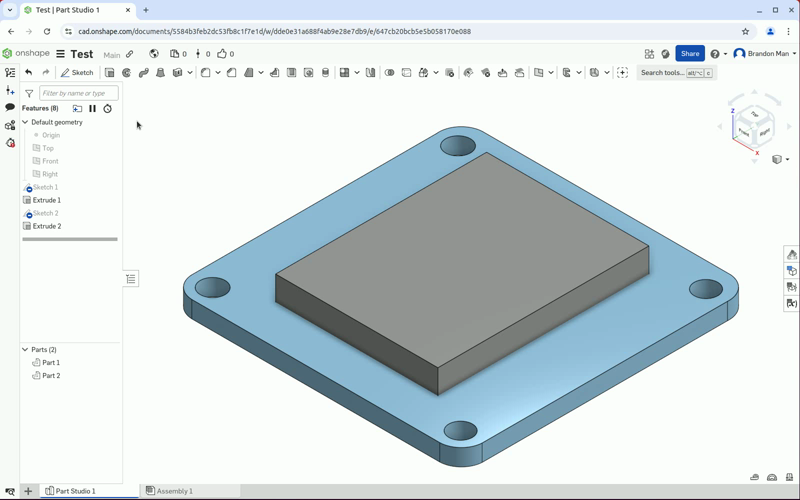
mouse_move(73, 189)
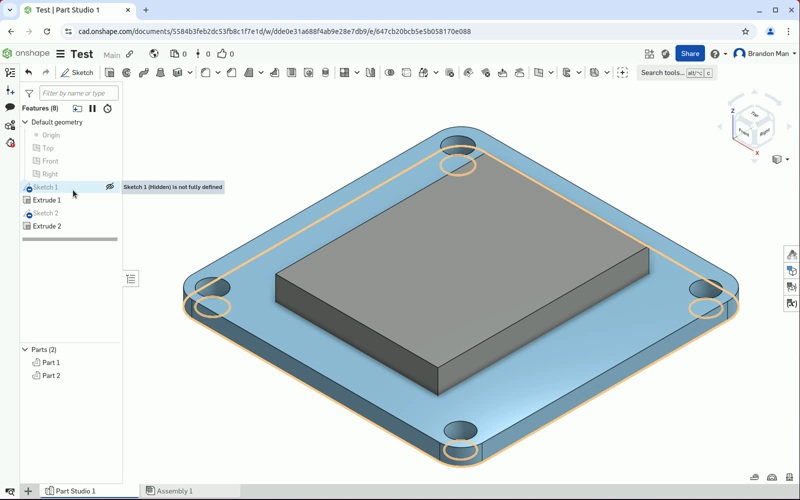
click(73, 189)